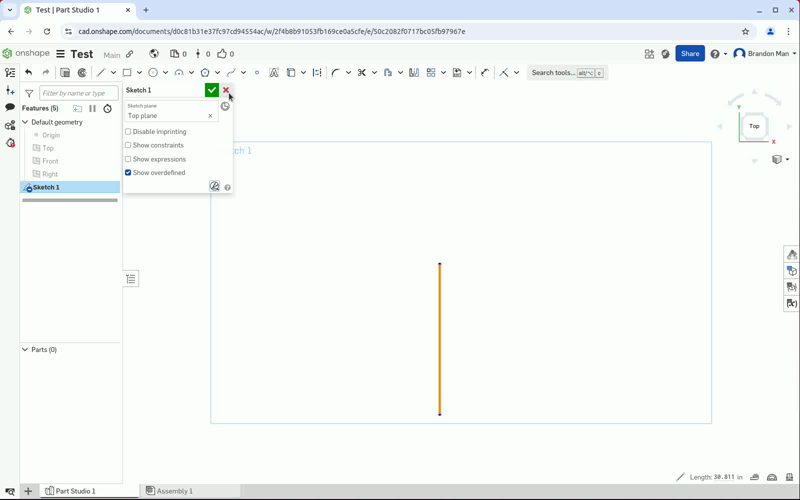
key(shift+h)
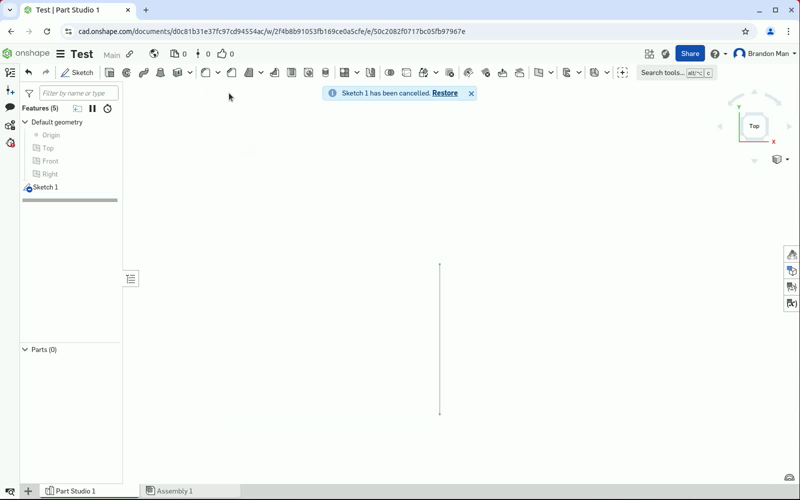
key(shift+s)
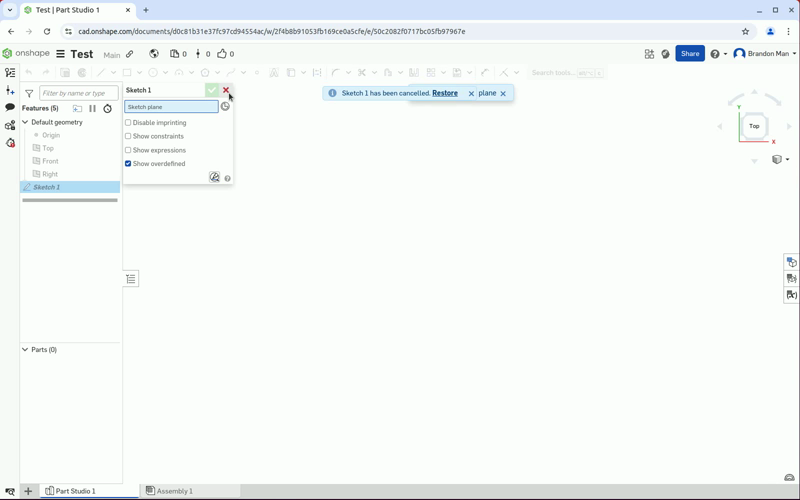
mouse_move(73, 150)
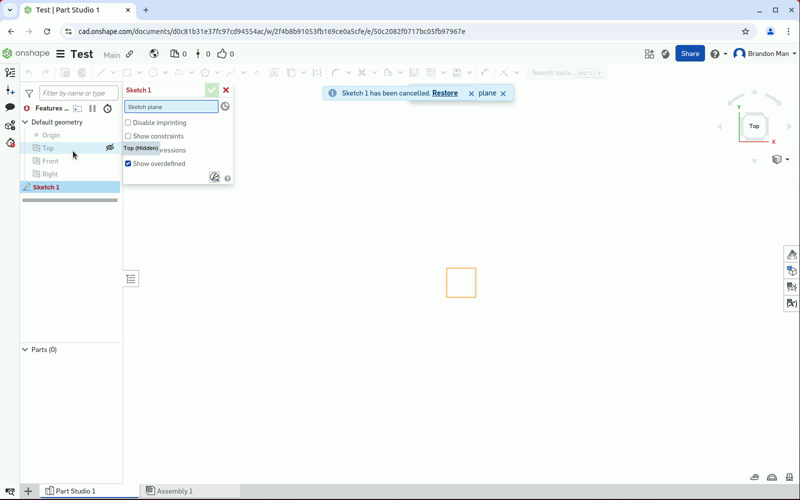
click(73, 150)
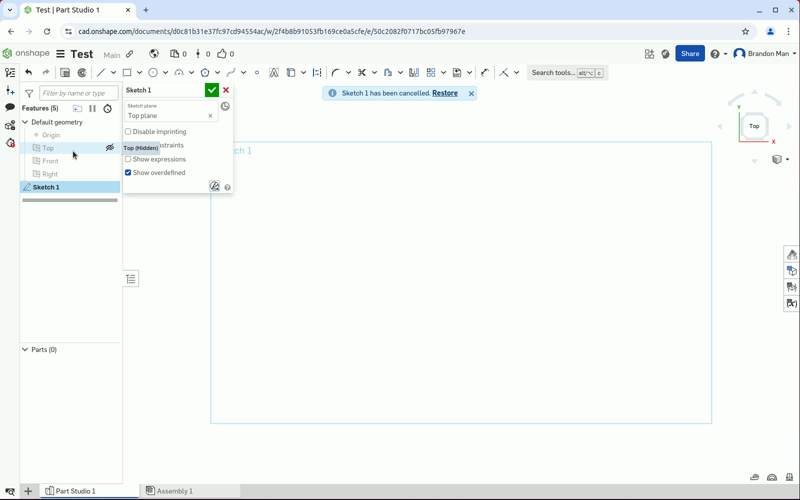
mouse_move(73, 352)
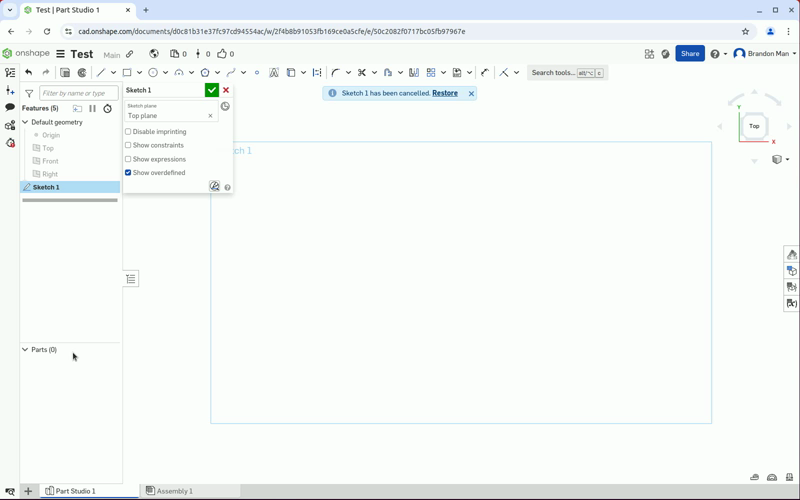
key(y)
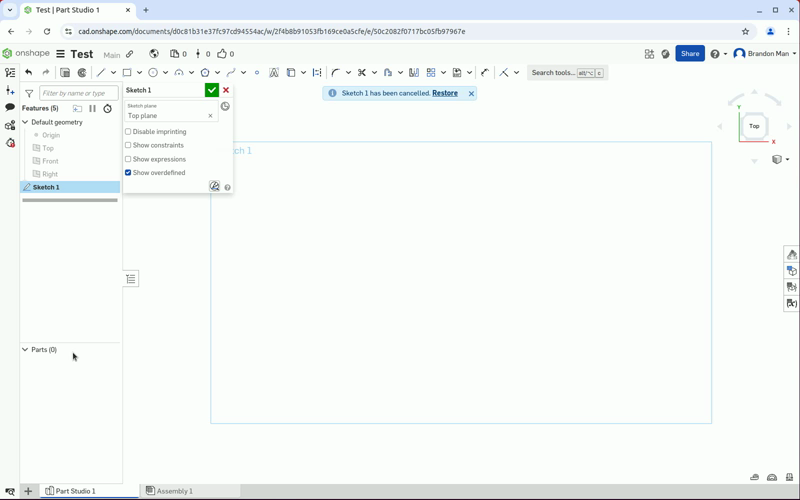
key(l)
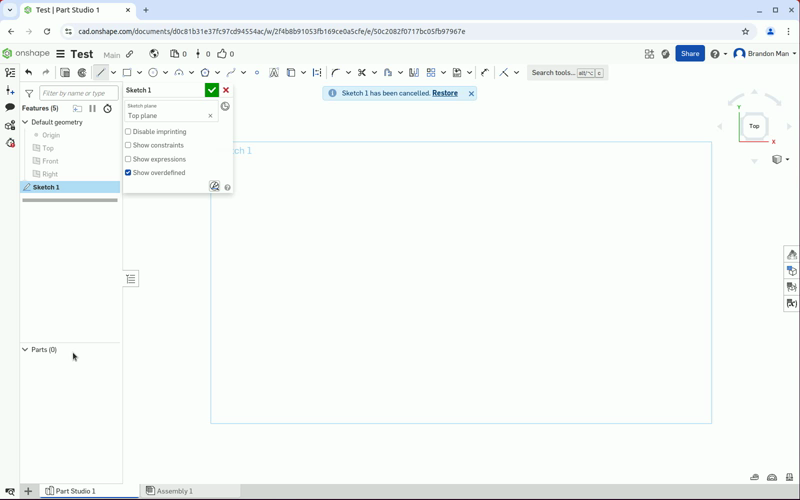
key_down(shift)
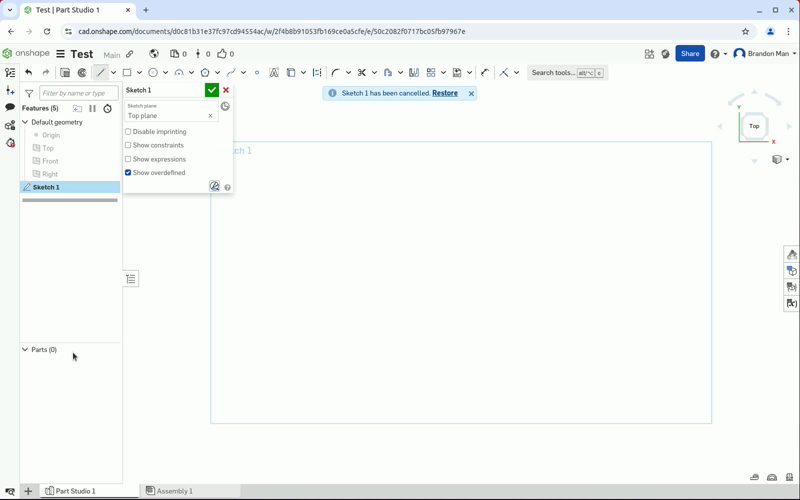
mouse_move(356, 367)
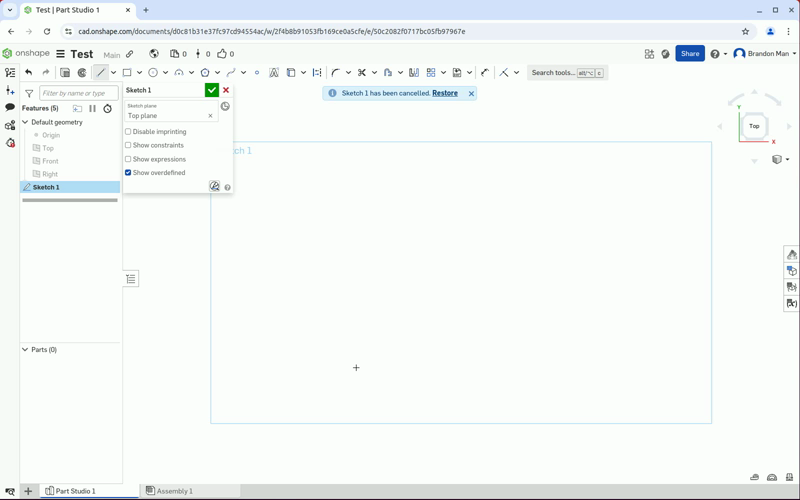
click(356, 367)
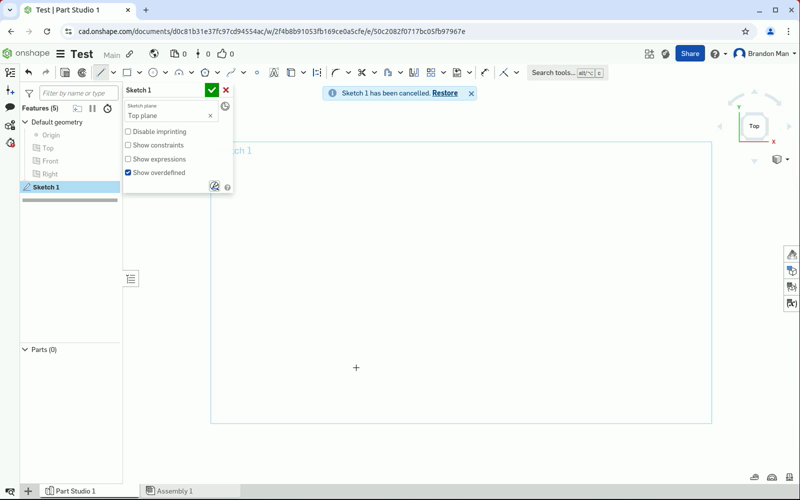
key_up(shift)
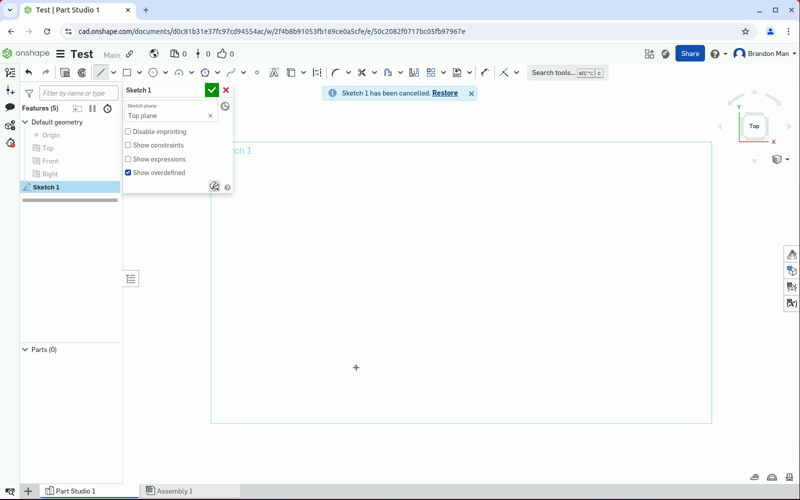
key_down(shift)
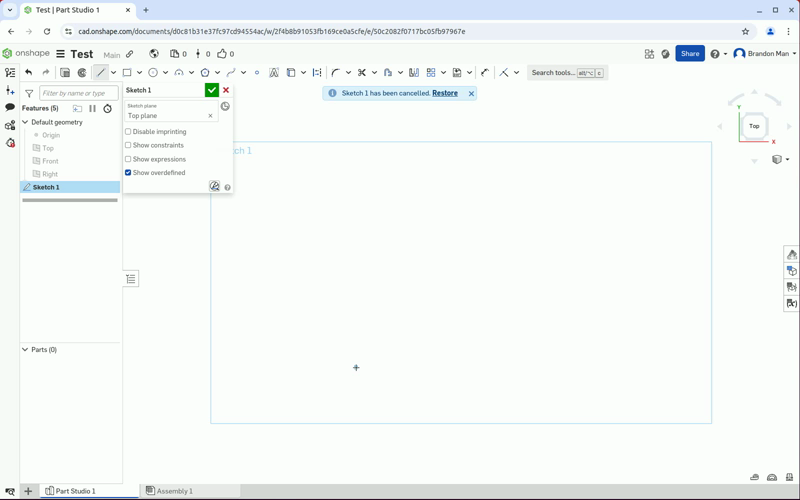
mouse_move(563, 367)
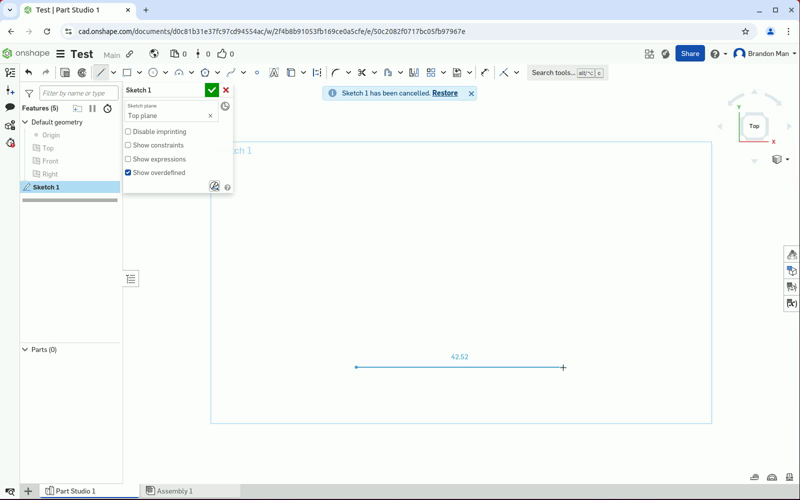
click(563, 367)
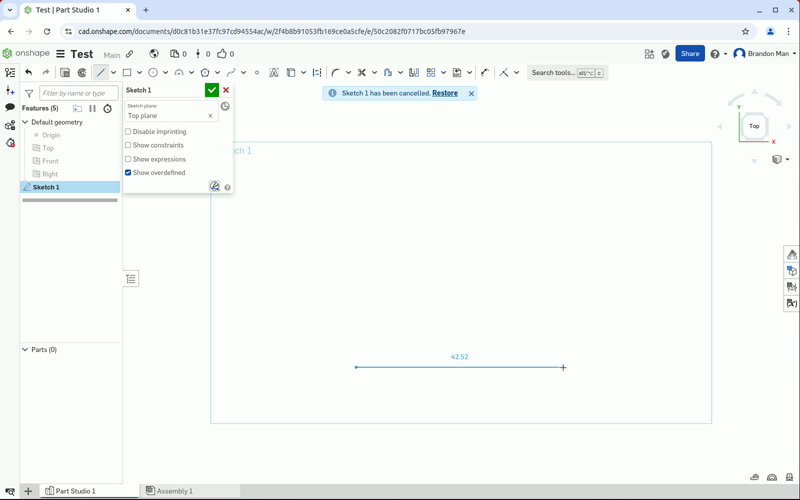
key_up(shift)
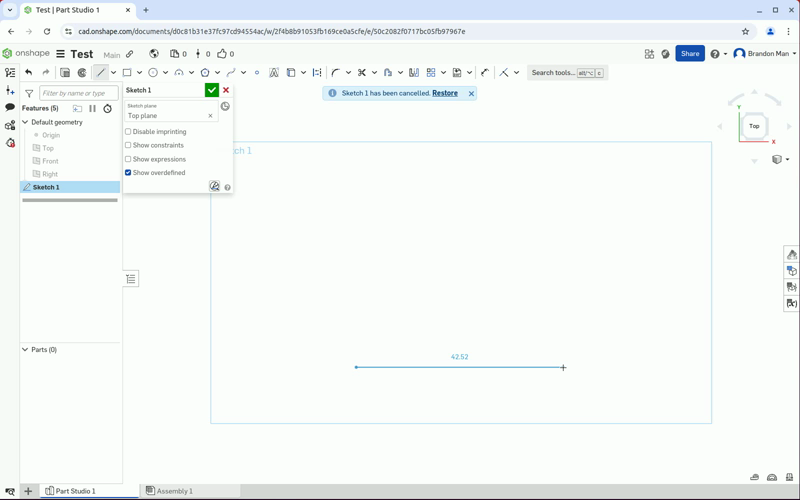
key_down(shift)
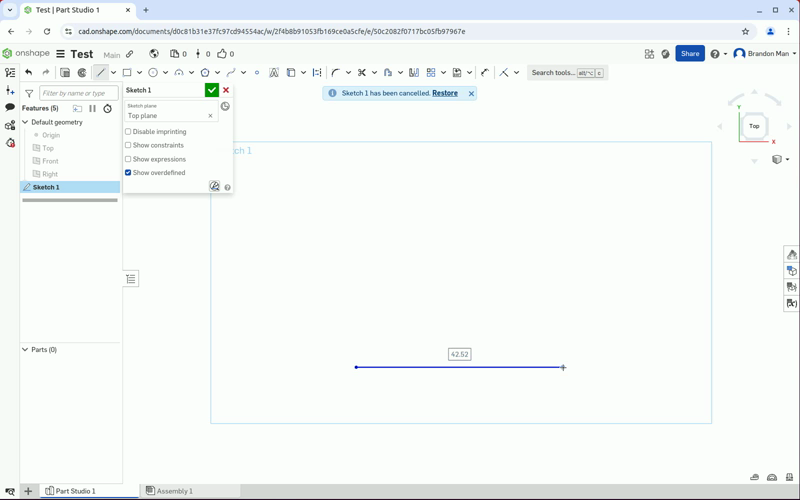
mouse_move(589, 367)
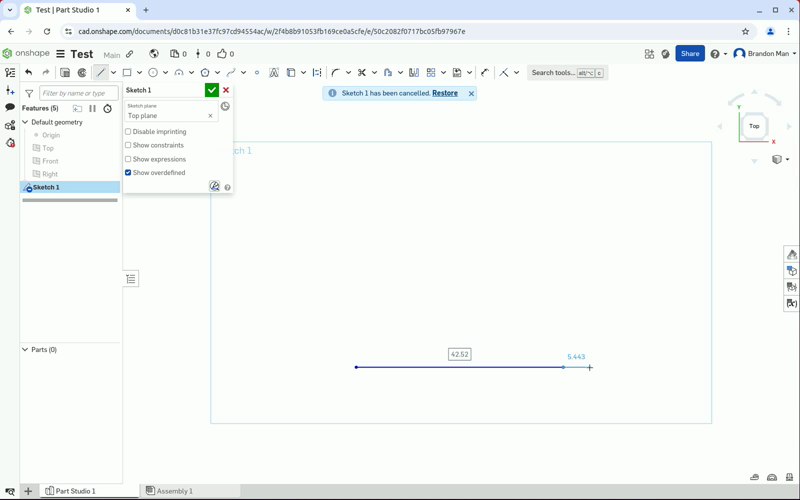
mouse_move(563, 358)
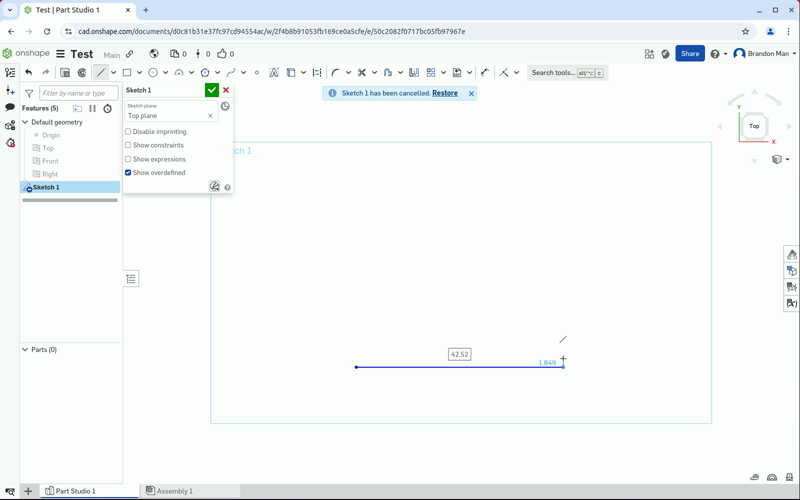
click(563, 358)
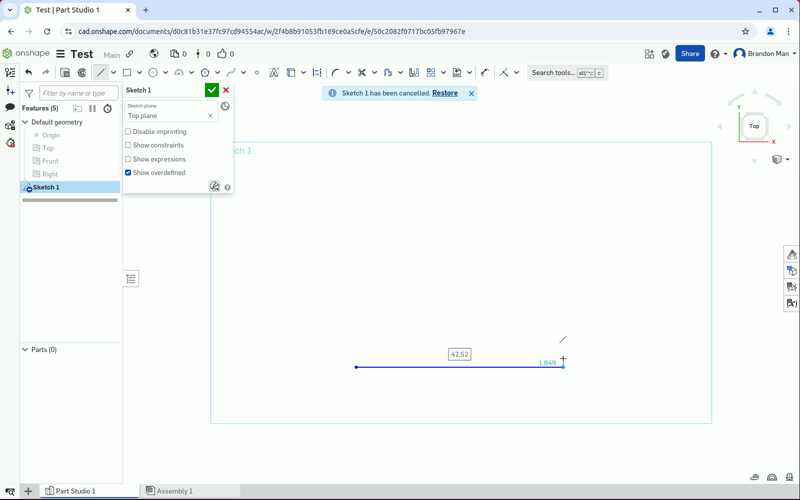
key_up(shift)
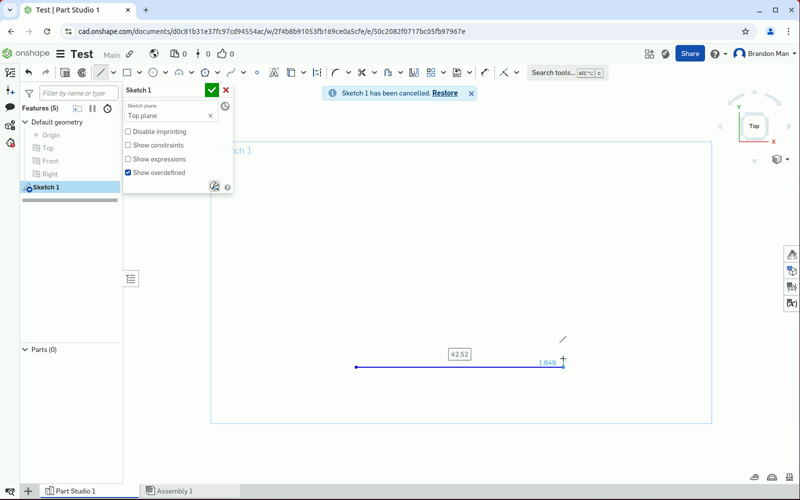
key_down(shift)
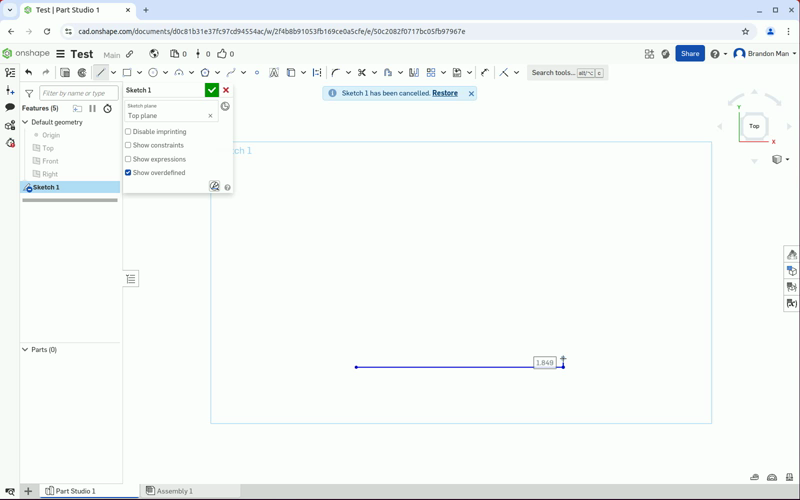
mouse_move(589, 358)
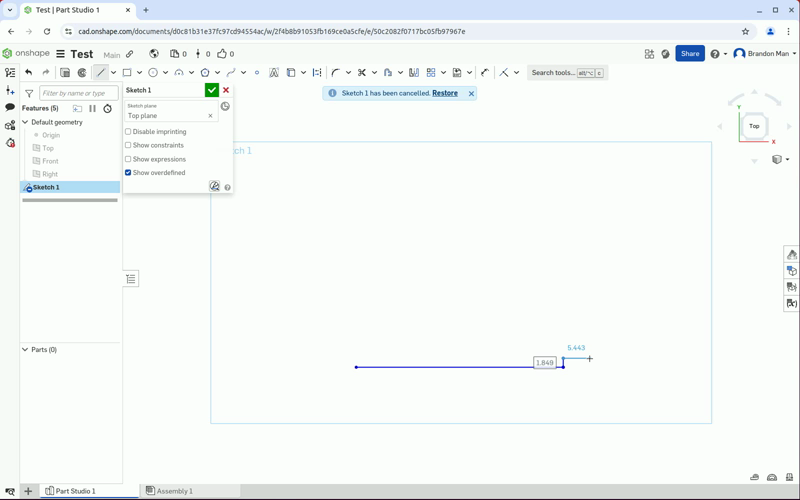
mouse_move(572, 351)
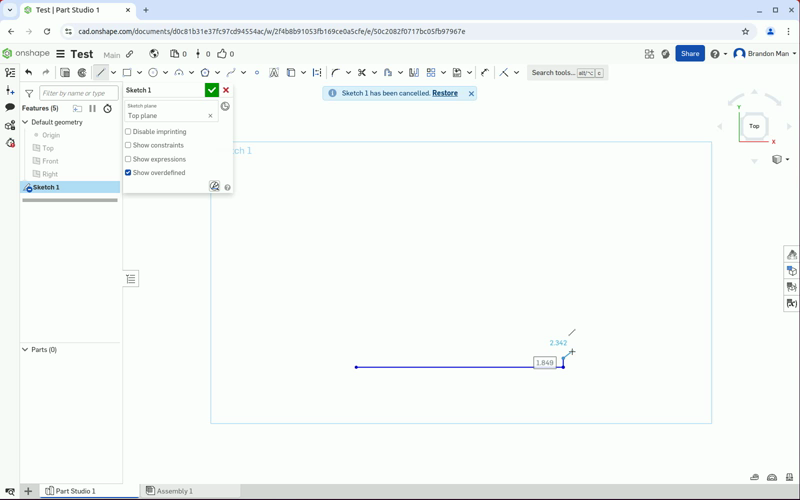
click(572, 351)
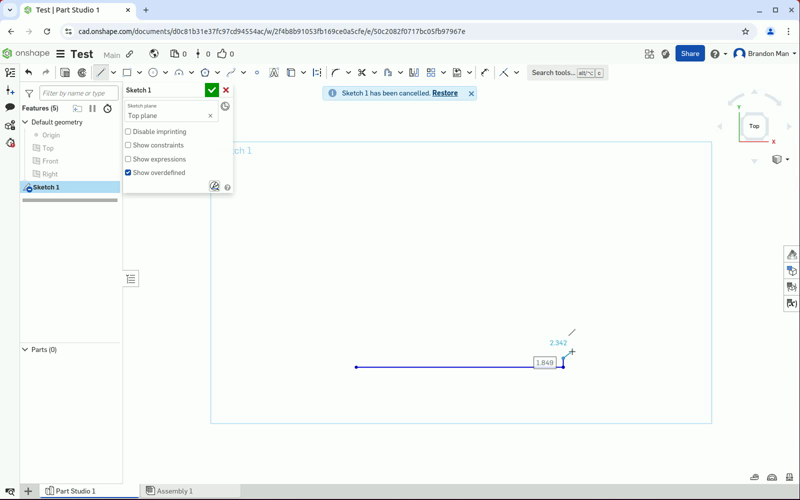
key_up(shift)
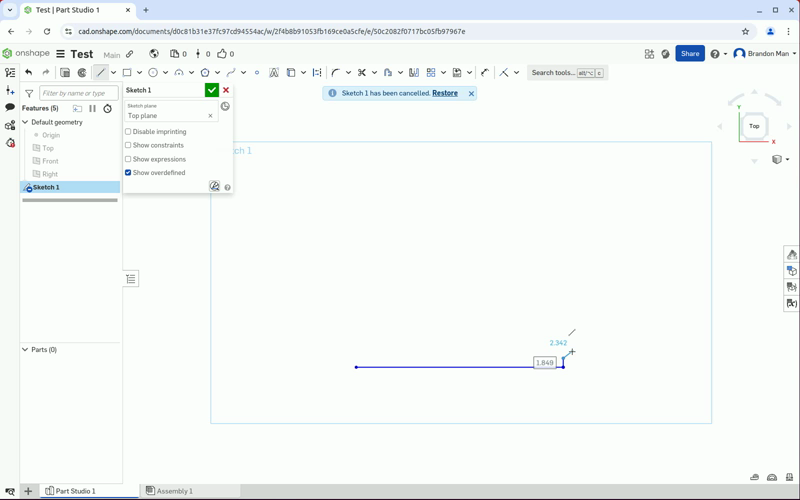
key_down(shift)
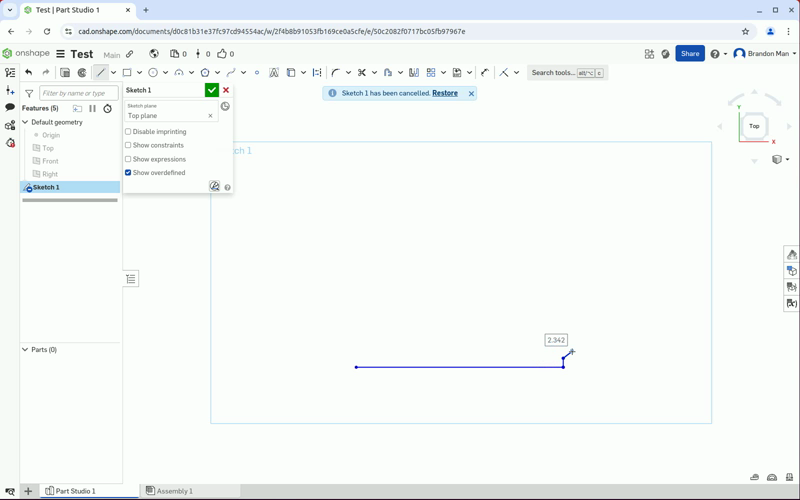
mouse_move(572, 246)
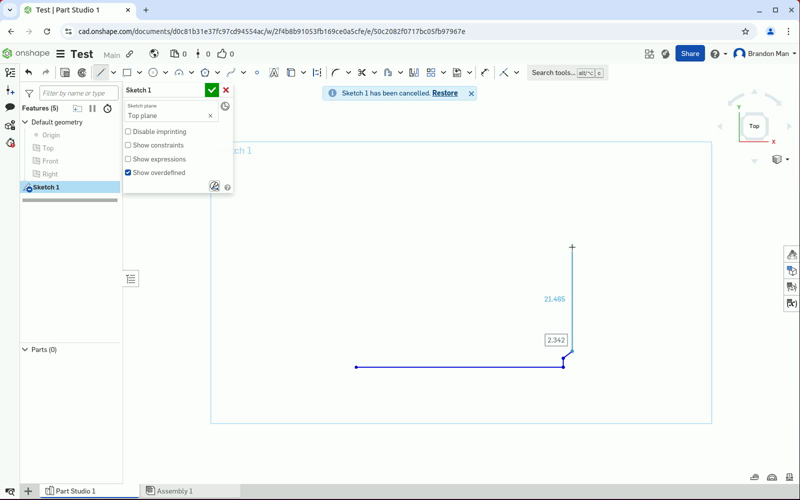
click(572, 246)
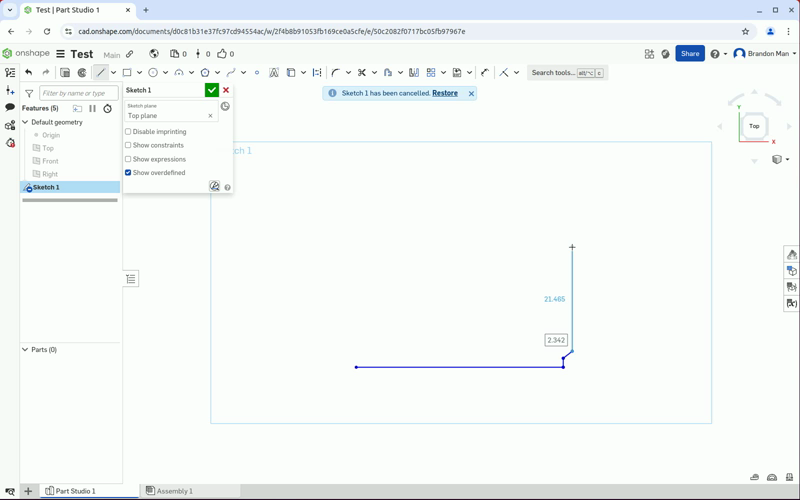
key_up(shift)
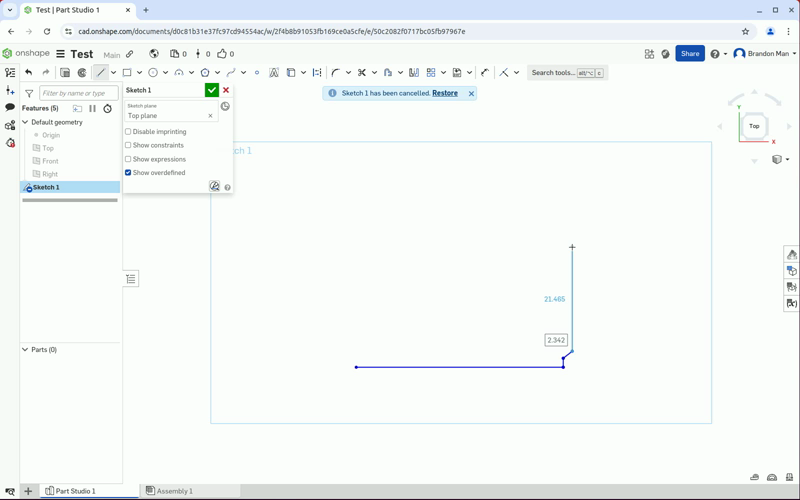
key_down(shift)
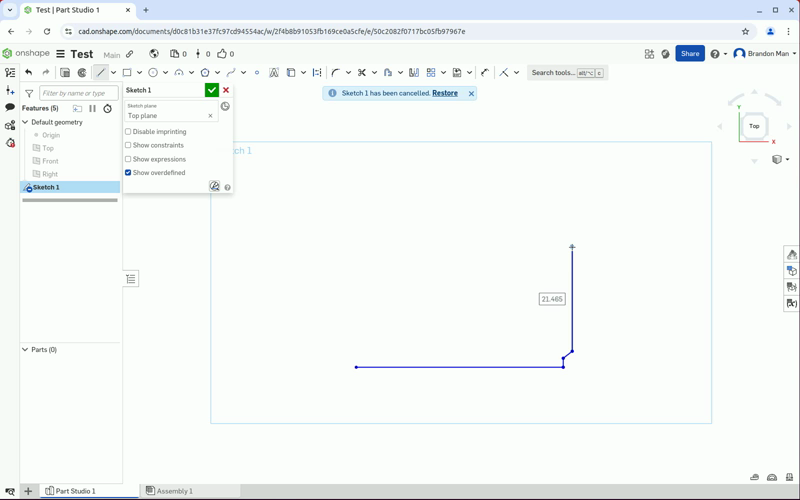
mouse_move(589, 246)
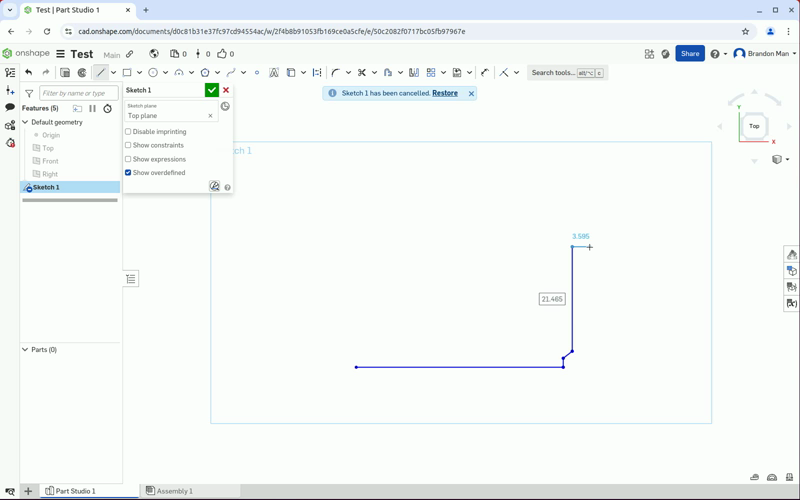
mouse_move(563, 240)
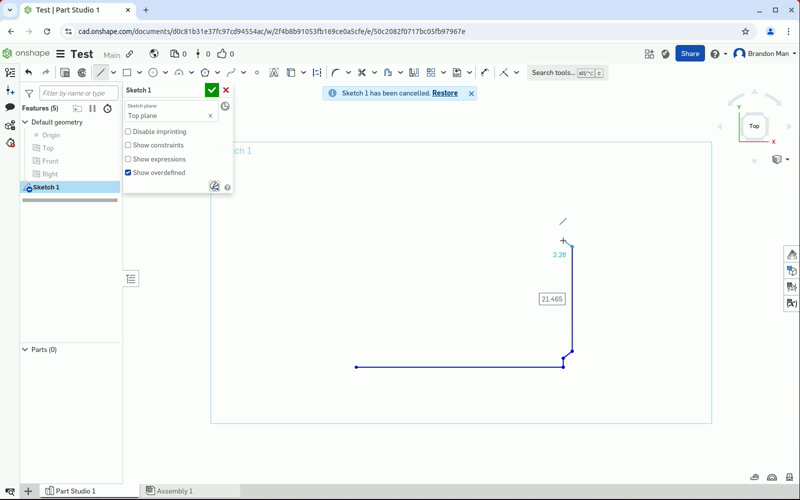
click(563, 240)
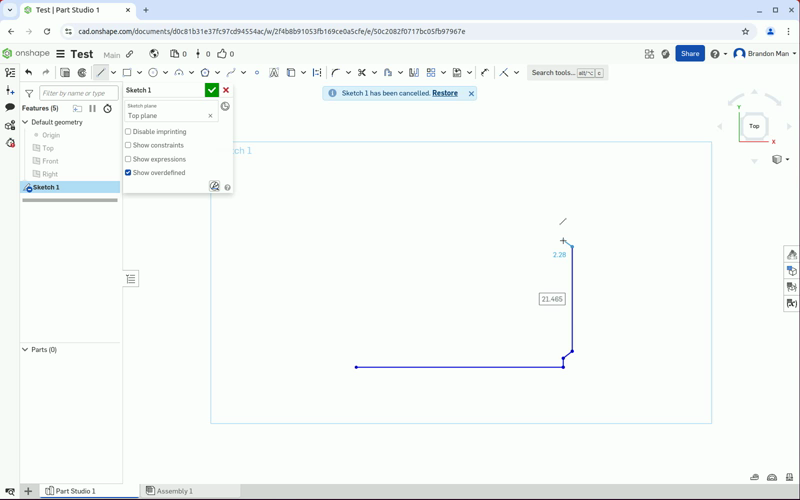
key_up(shift)
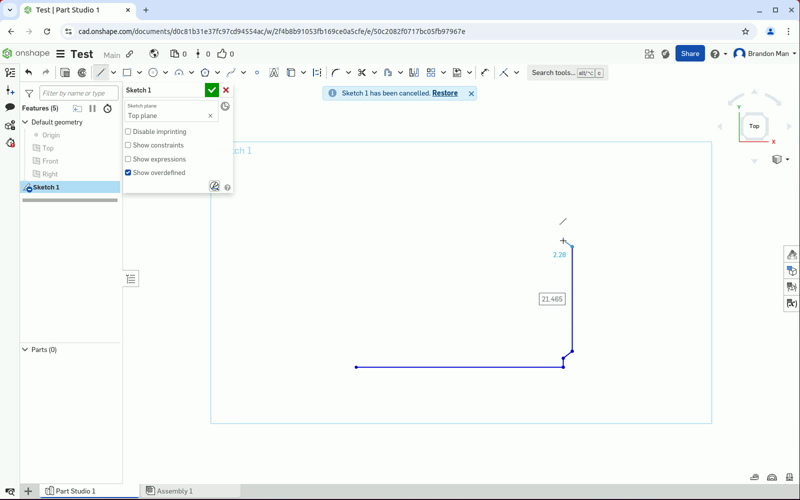
key_down(shift)
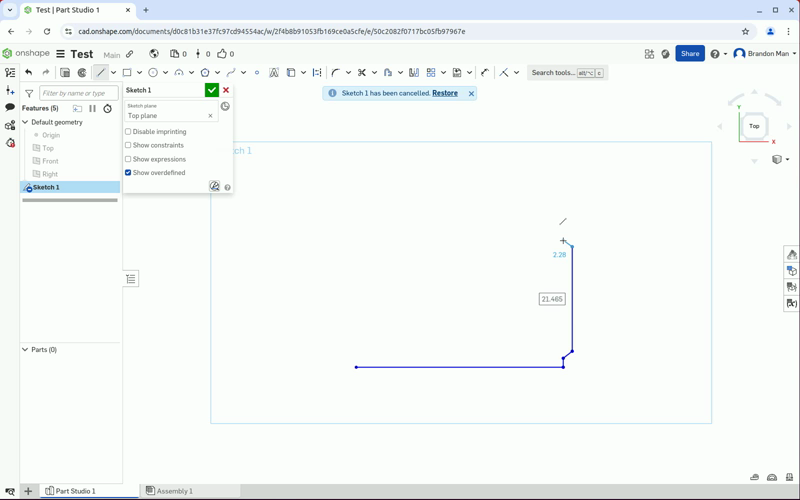
mouse_move(589, 240)
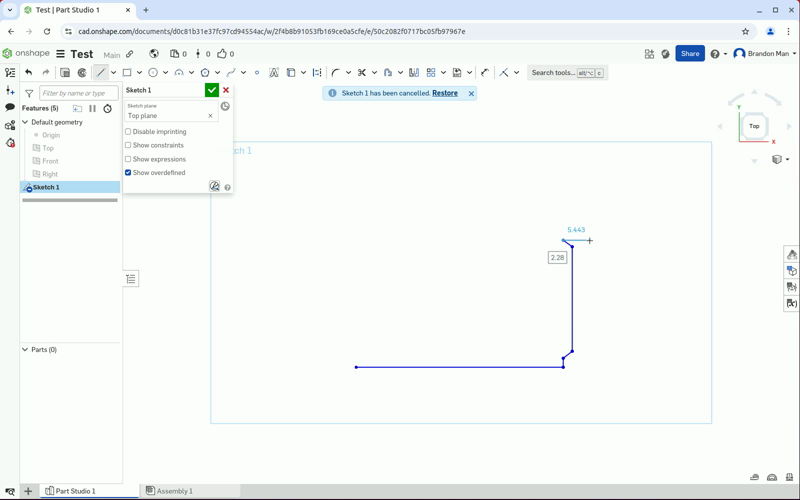
mouse_move(563, 199)
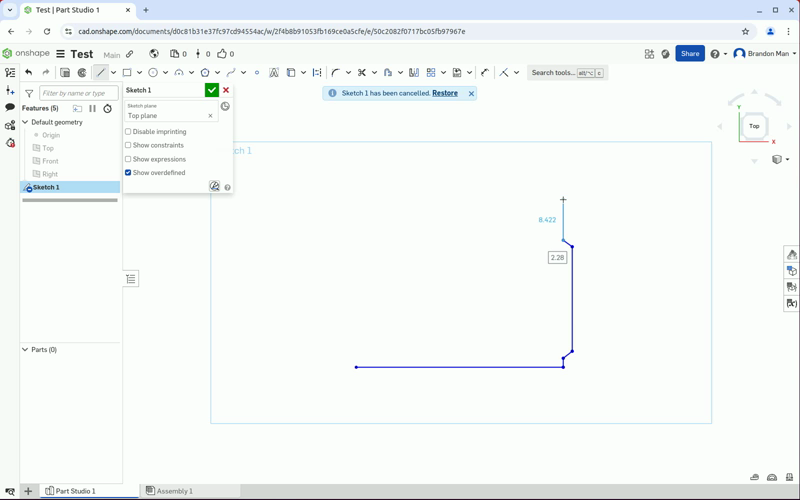
click(563, 199)
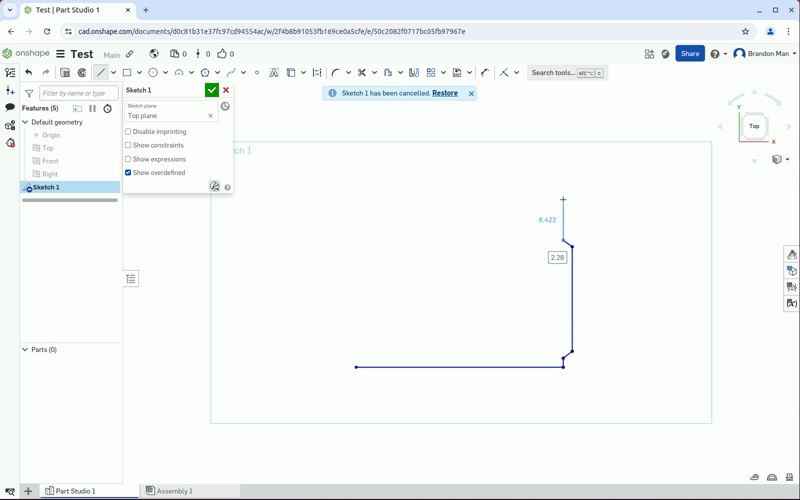
key_up(shift)
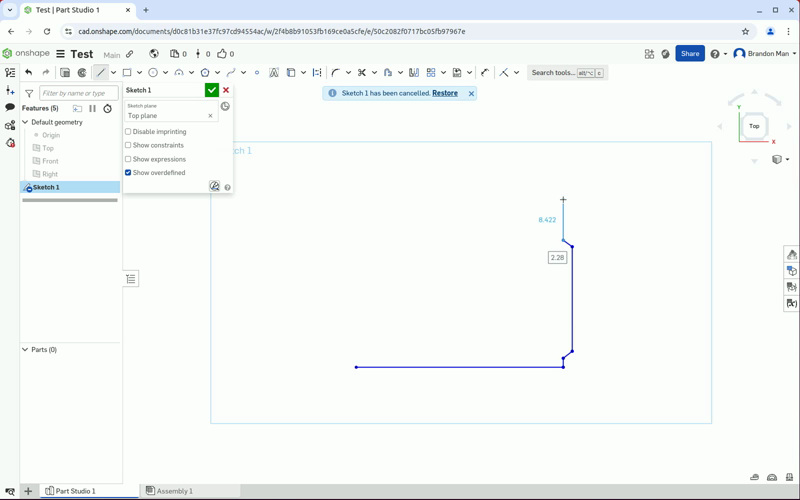
key_down(shift)
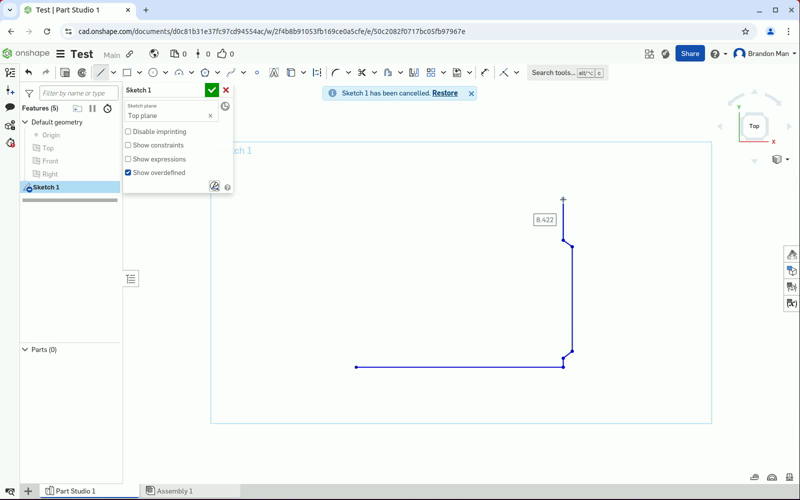
mouse_move(356, 199)
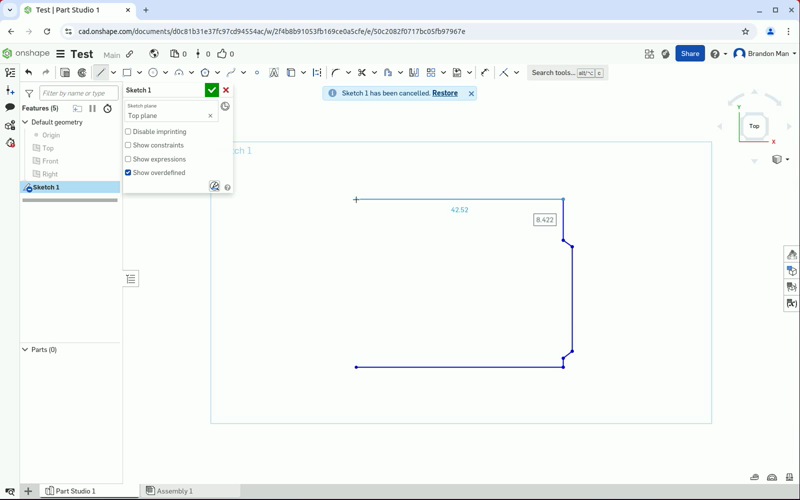
click(356, 199)
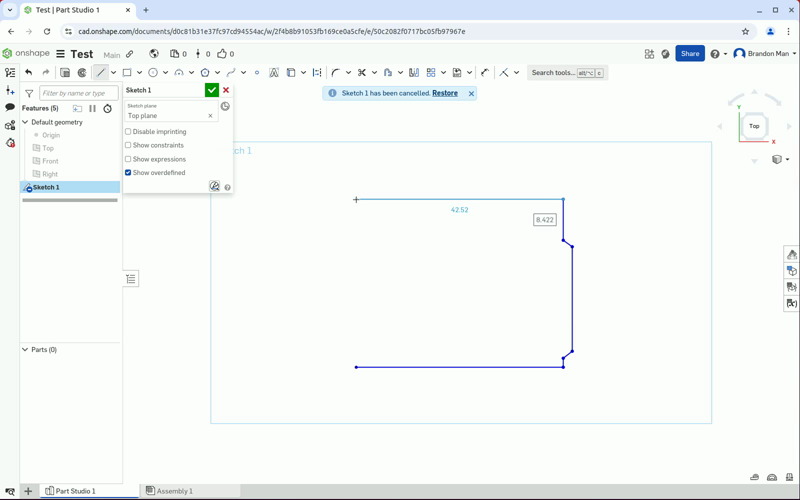
key_up(shift)
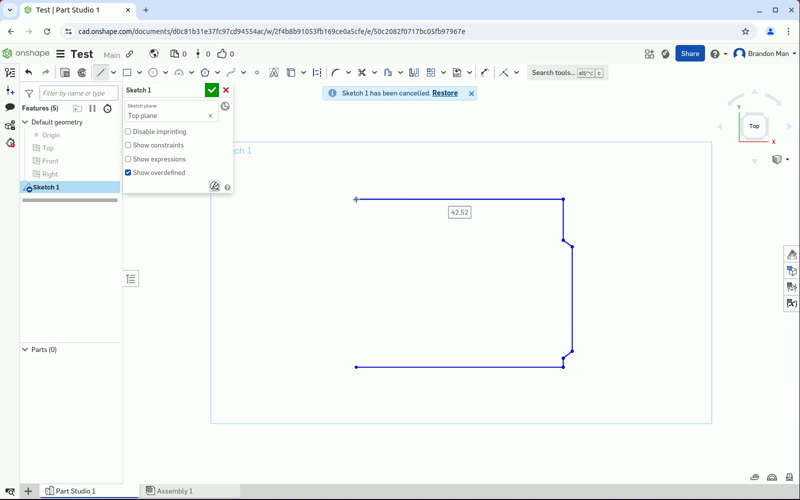
key_down(shift)
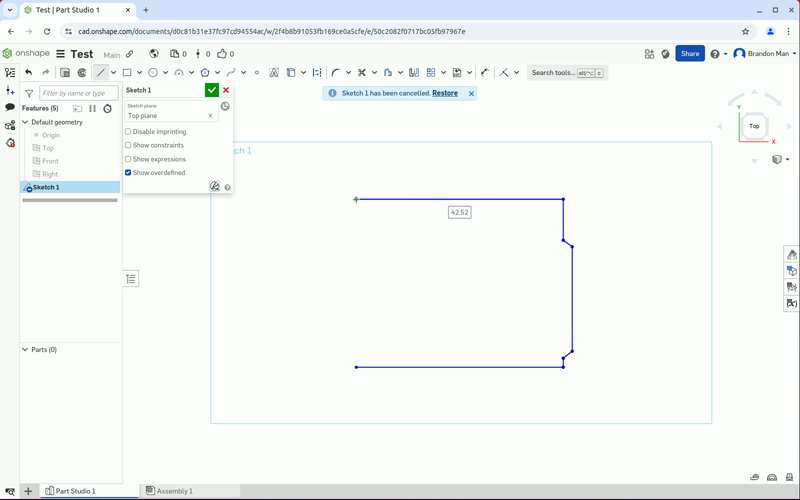
mouse_move(356, 367)
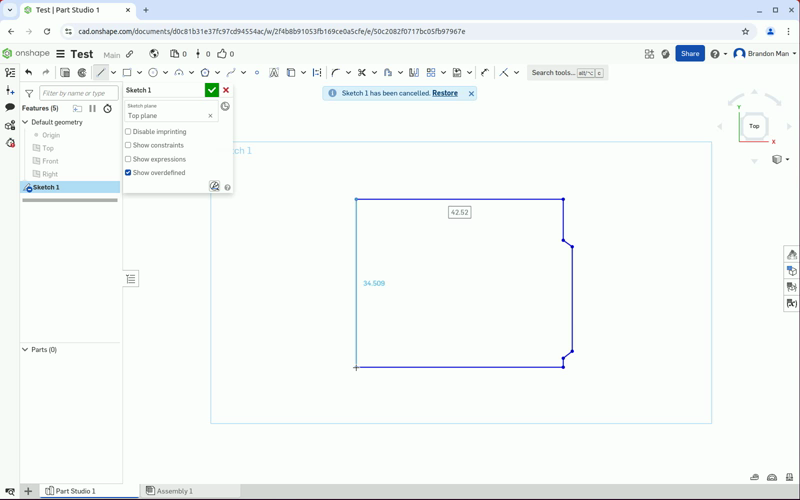
key_up(shift)
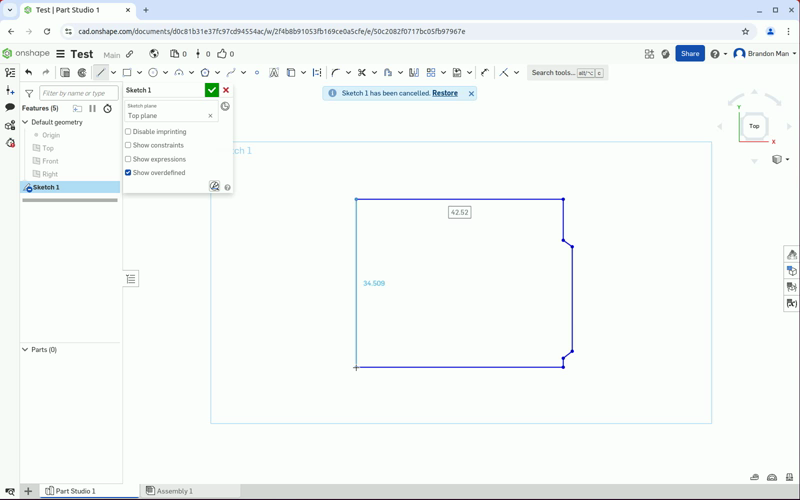
click(356, 367)
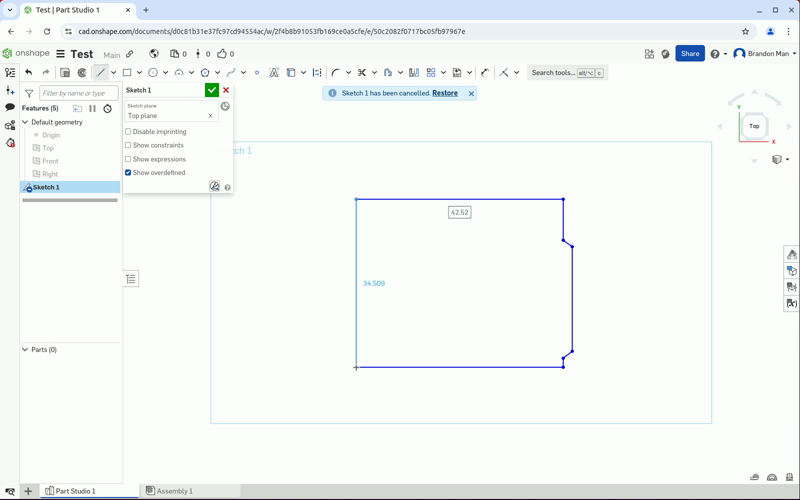
key(esc)
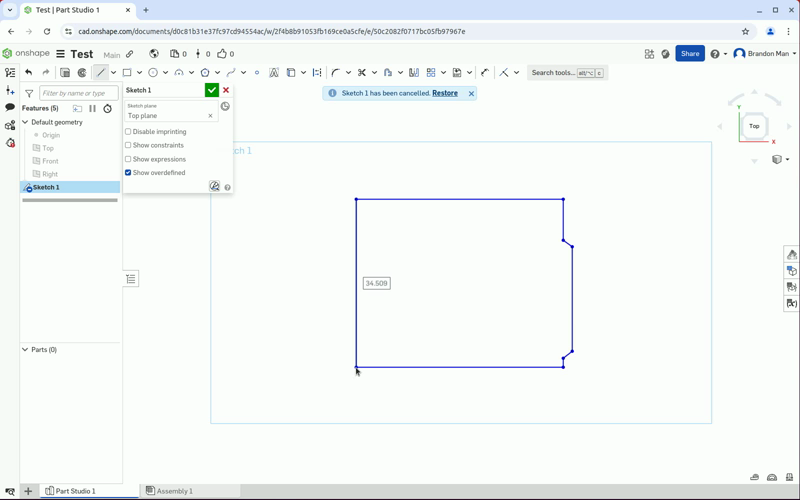
mouse_move(536, 319)
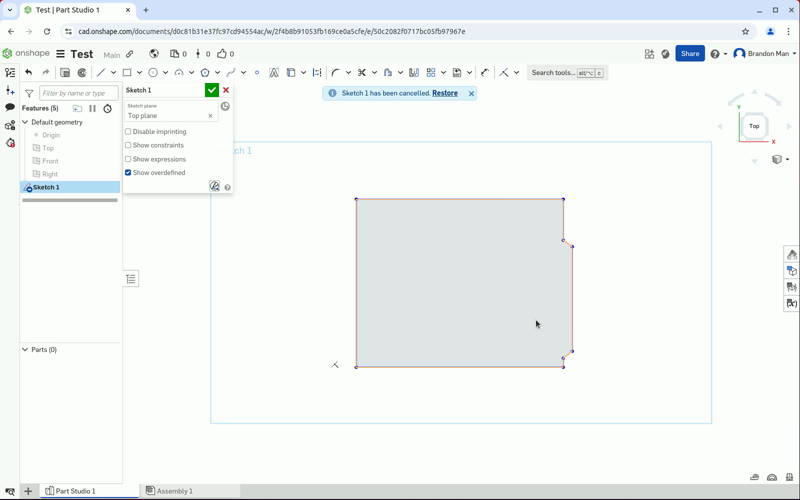
click(536, 319)
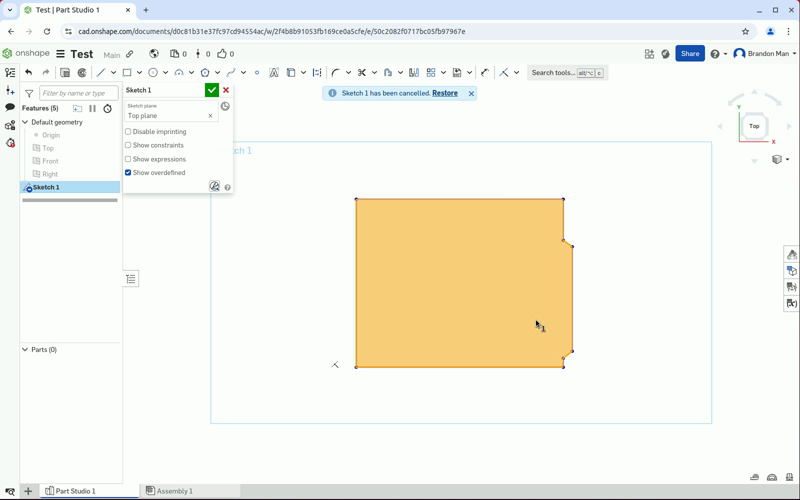
mouse_move(73, 352)
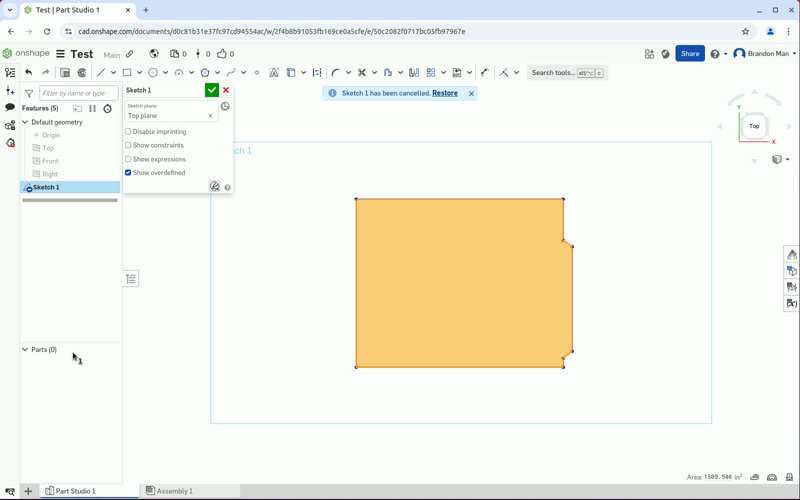
key(shift+y)
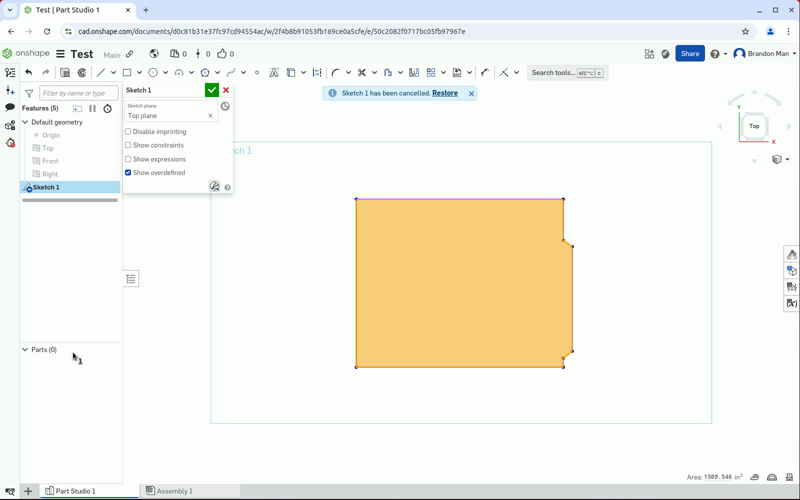
key(shift+e)
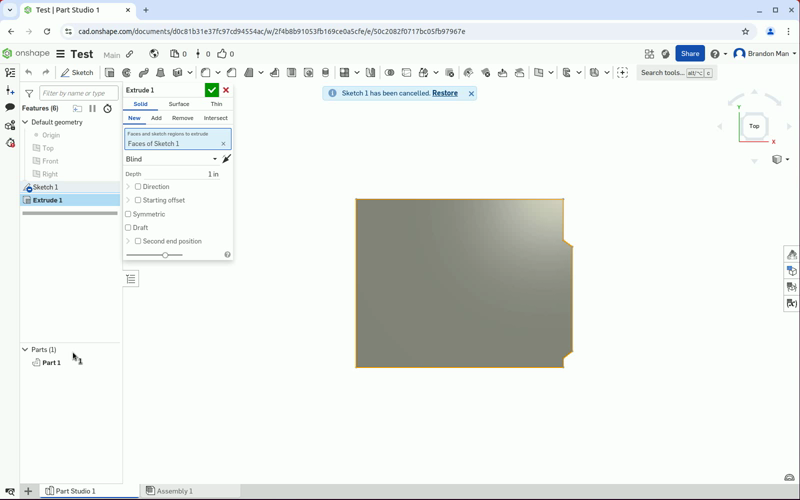
mouse_move(143, 106)
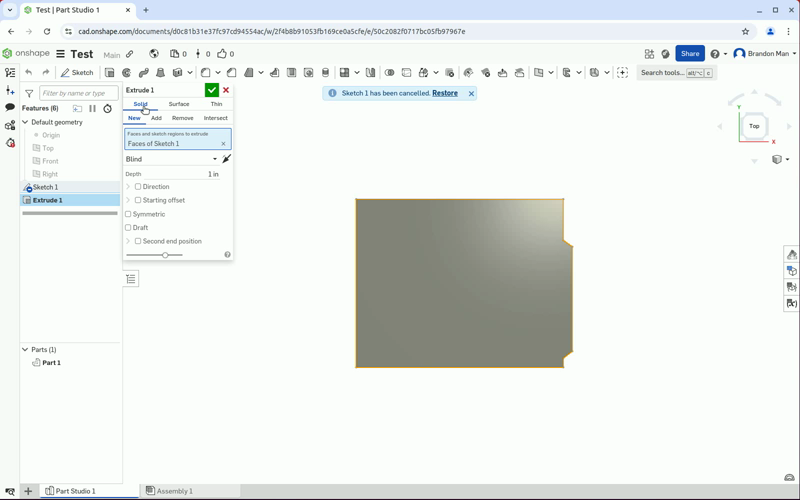
click(143, 106)
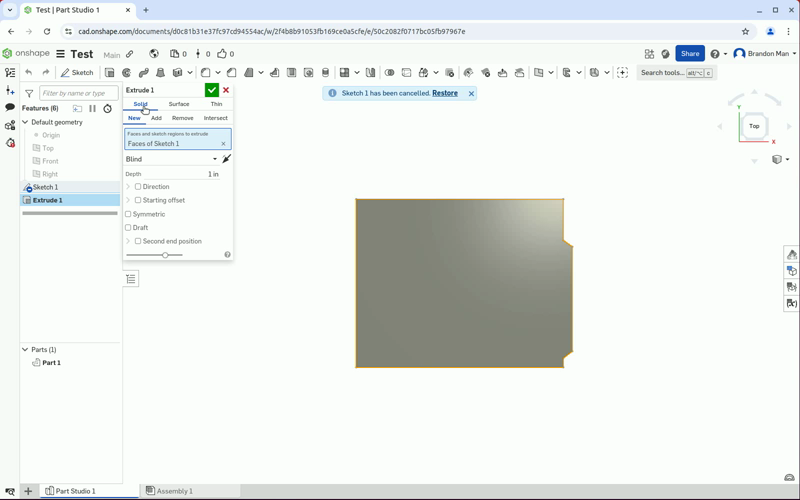
mouse_move(137, 120)
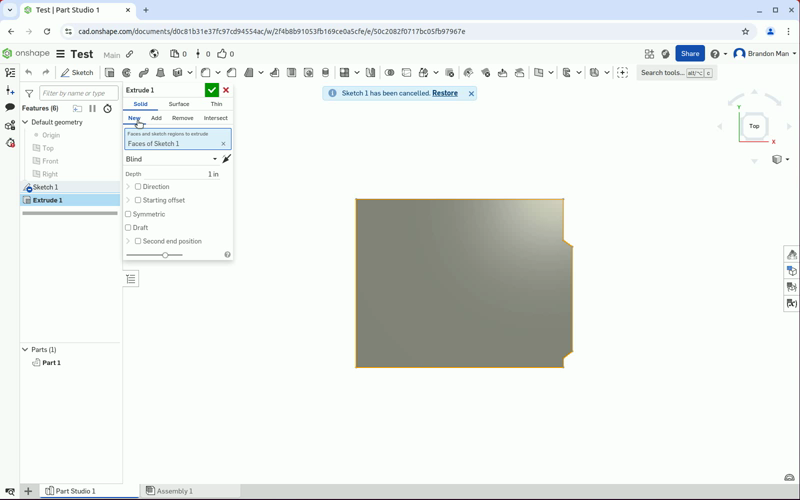
click(137, 120)
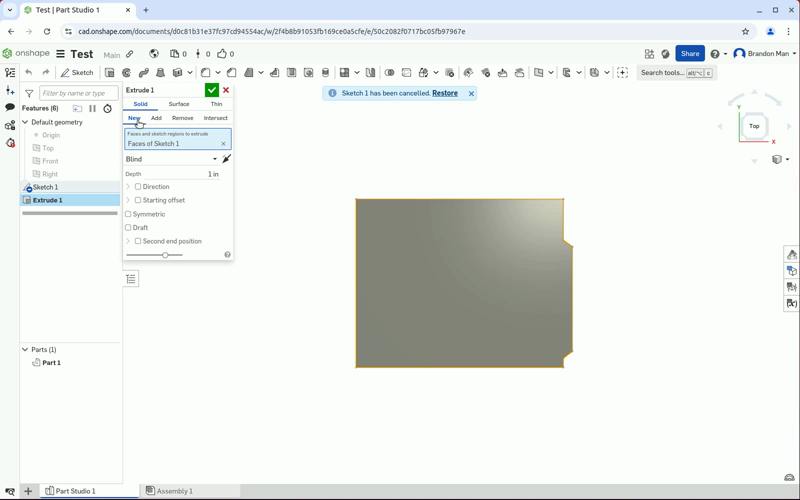
key(tab, 4)
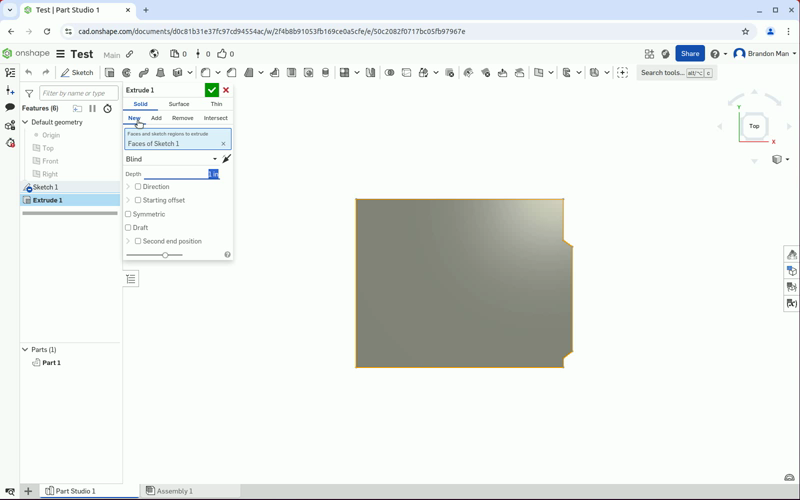
text(0.963)
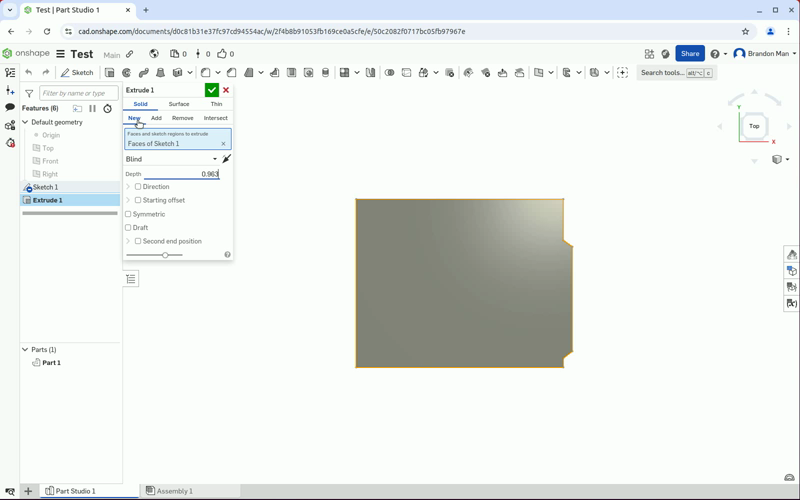
key(enter)
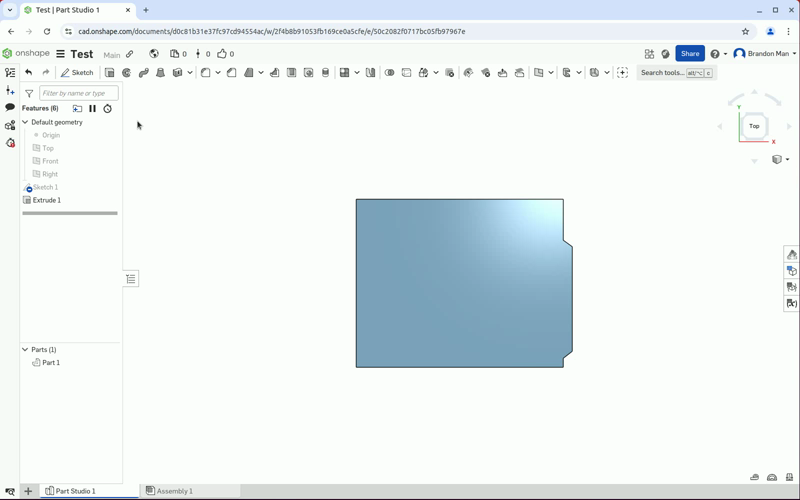
key(shift+h)
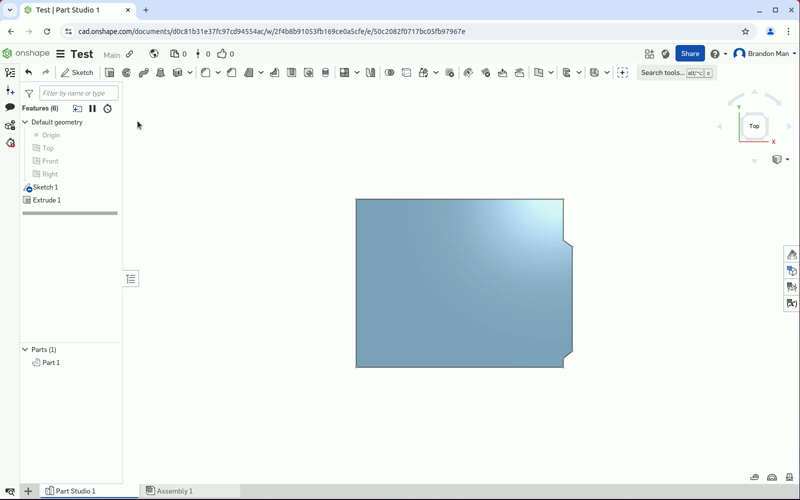
key(shift+h)
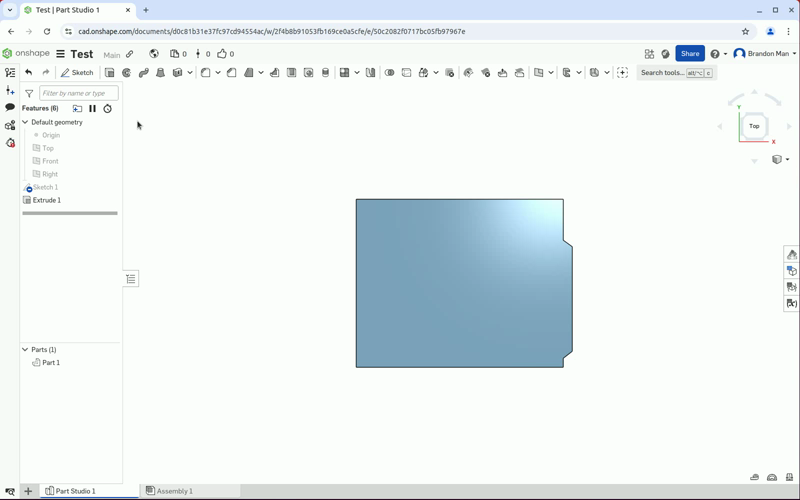
mouse_move(73, 189)
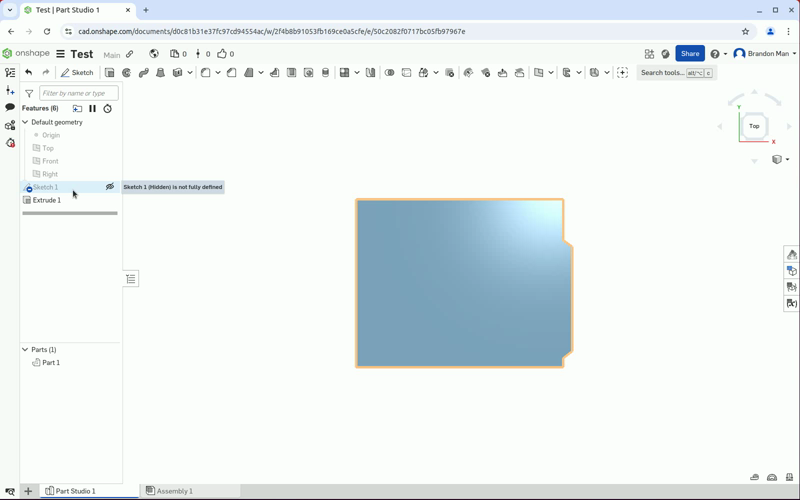
click(73, 189)
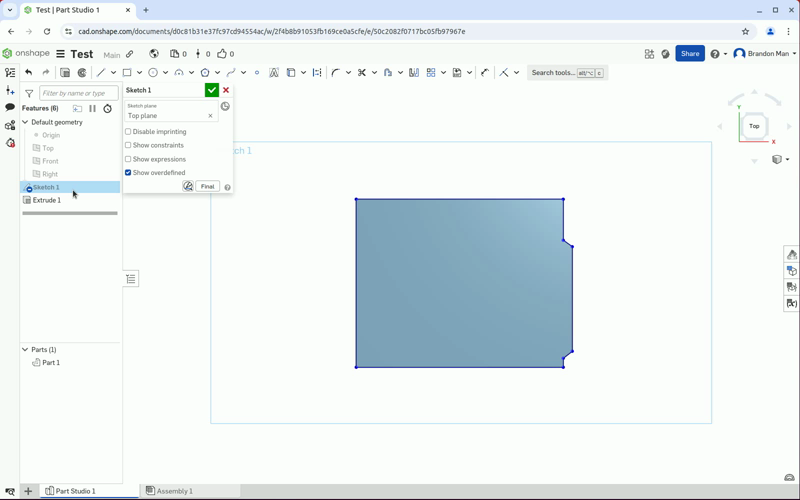
mouse_move(229, 92)
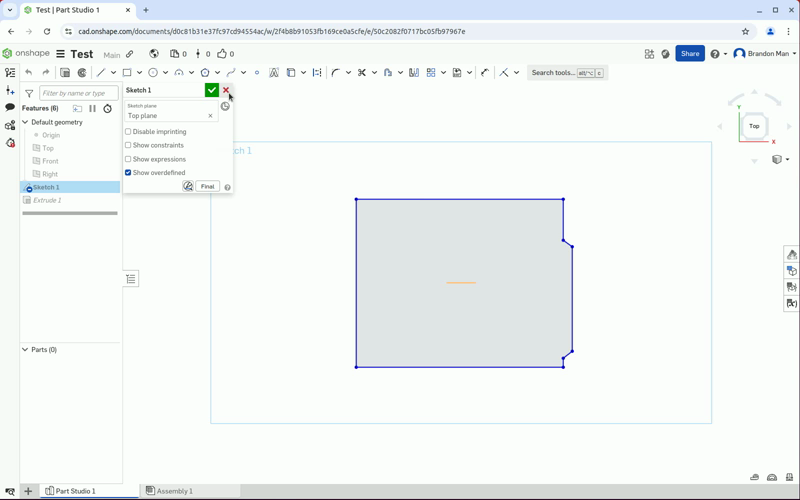
click(229, 92)
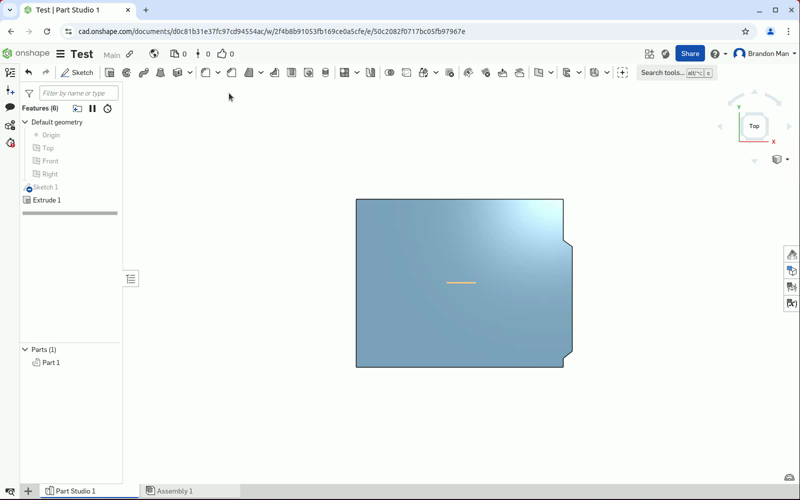
mouse_move(541, 75)
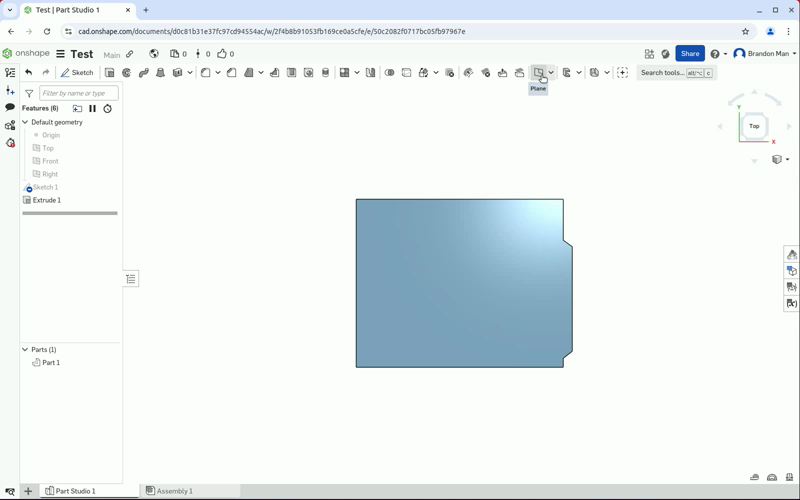
click(541, 75)
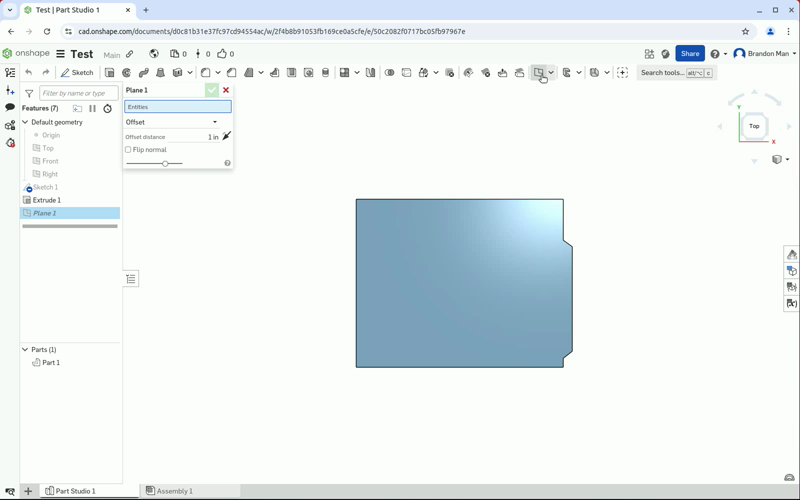
mouse_move(73, 150)
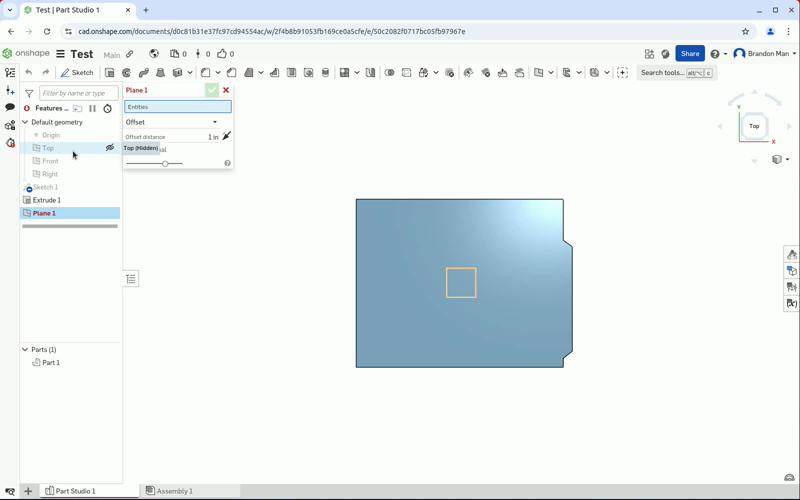
click(73, 150)
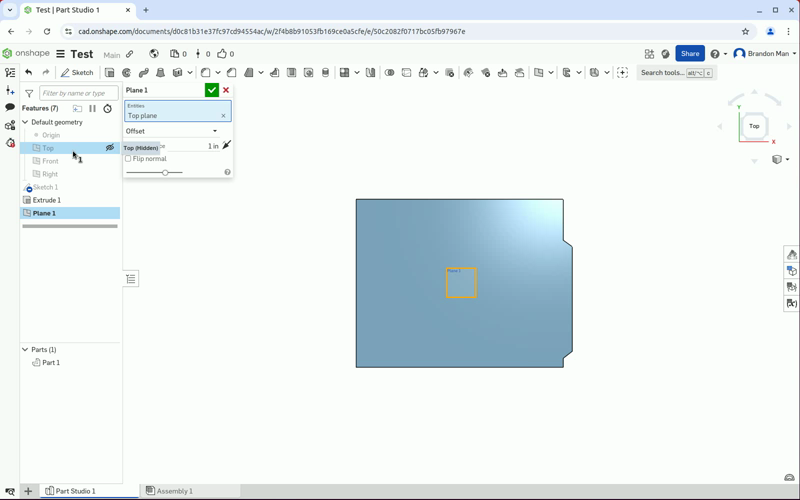
key(tab, 2)
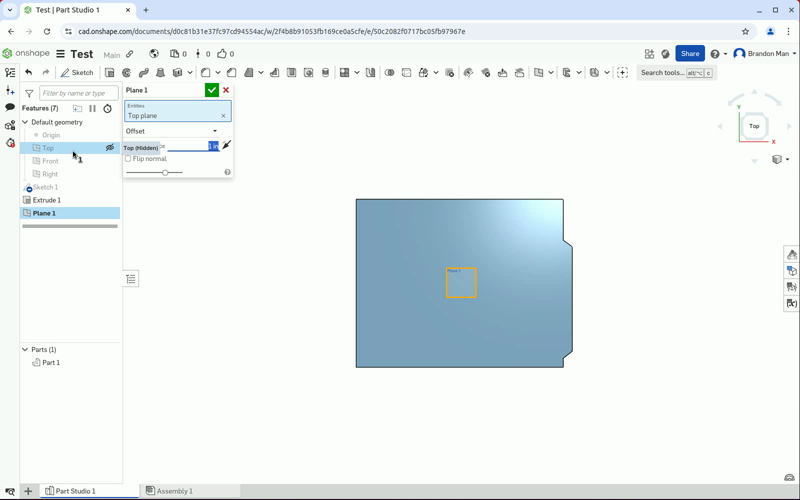
text(0.955)
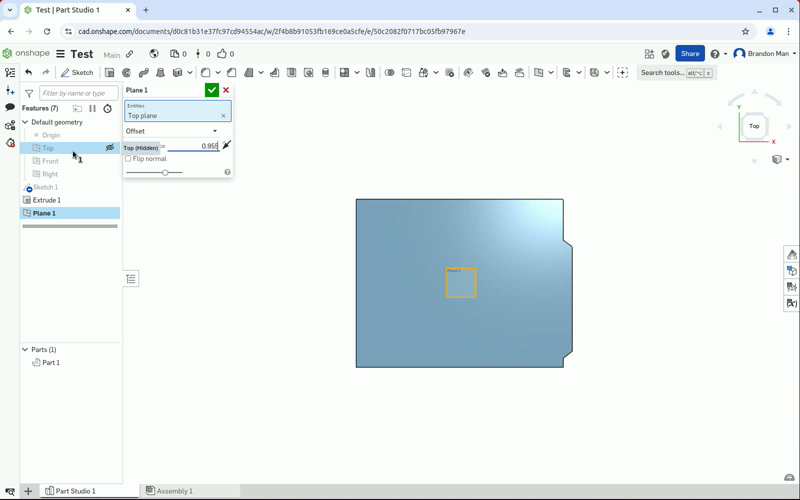
key(enter, 2)
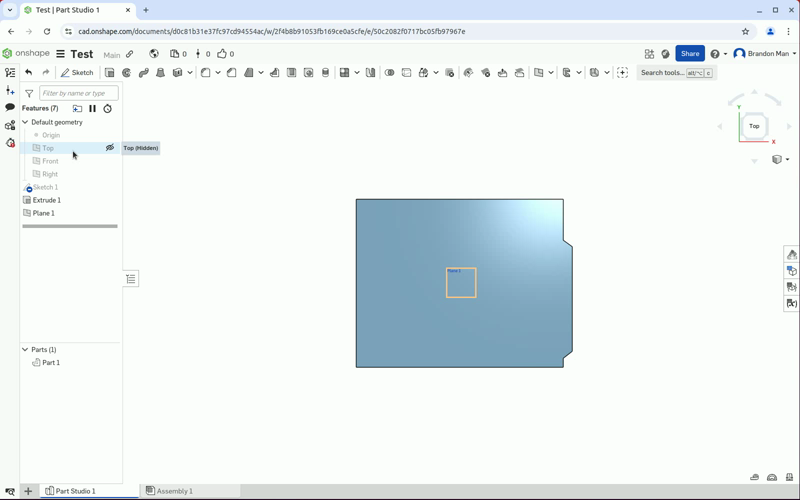
key(shift+s)
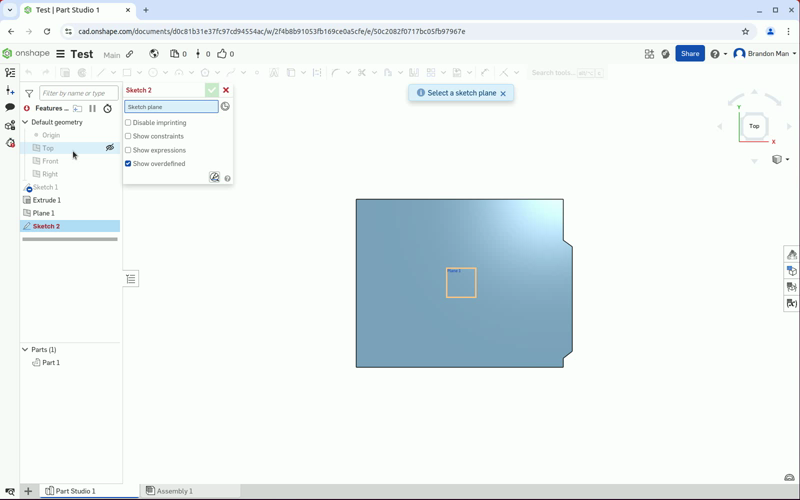
mouse_move(73, 215)
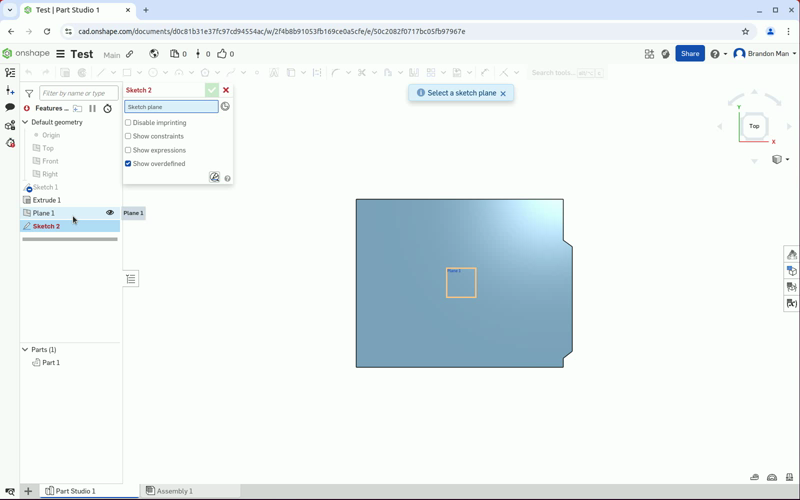
click(73, 215)
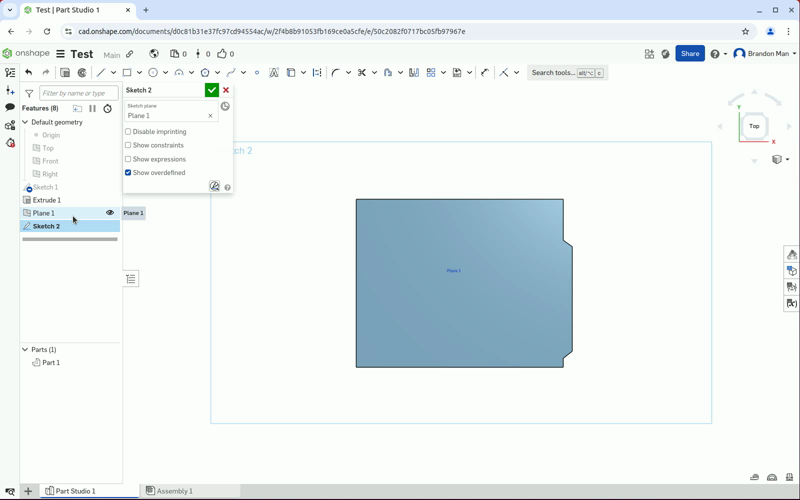
mouse_move(73, 352)
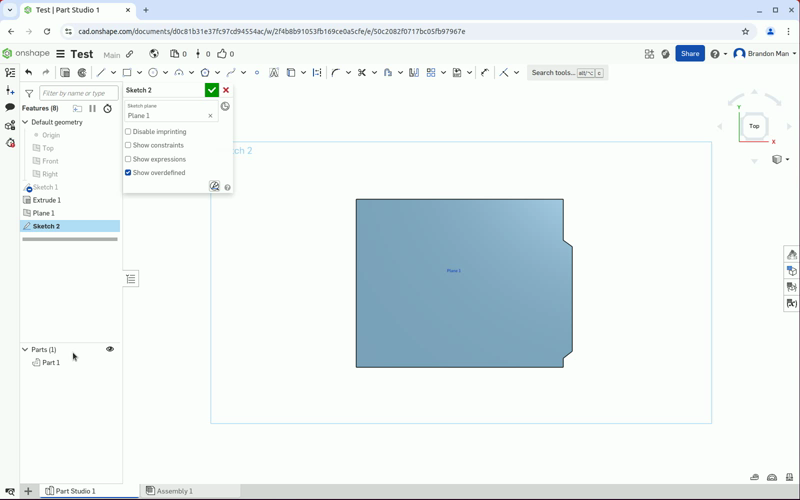
key(y)
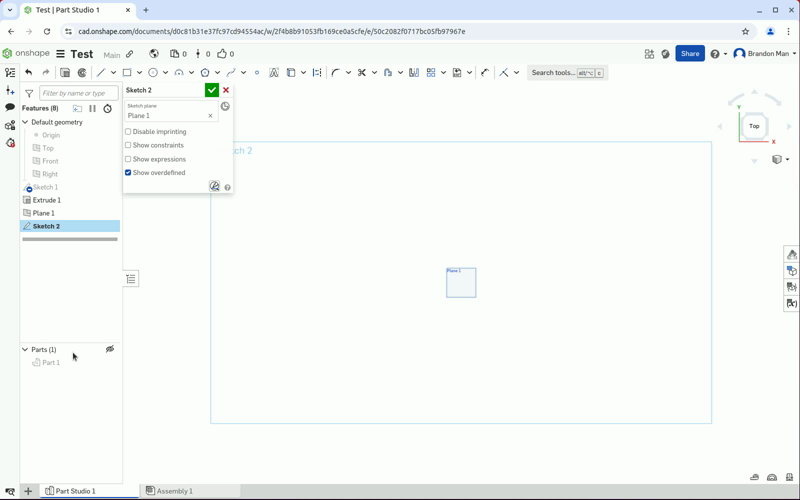
key(c)
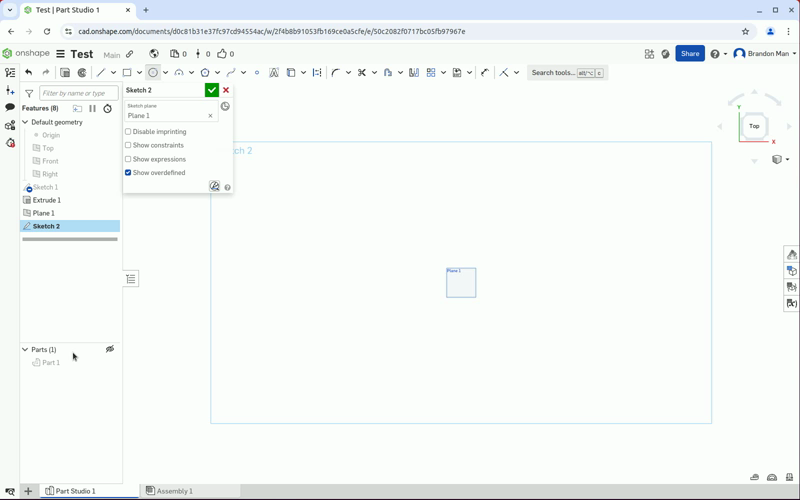
key_down(shift)
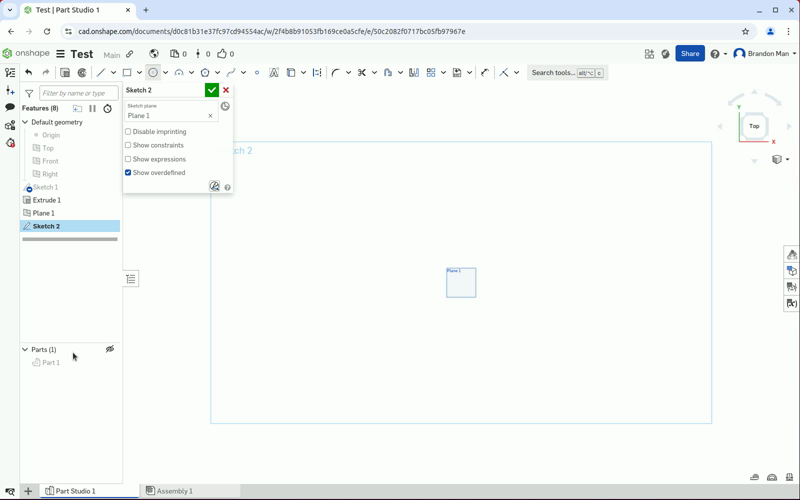
mouse_move(404, 206)
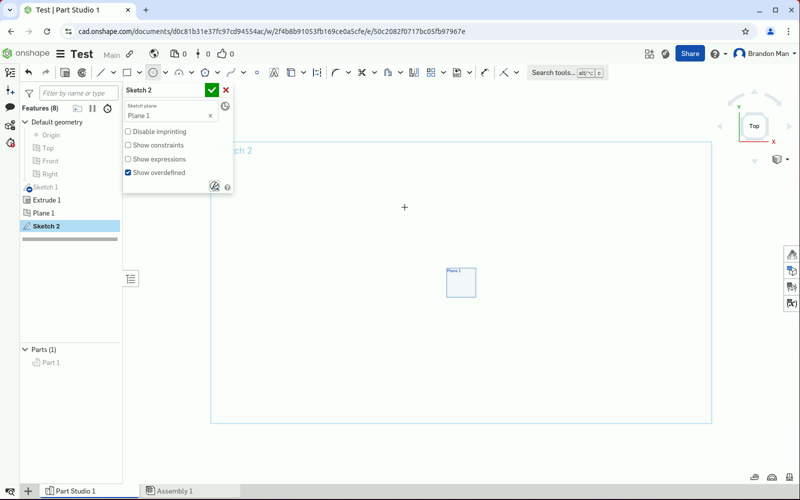
click(404, 206)
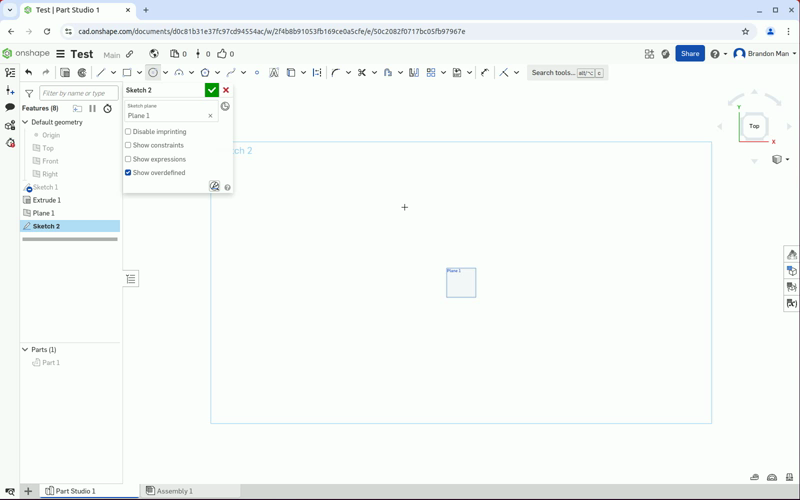
key_up(shift)
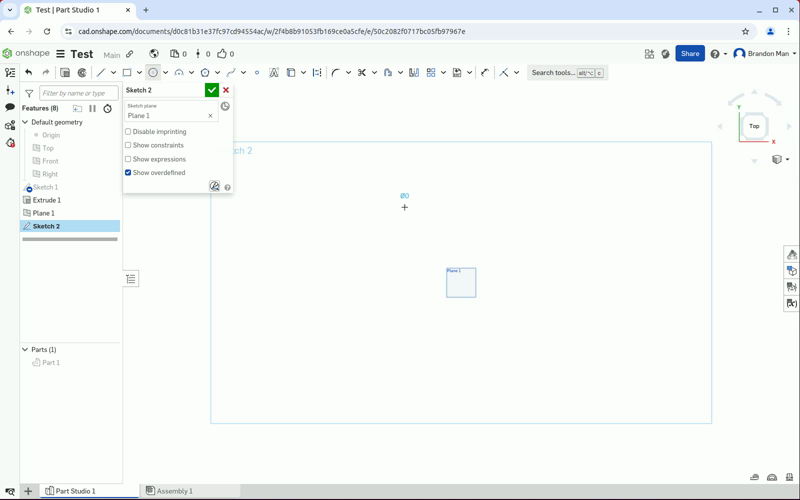
mouse_move(410, 206)
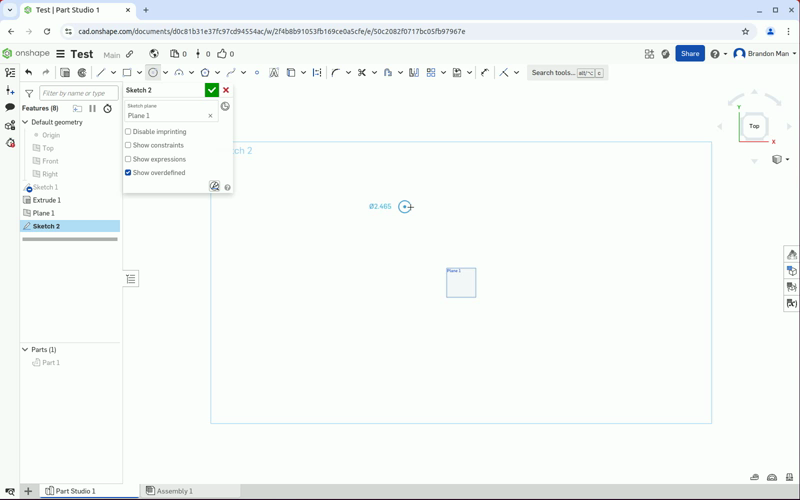
click(410, 206)
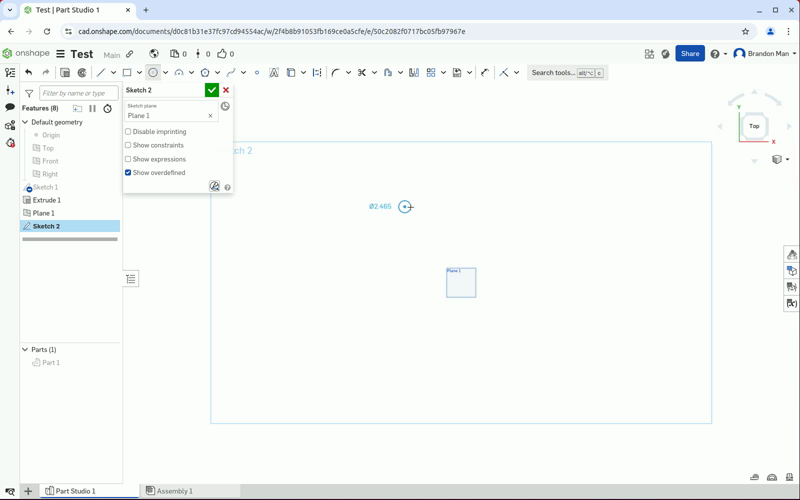
key(esc)
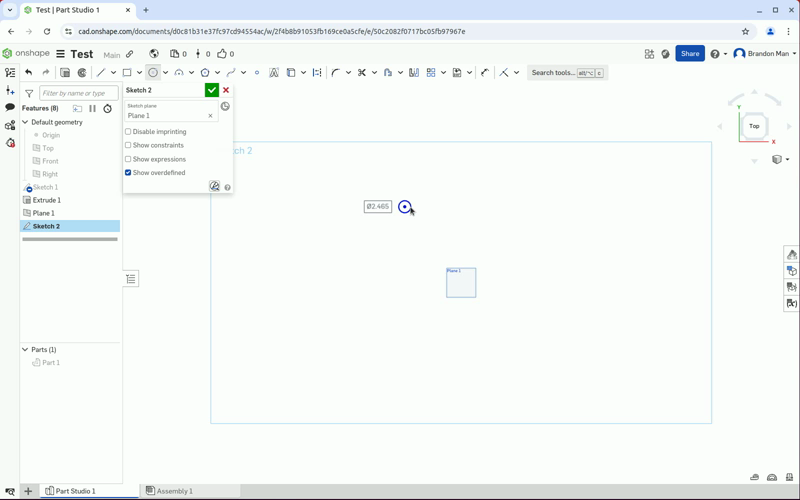
mouse_move(405, 212)
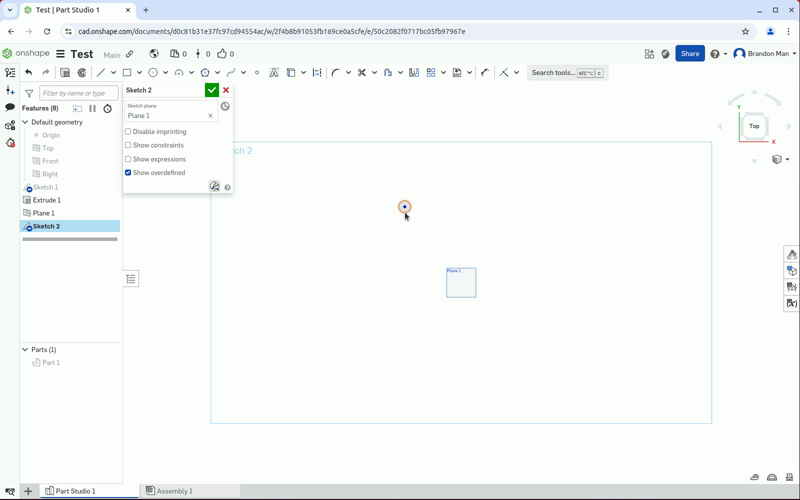
scroll(6)
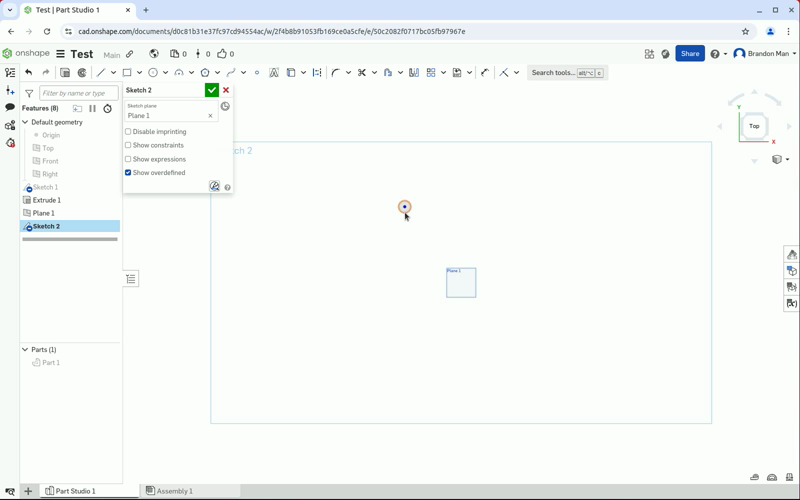
scroll(6)
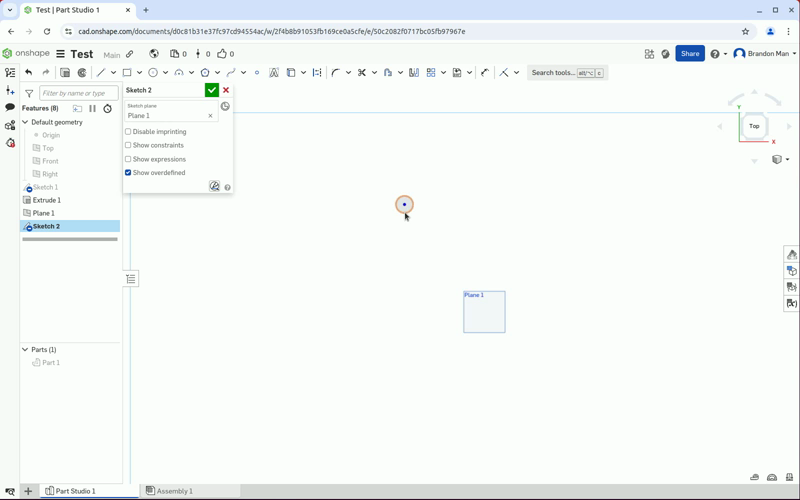
scroll(6)
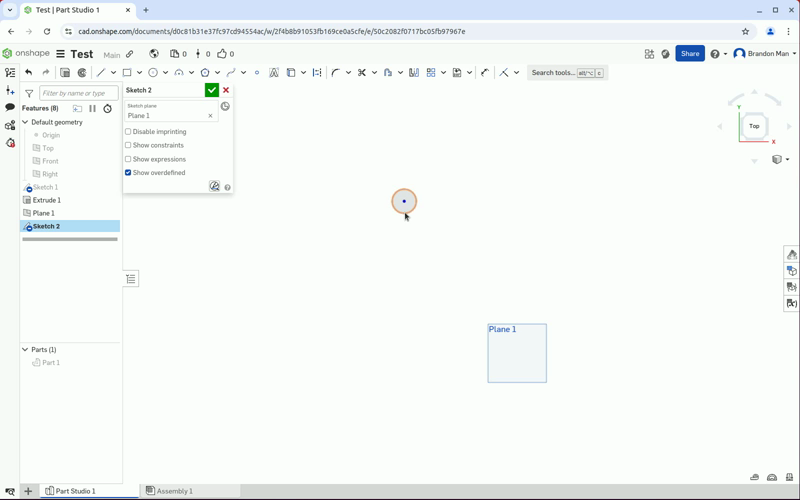
scroll(6)
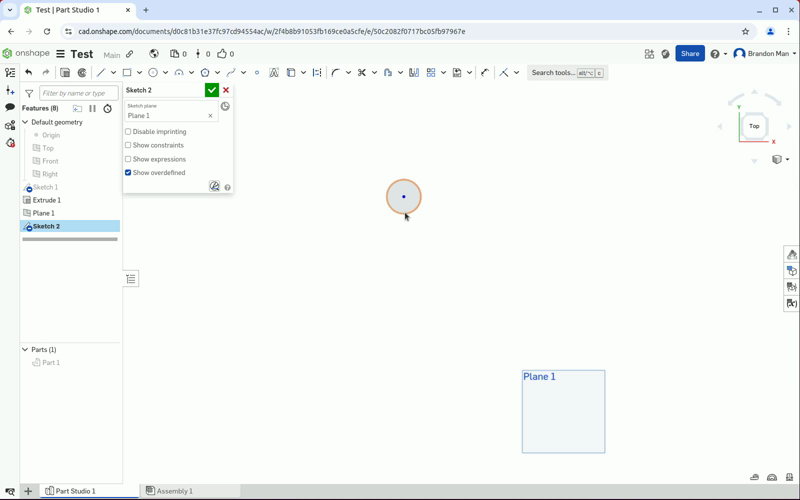
scroll(6)
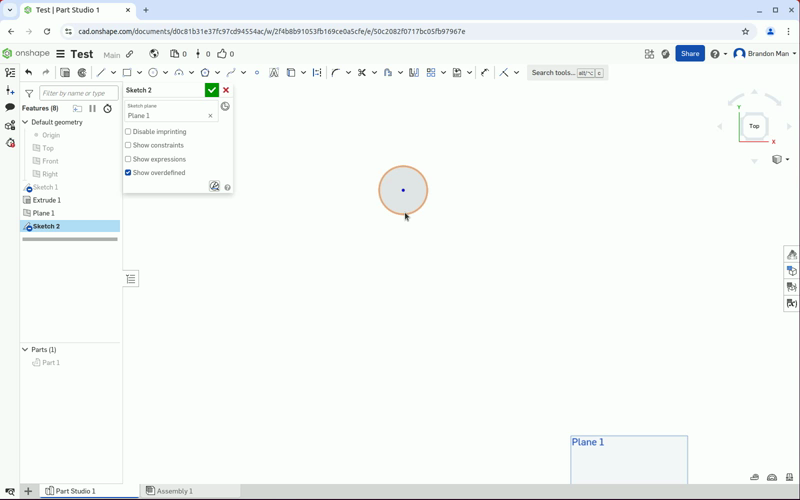
scroll(6)
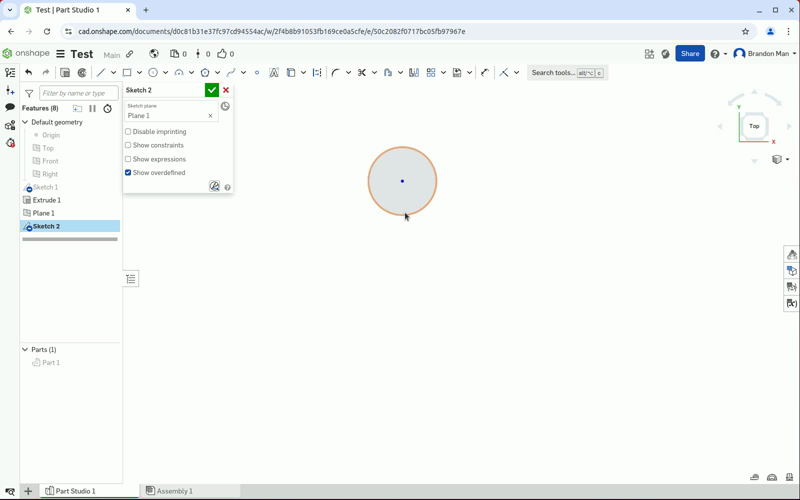
scroll(6)
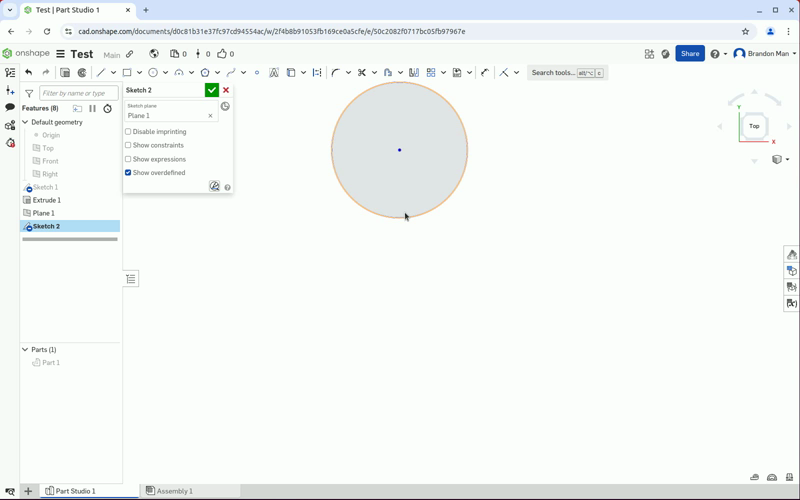
click(405, 212)
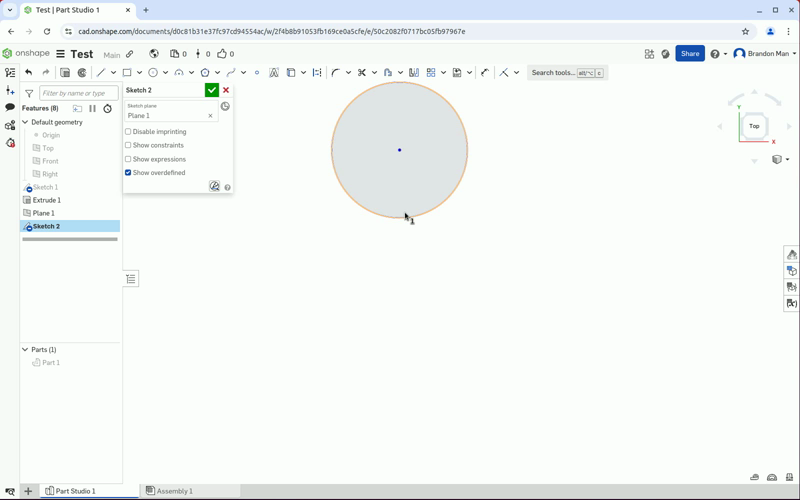
scroll(-6)
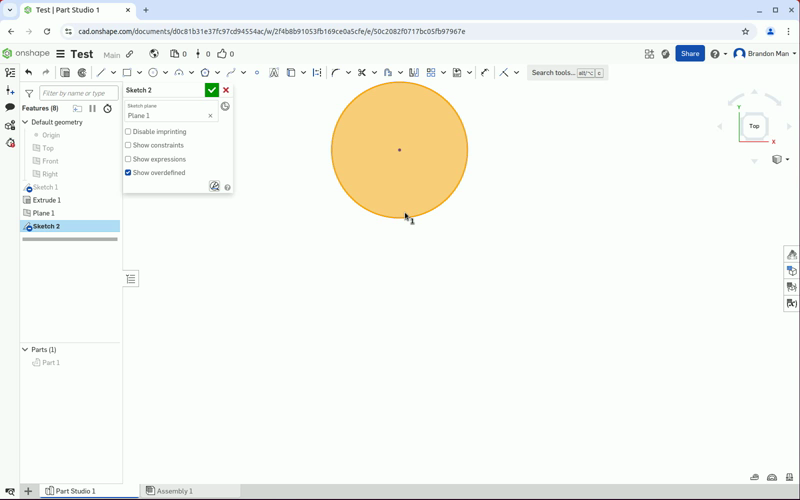
scroll(-6)
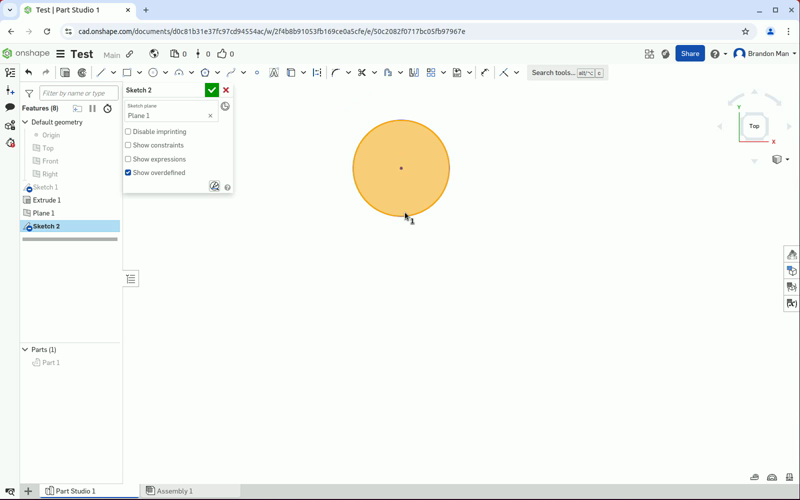
scroll(-6)
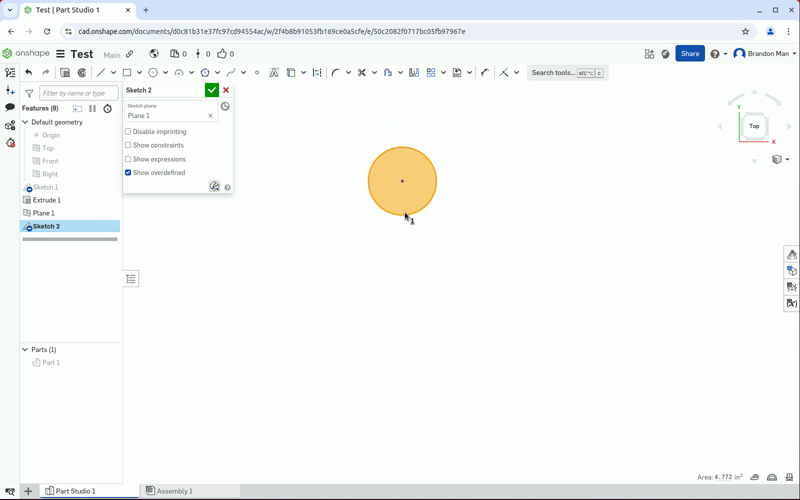
scroll(-6)
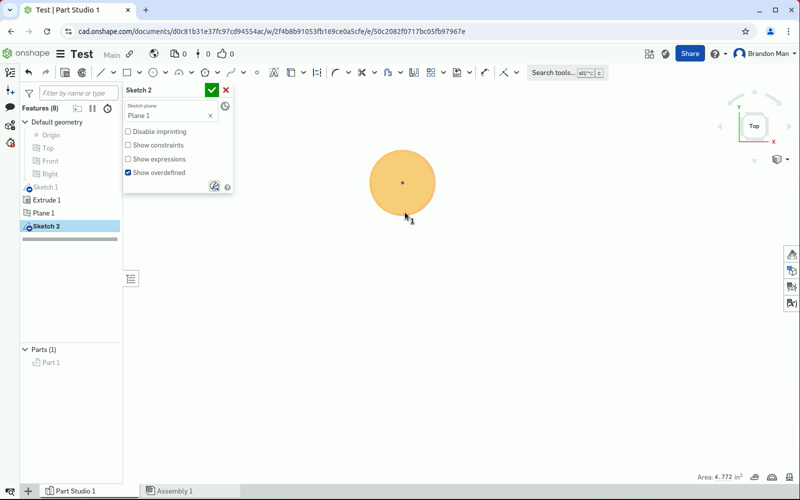
scroll(-6)
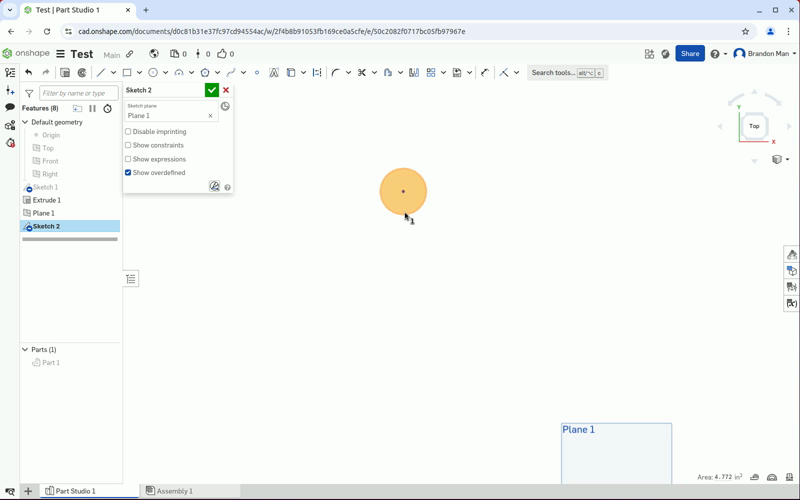
scroll(-6)
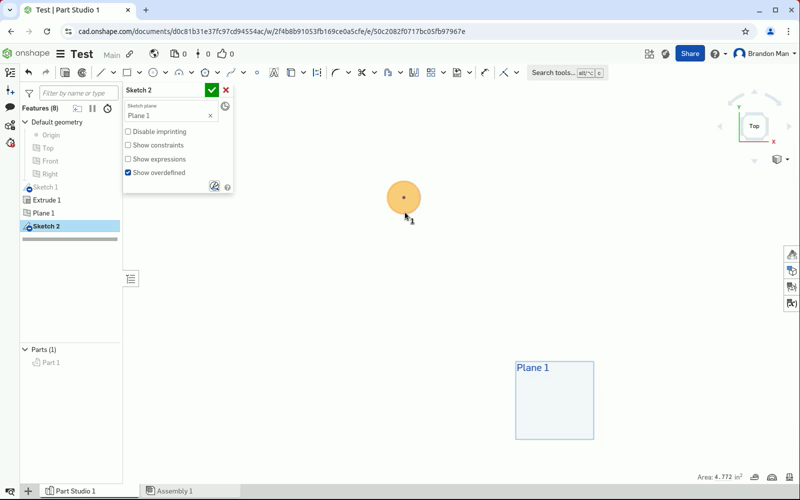
scroll(-6)
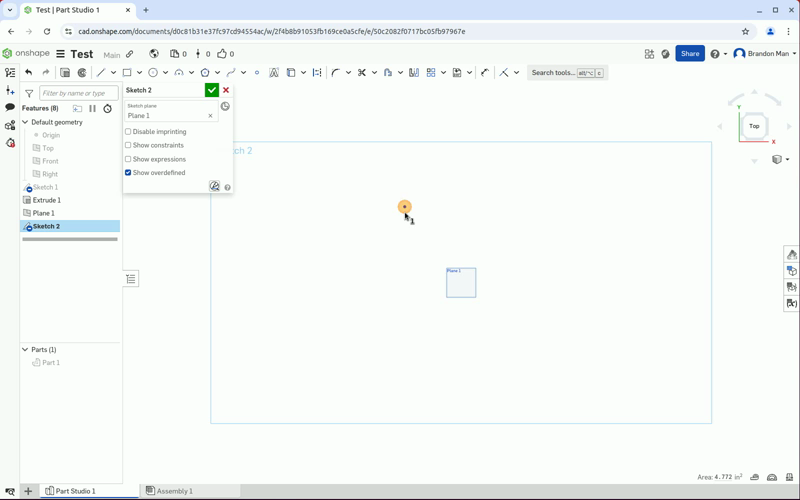
mouse_move(73, 352)
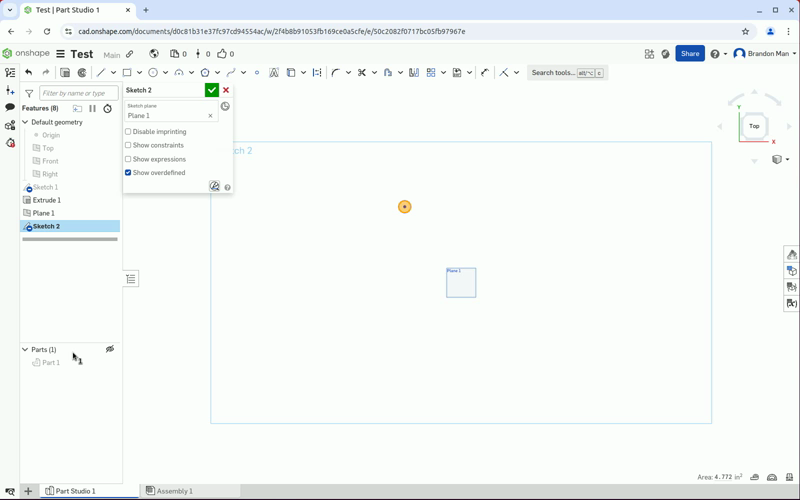
key(shift+y)
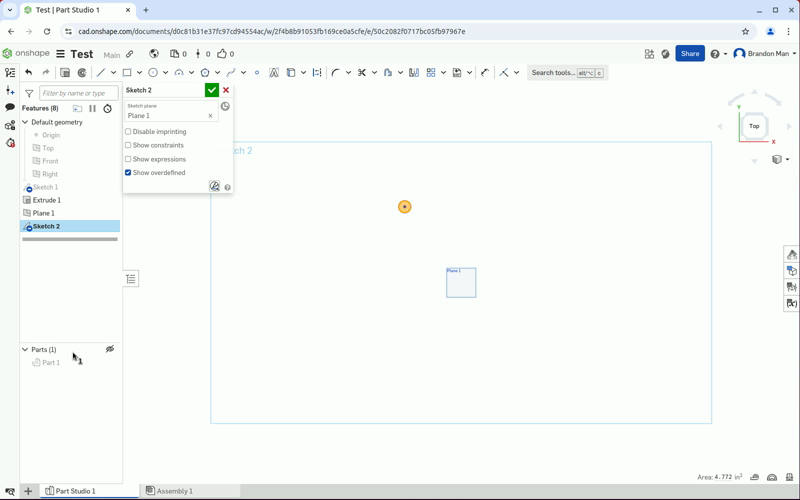
key(shift+e)
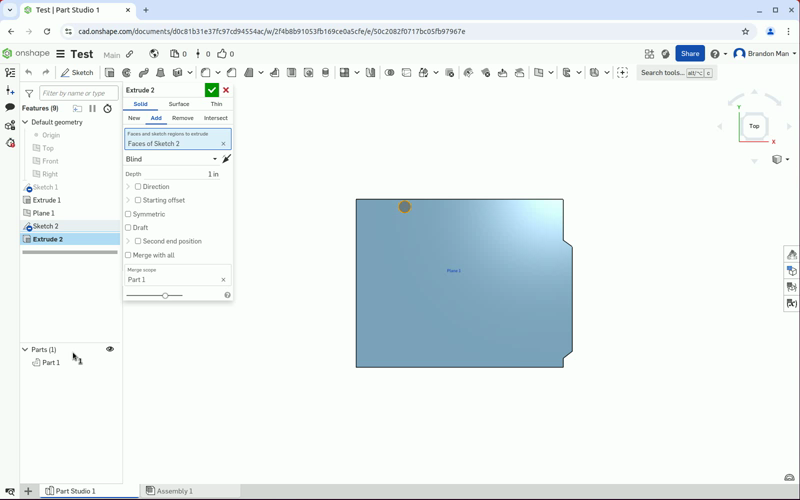
mouse_move(143, 106)
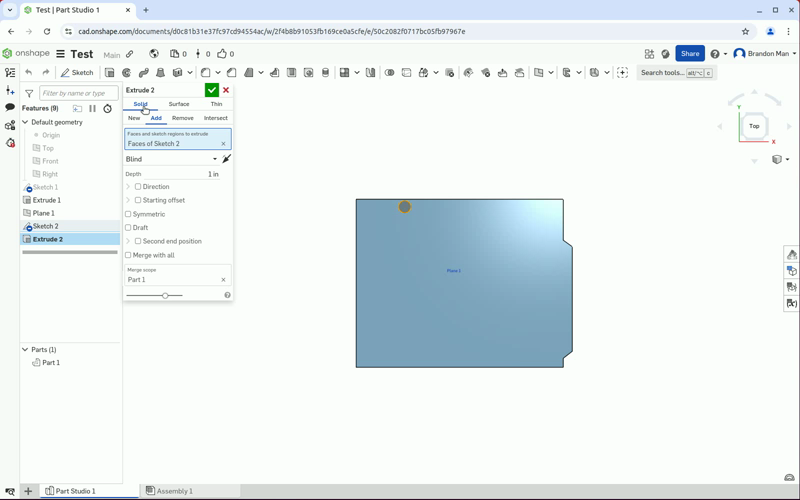
click(143, 106)
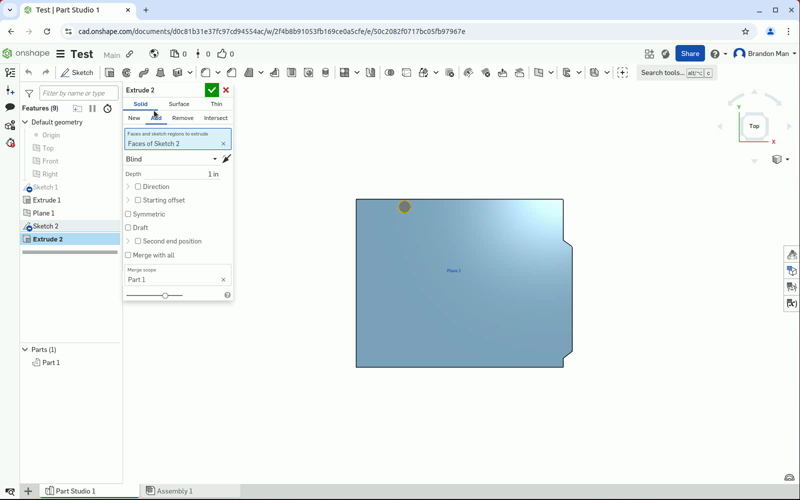
mouse_move(186, 120)
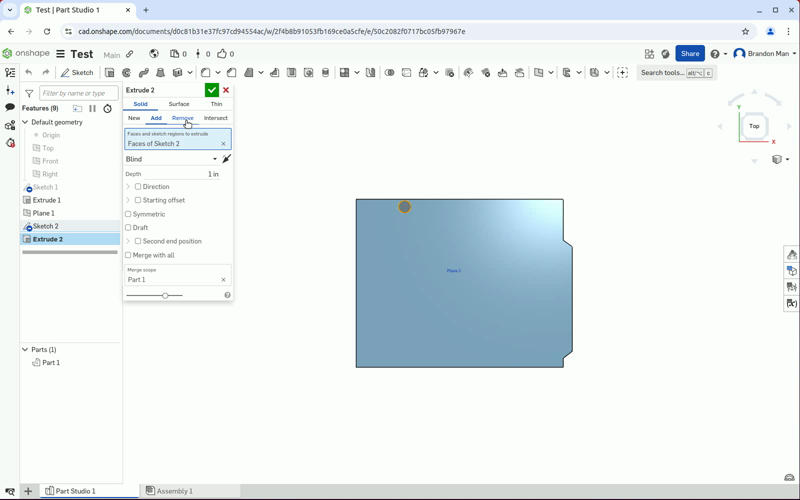
click(186, 120)
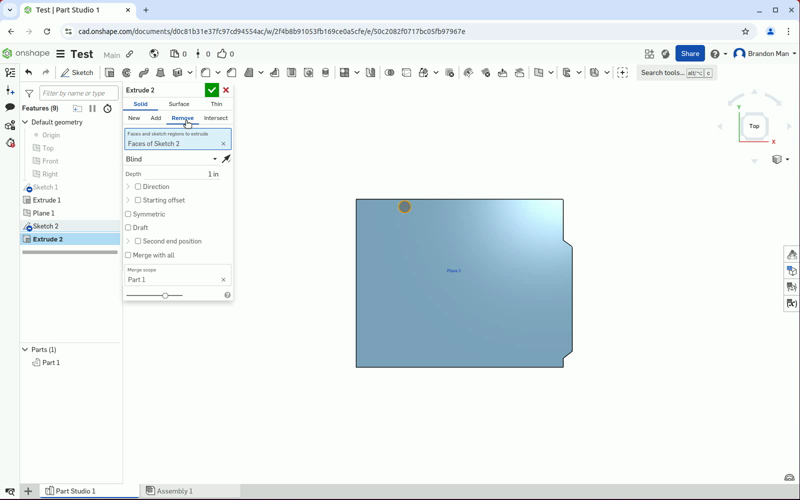
key(tab, 4)
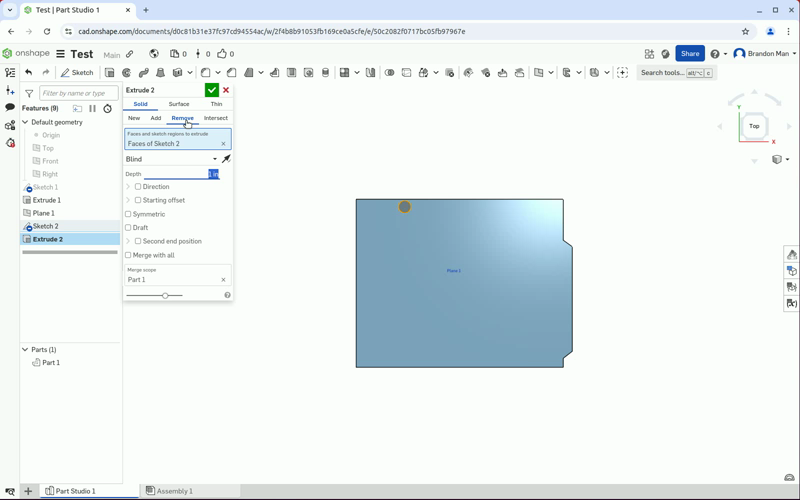
text(16.128)
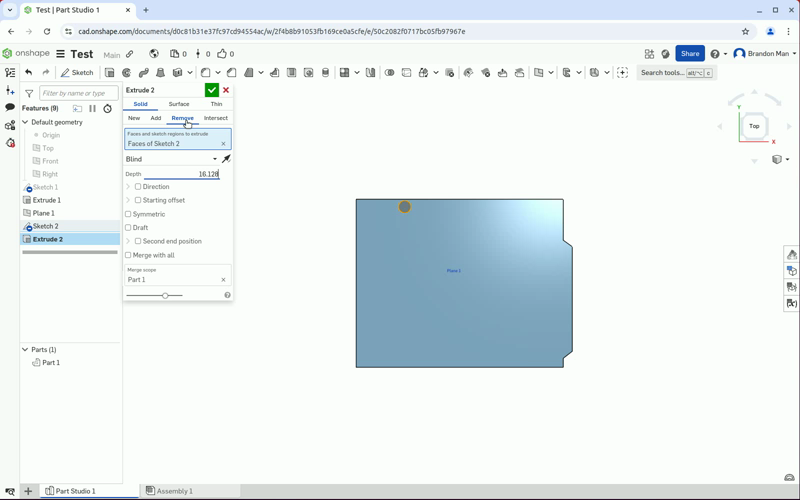
key(tab, 6)
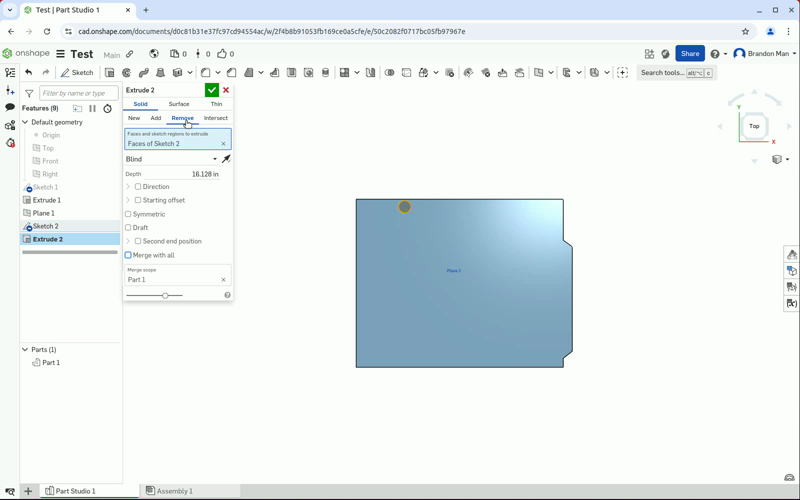
key(space)
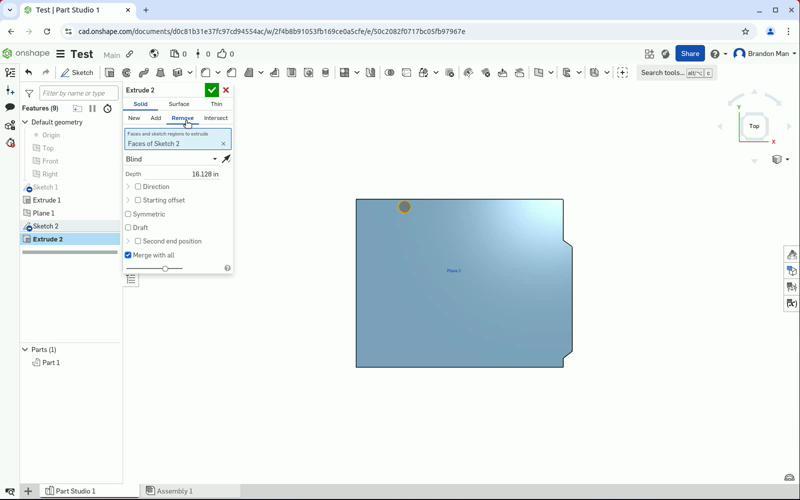
key(enter)
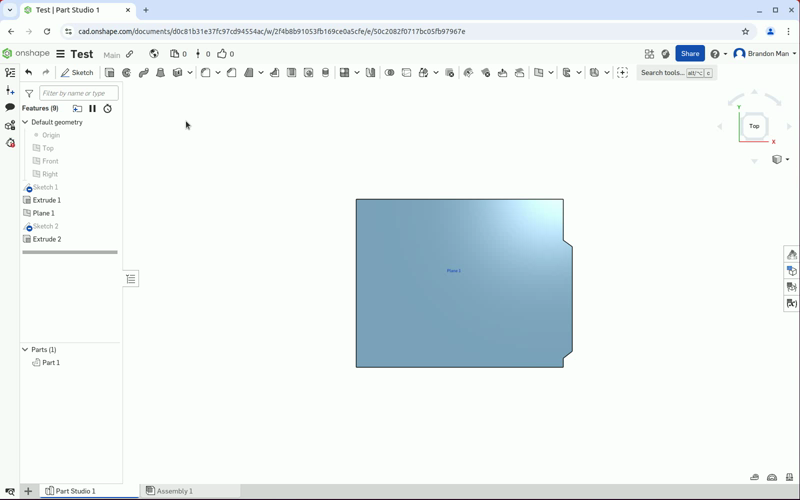
key(shift+h)
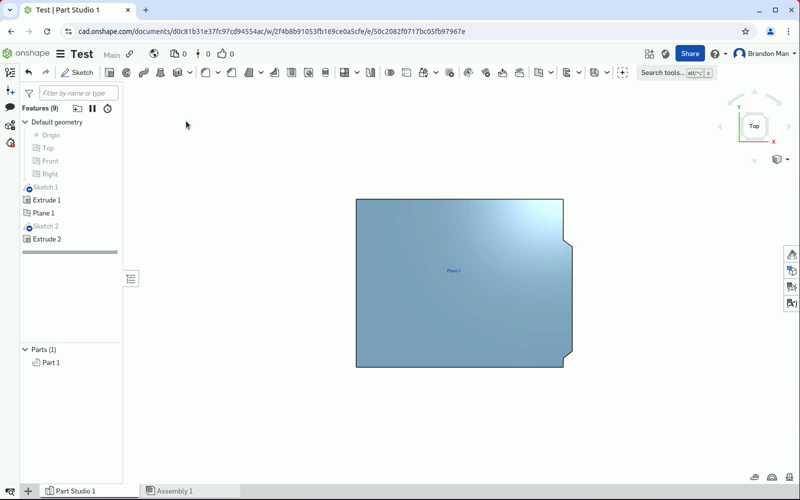
key(shift+h)
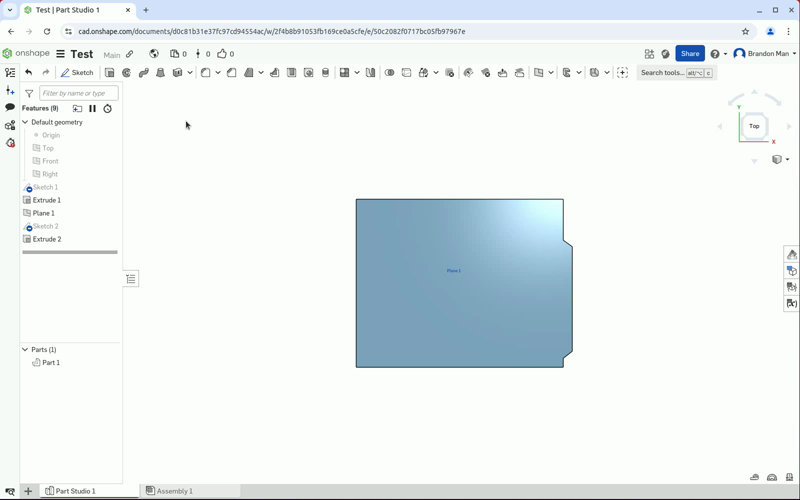
mouse_move(73, 189)
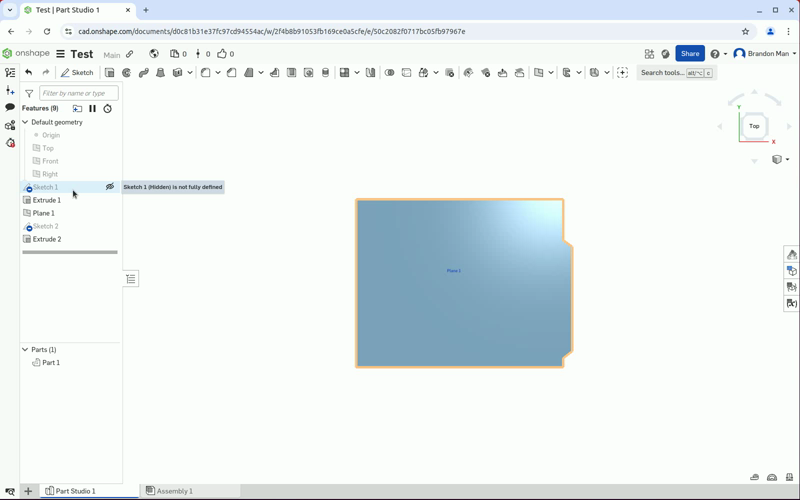
click(73, 189)
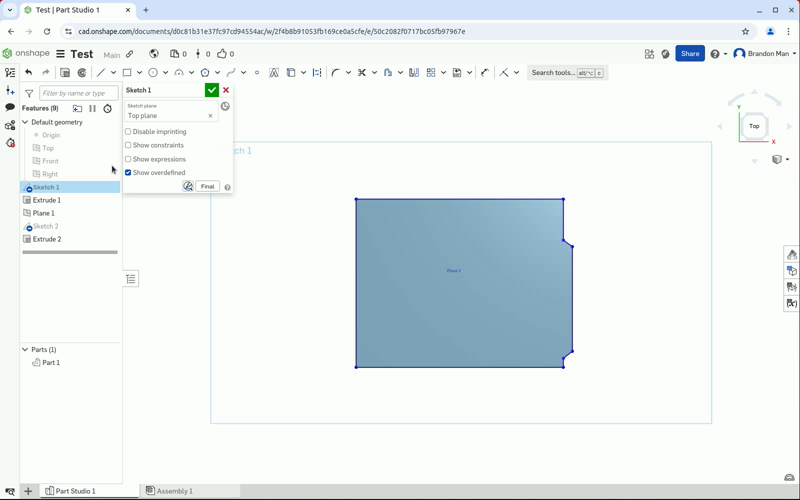
mouse_move(229, 92)
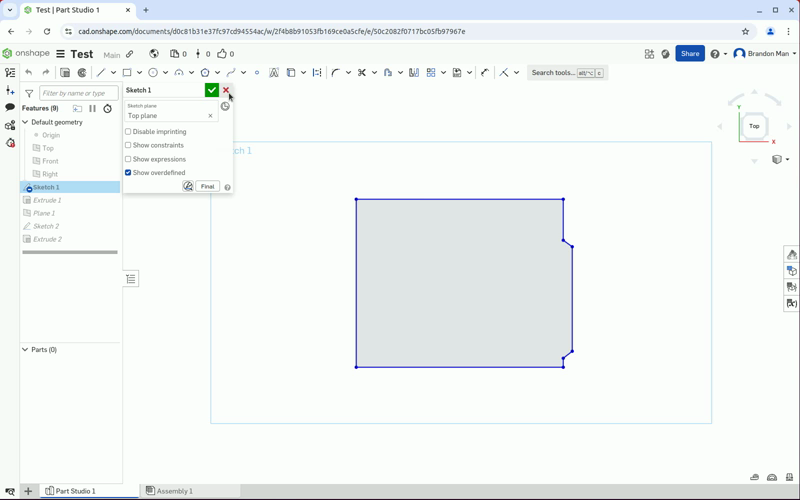
click(229, 92)
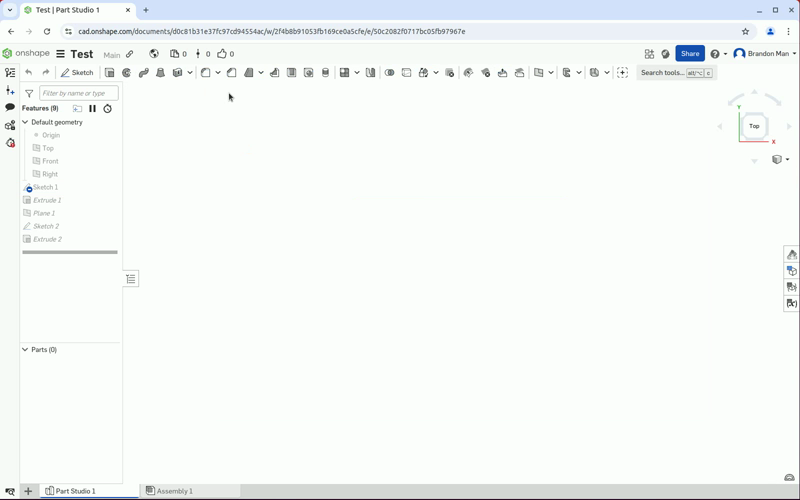
key(shift+s)
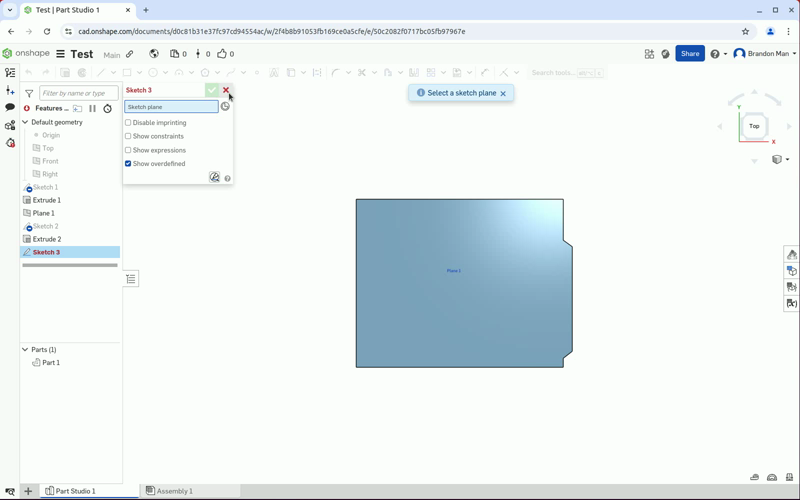
mouse_move(73, 215)
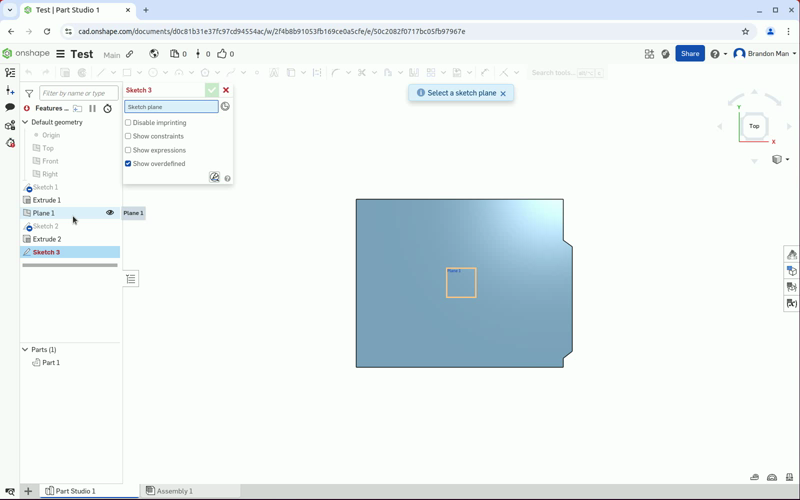
click(73, 215)
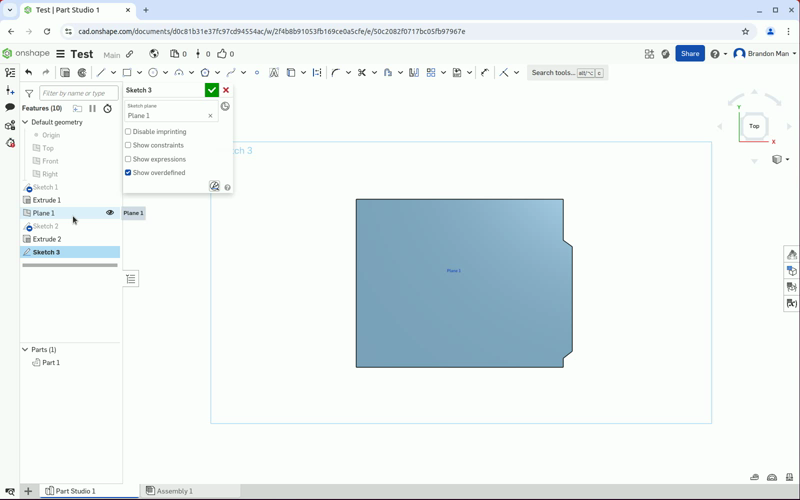
mouse_move(73, 352)
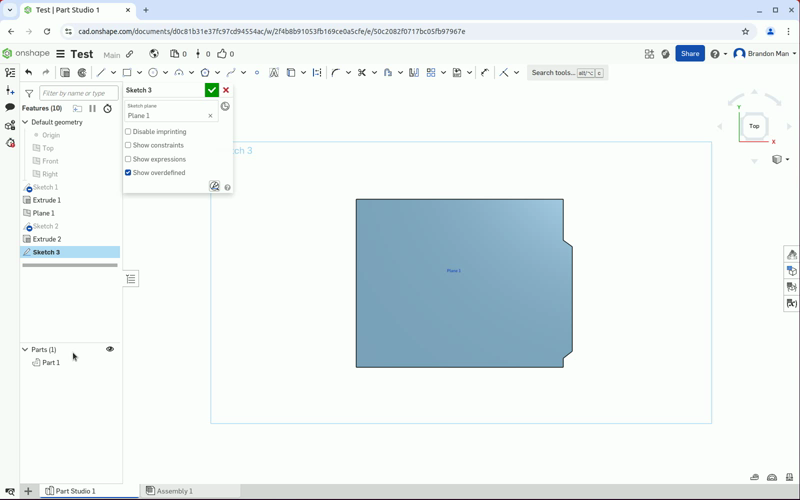
key(y)
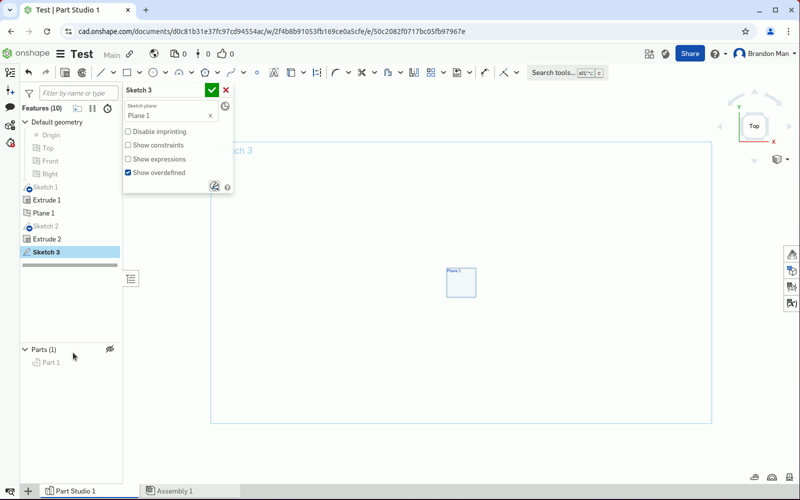
key(c)
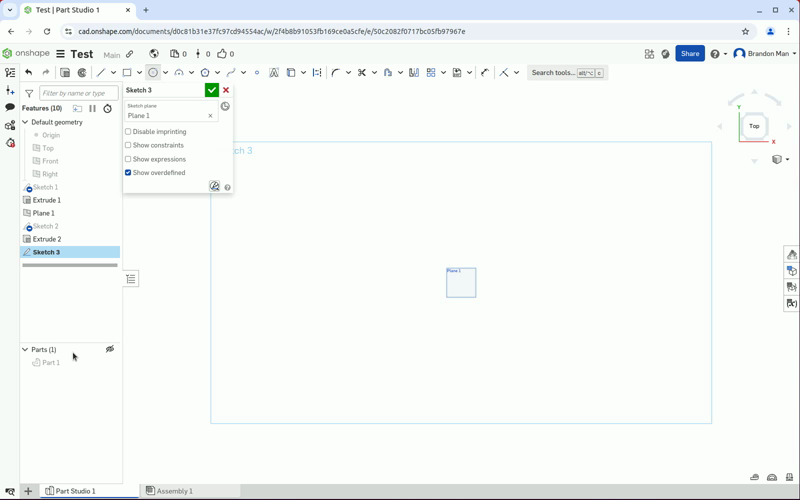
key_down(shift)
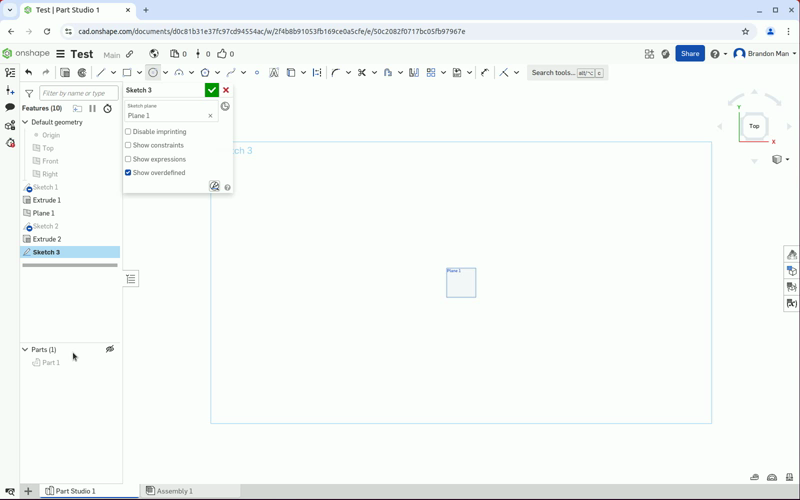
mouse_move(401, 359)
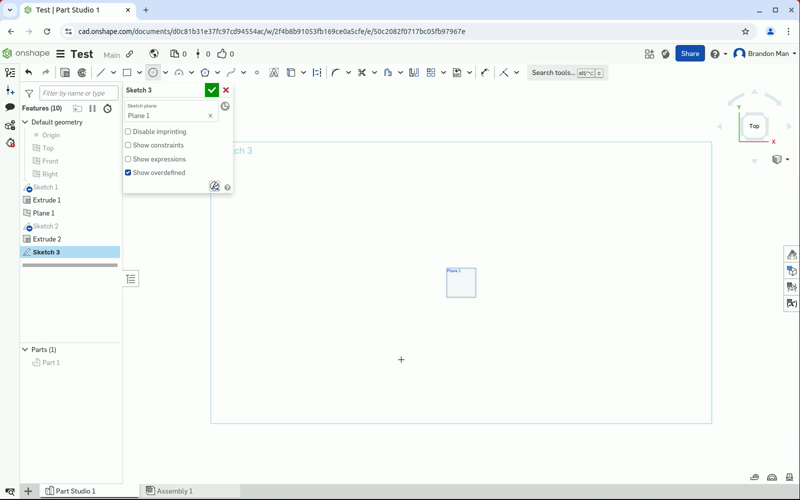
click(401, 359)
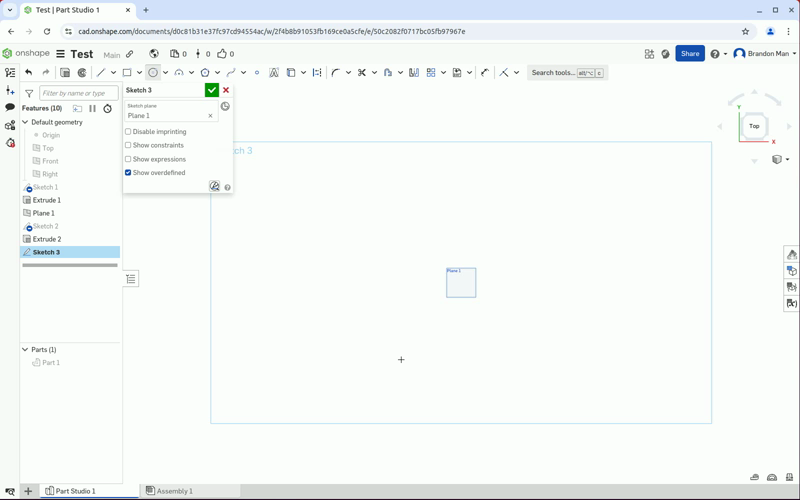
key_up(shift)
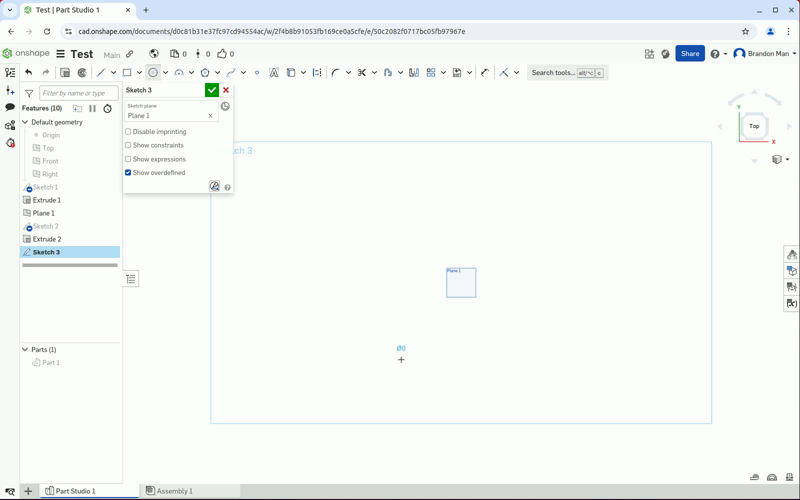
mouse_move(407, 359)
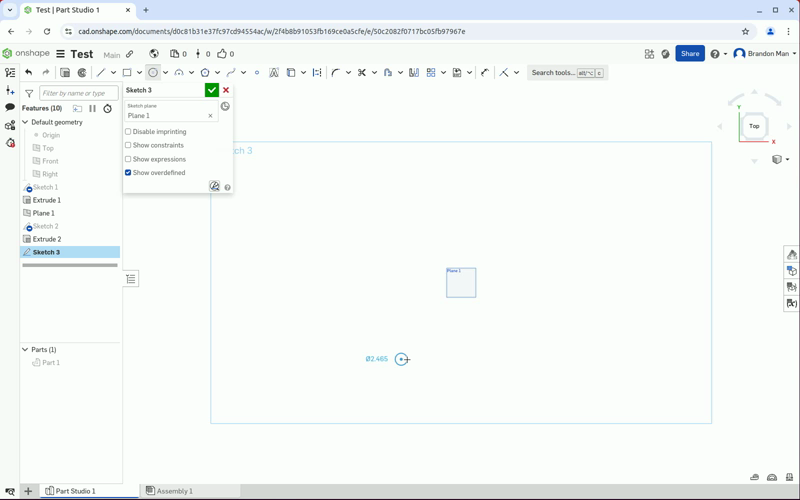
click(407, 359)
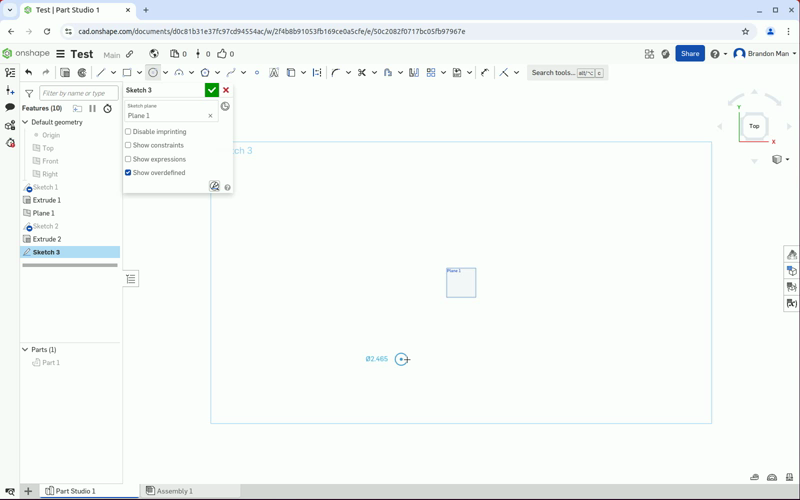
key(esc)
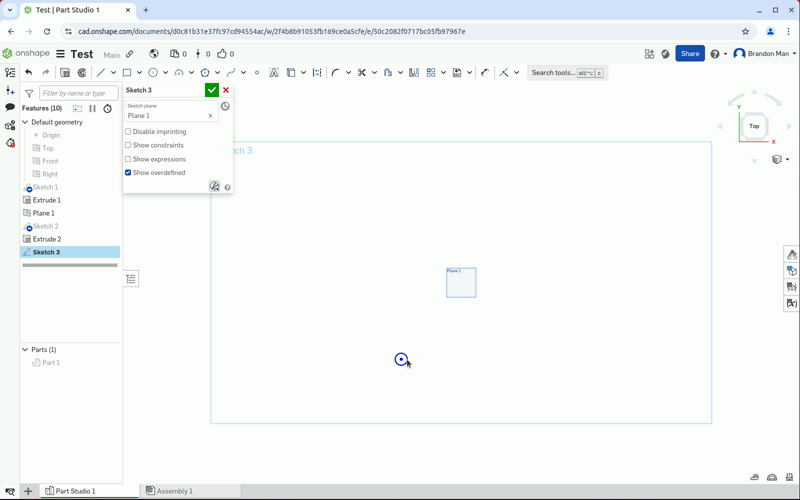
mouse_move(403, 361)
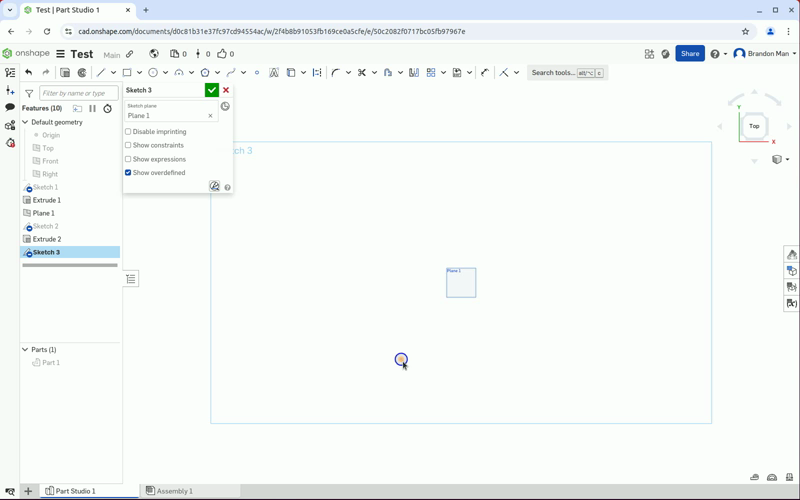
scroll(6)
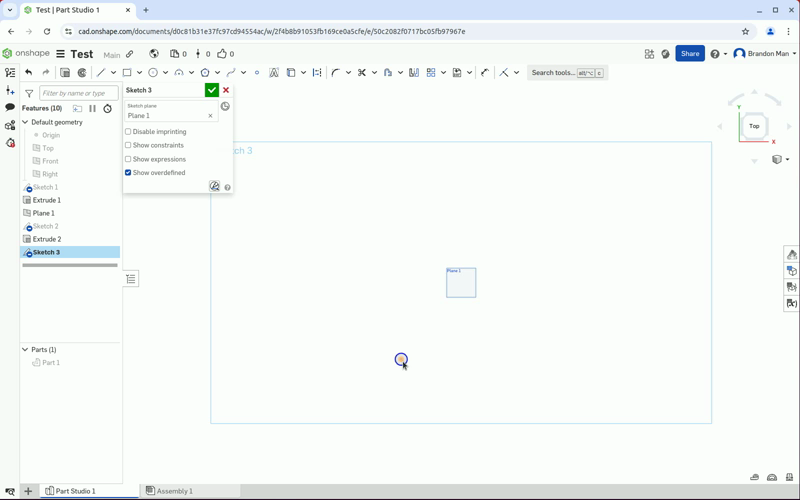
scroll(6)
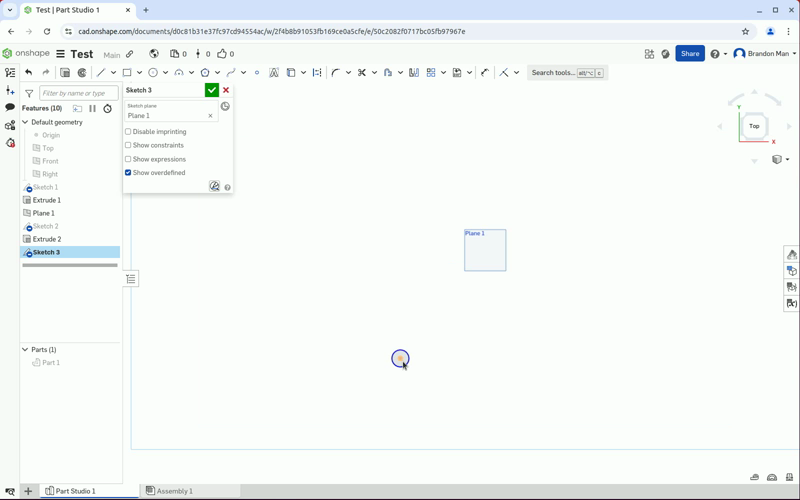
scroll(6)
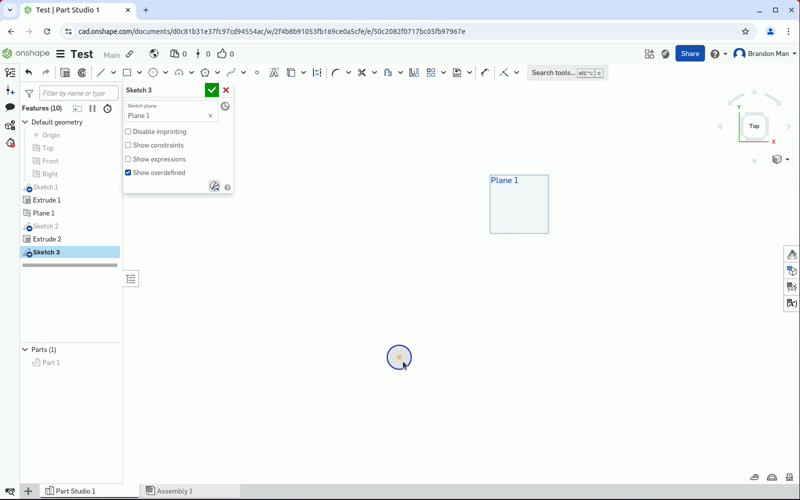
scroll(6)
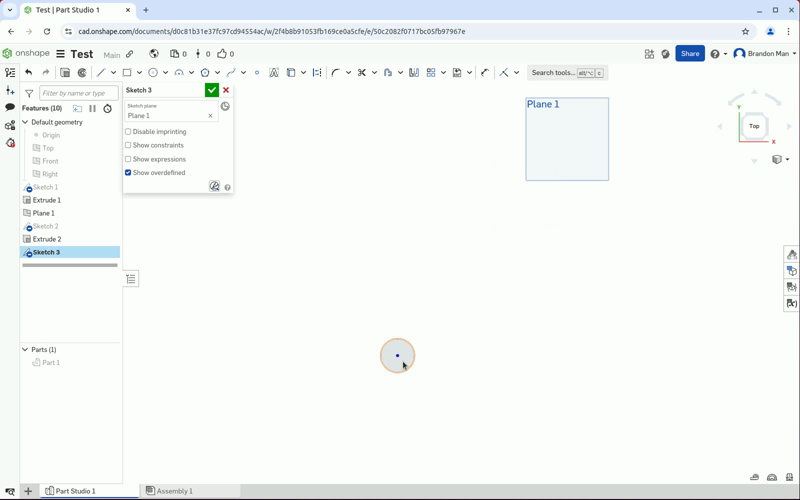
scroll(6)
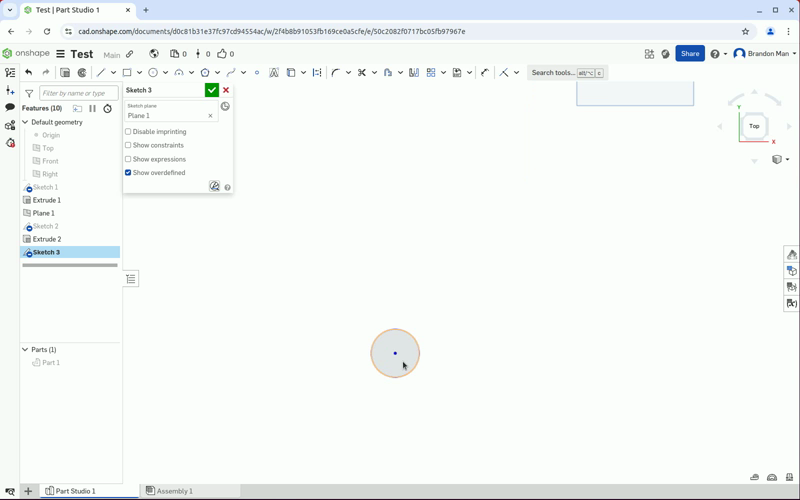
scroll(6)
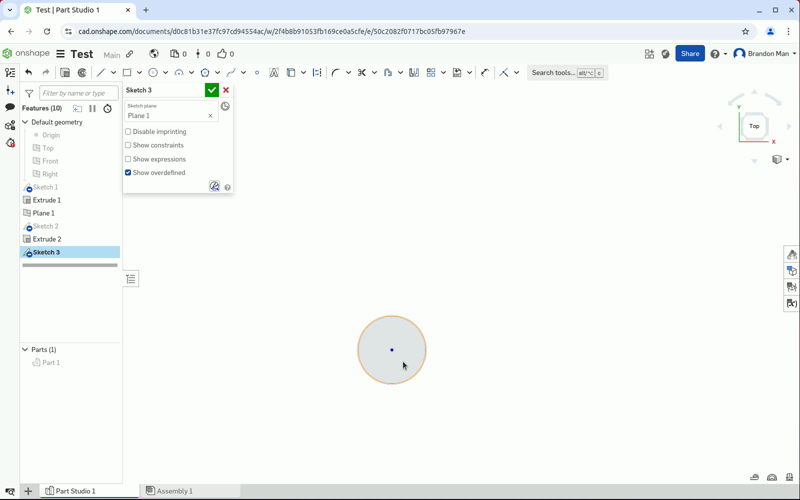
scroll(6)
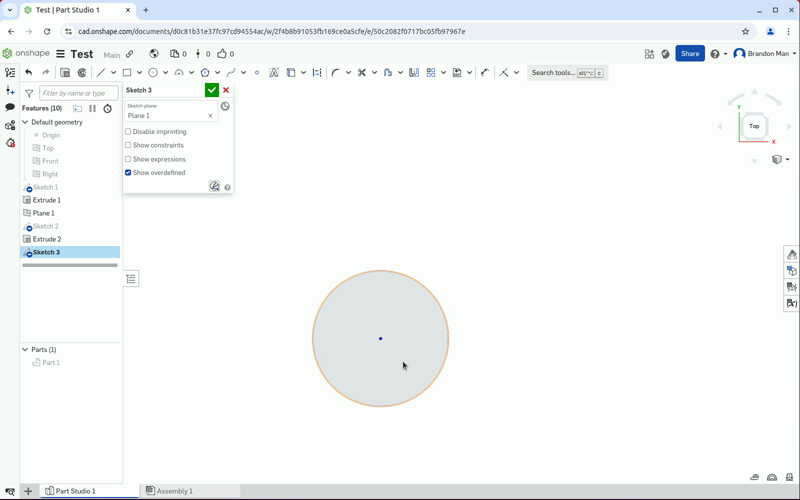
click(403, 361)
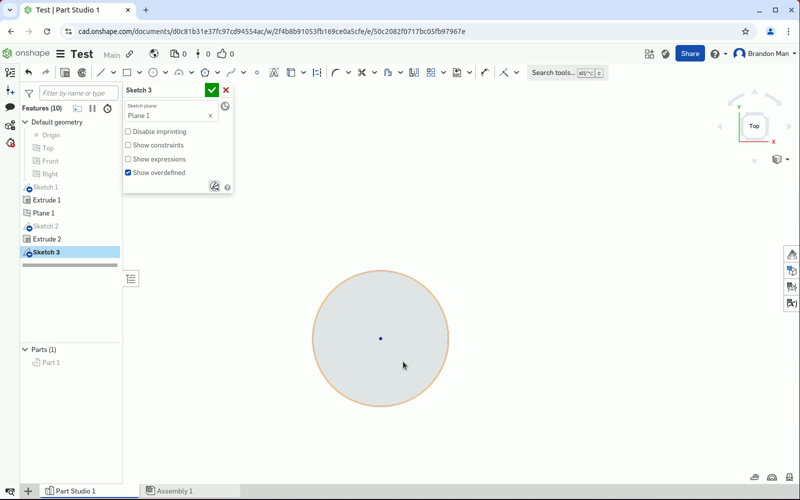
scroll(-6)
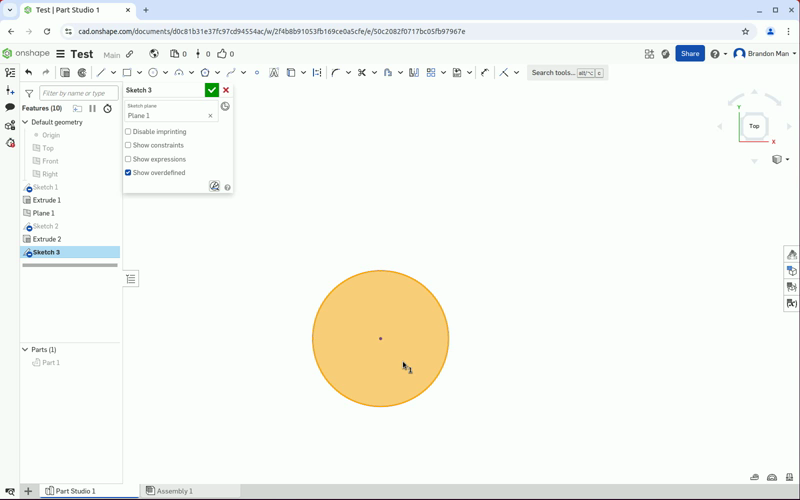
scroll(-6)
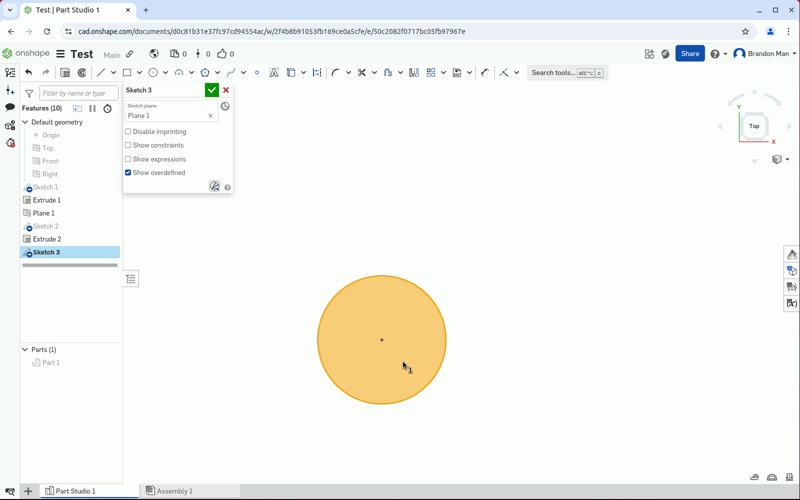
scroll(-6)
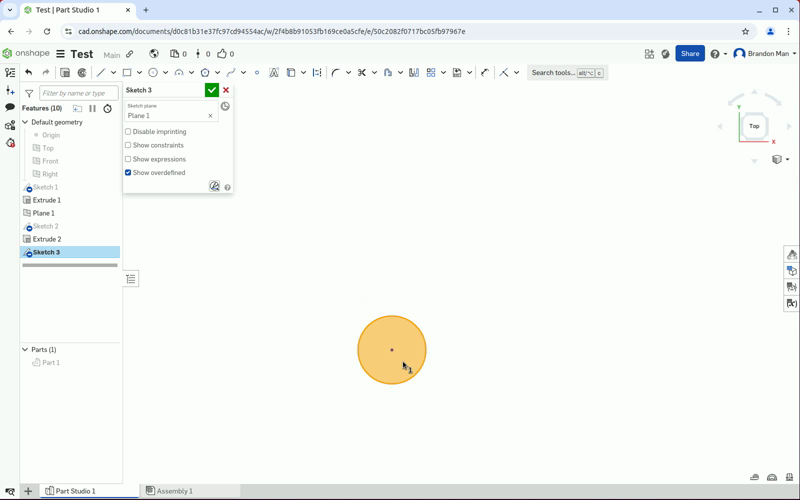
scroll(-6)
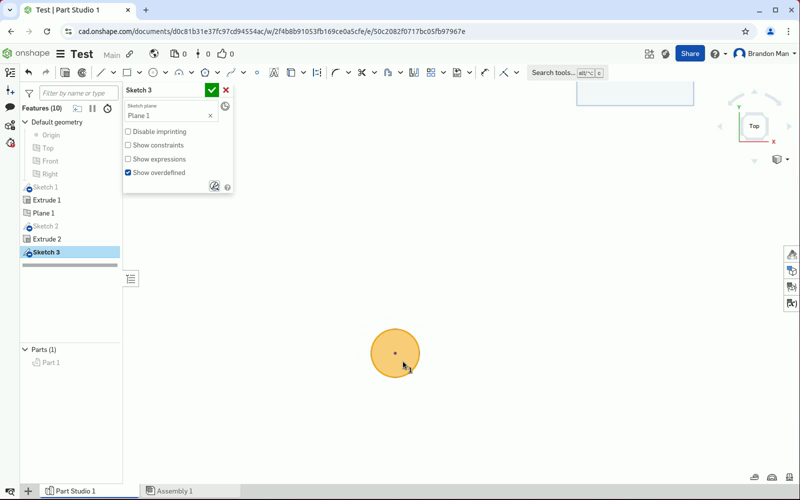
scroll(-6)
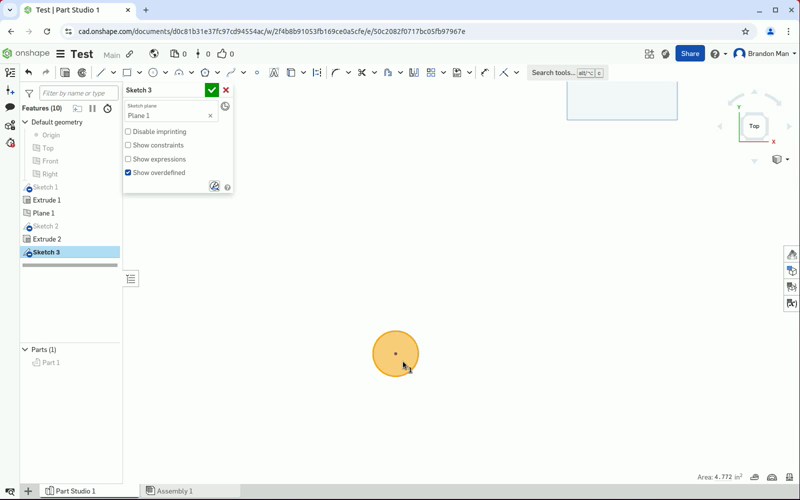
scroll(-6)
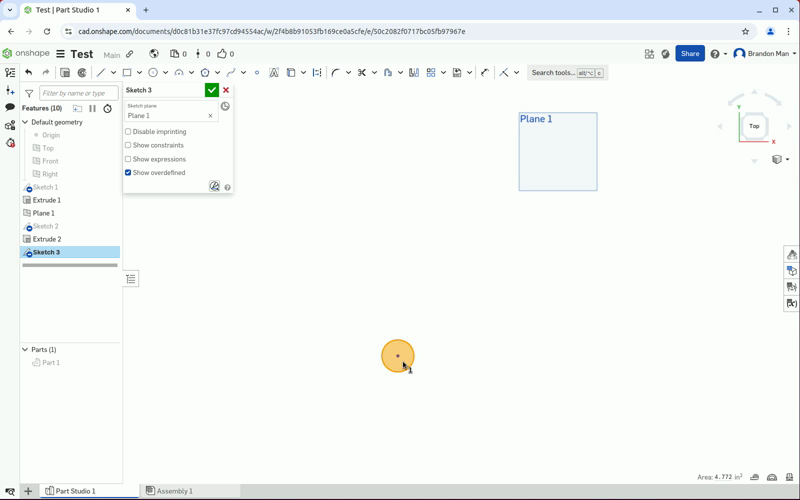
scroll(-6)
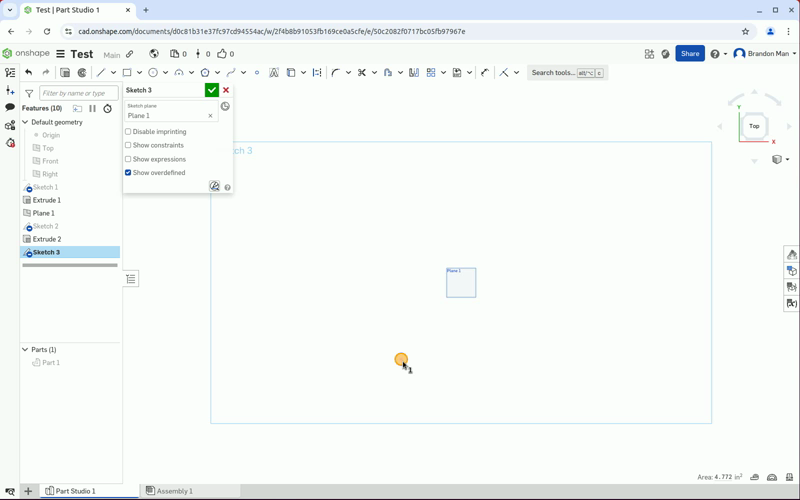
mouse_move(73, 352)
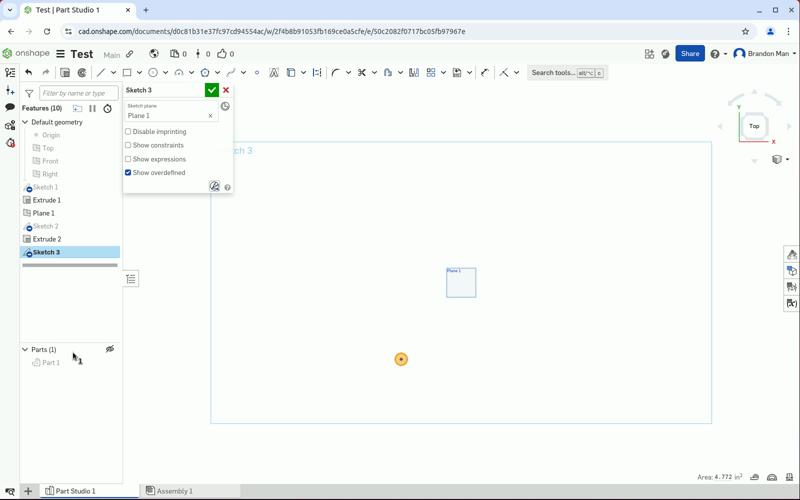
key(shift+y)
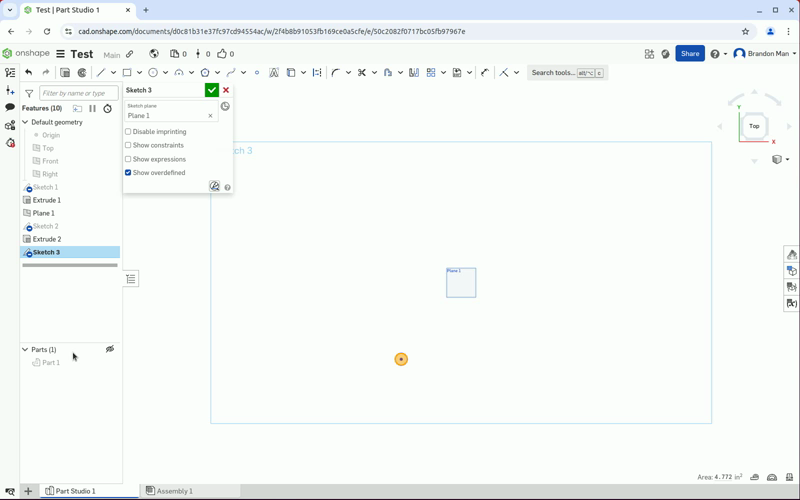
key(shift+e)
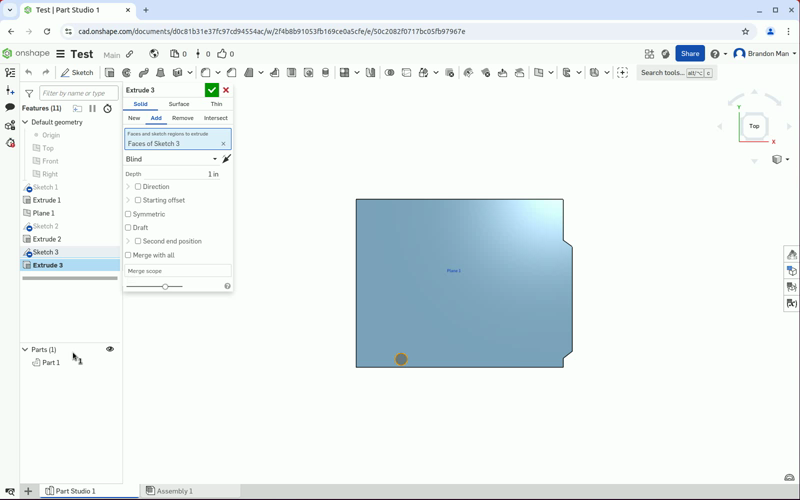
mouse_move(143, 106)
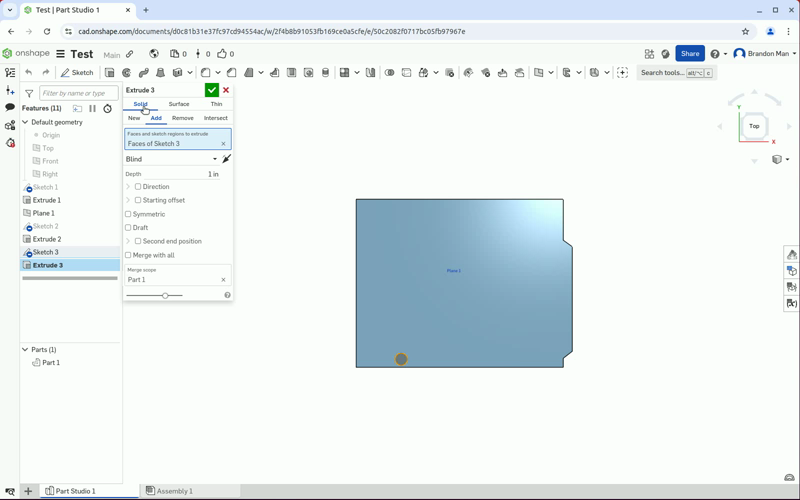
click(143, 106)
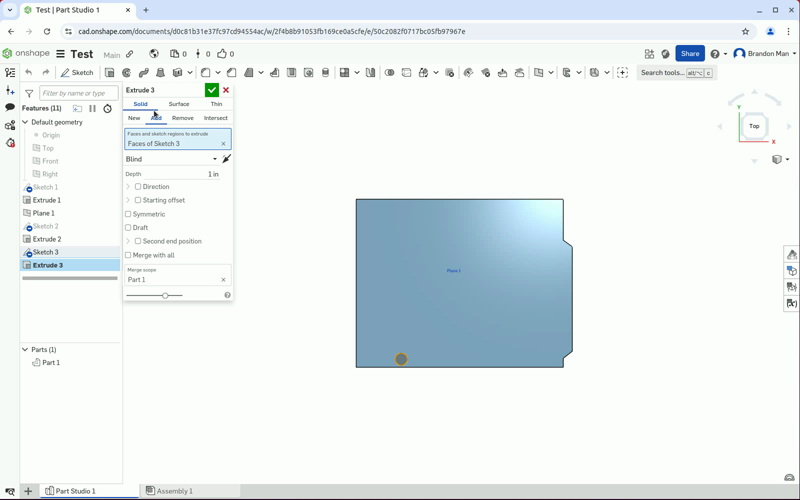
mouse_move(186, 120)
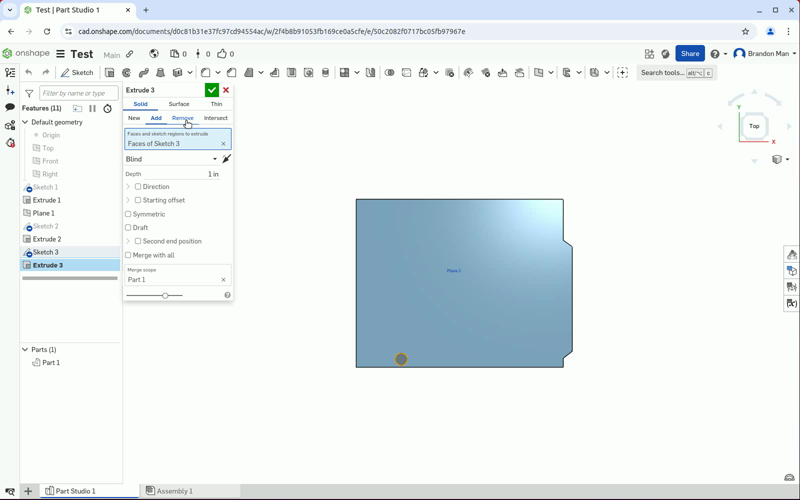
click(186, 120)
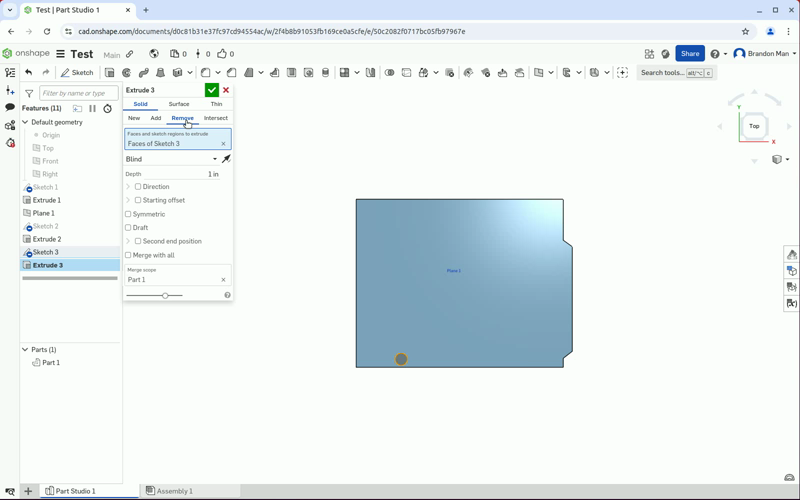
key(tab, 4)
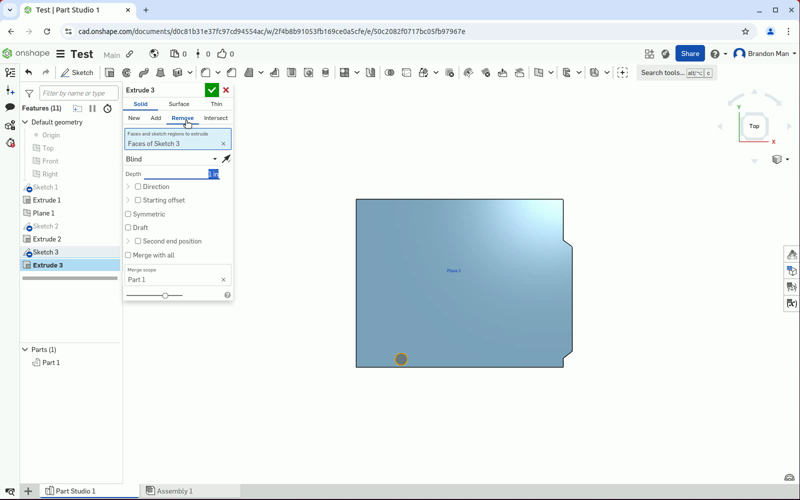
text(16.128)
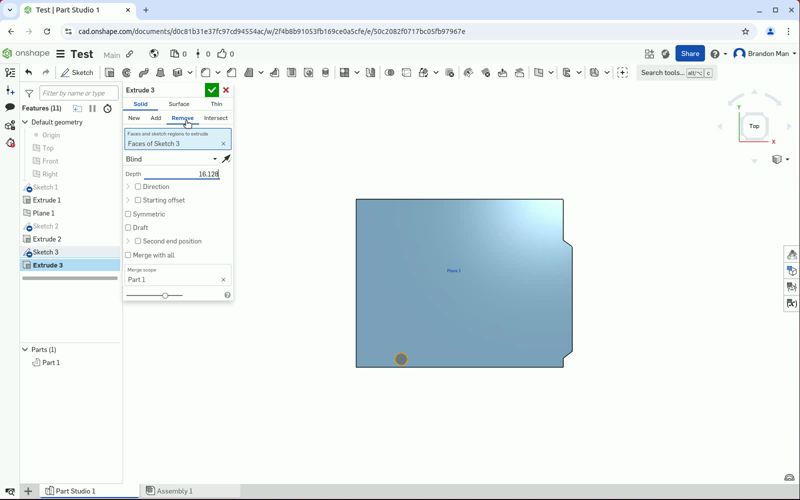
key(tab, 6)
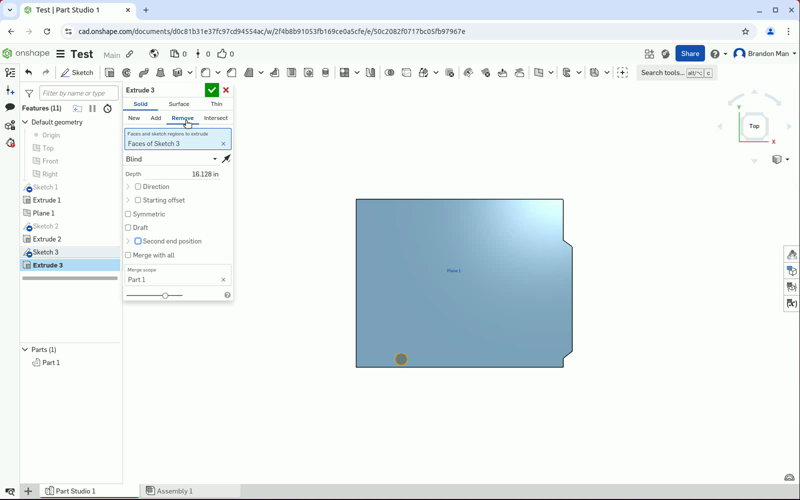
key(space)
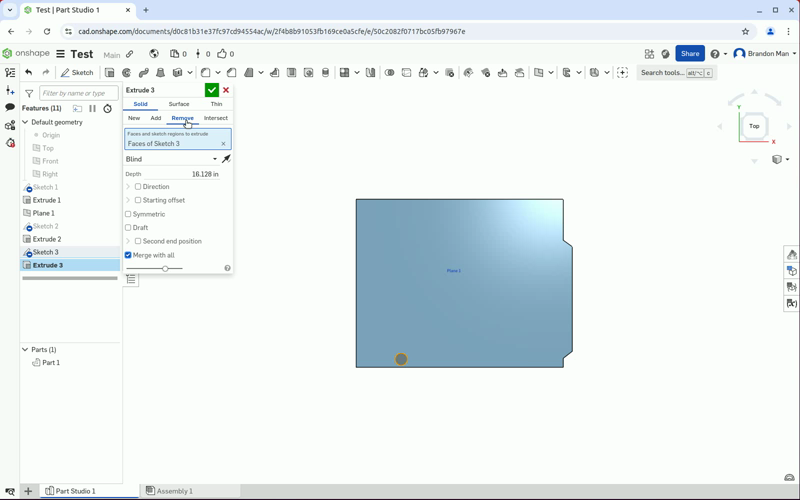
key(enter)
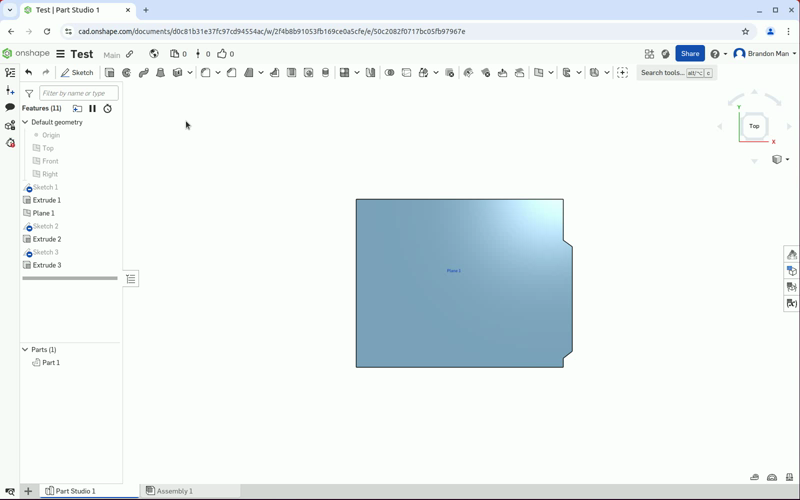
key(shift+h)
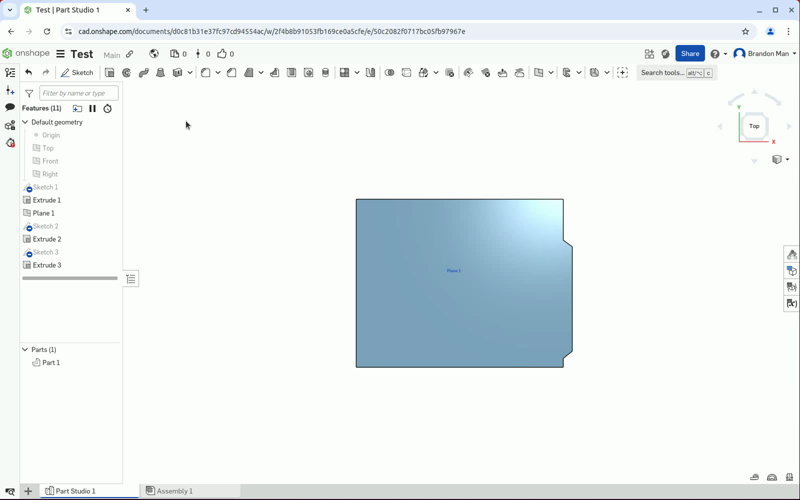
key(shift+h)
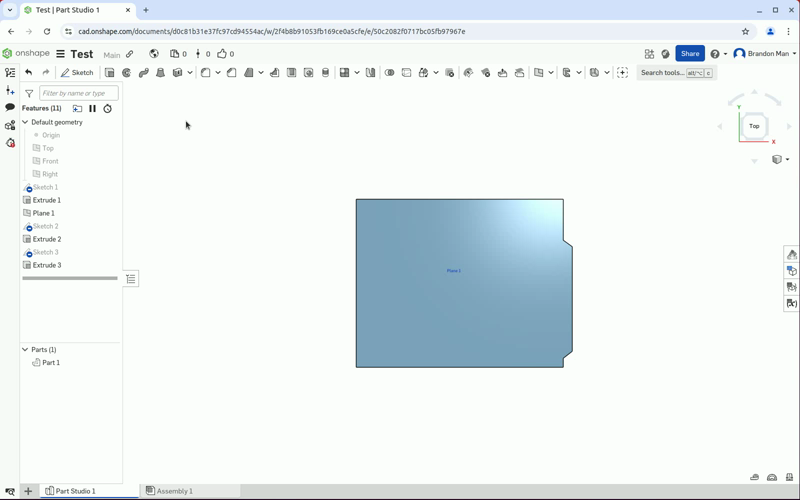
mouse_move(73, 189)
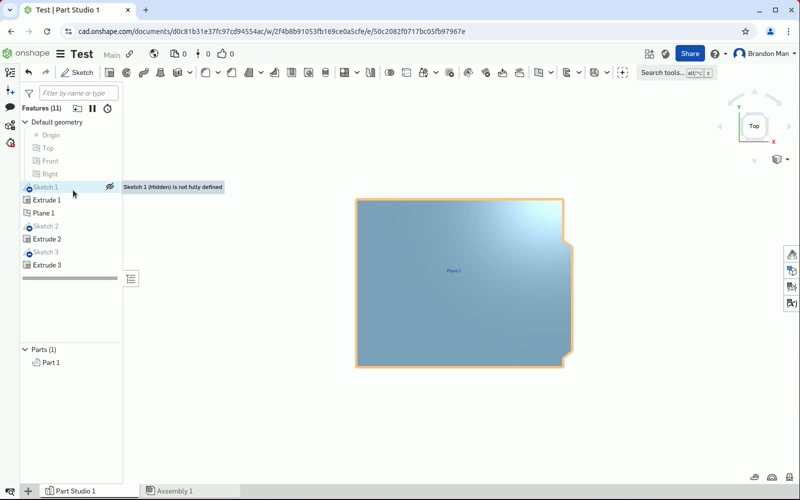
click(73, 189)
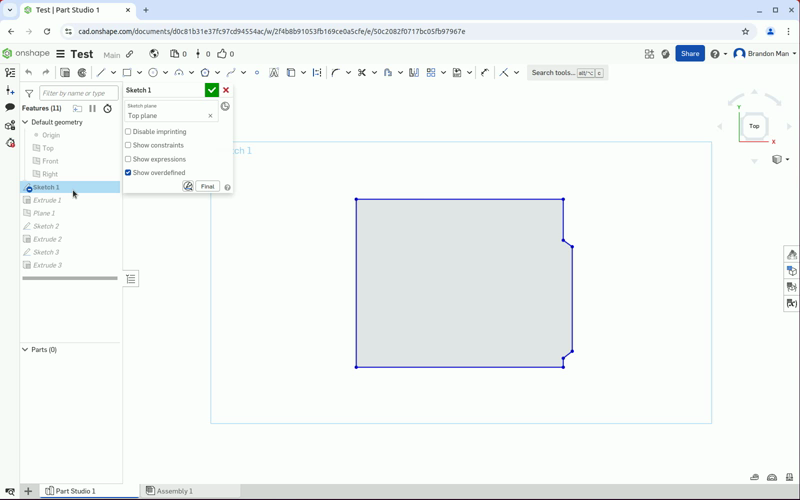
mouse_move(229, 92)
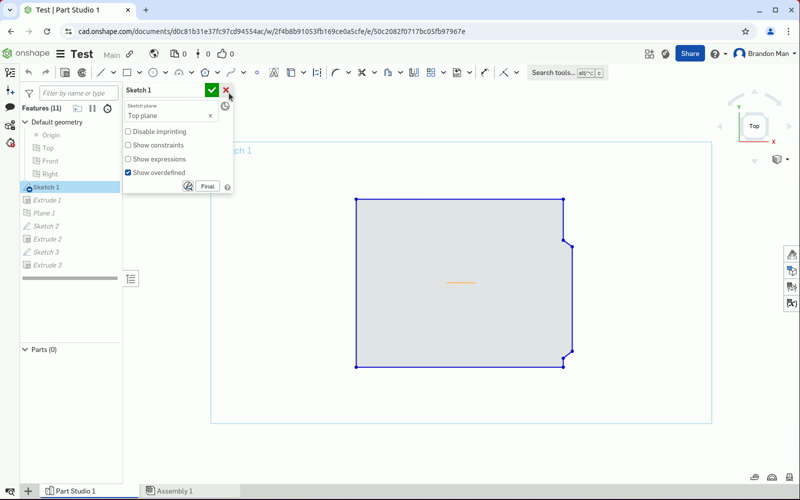
click(229, 92)
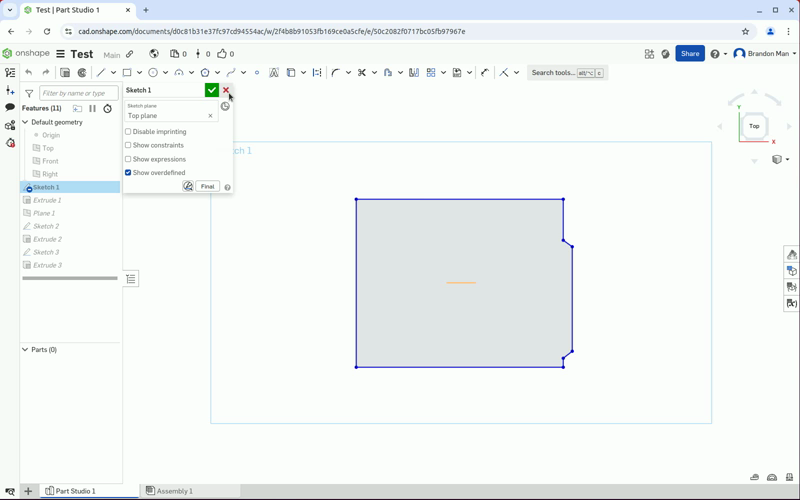
key(shift+s)
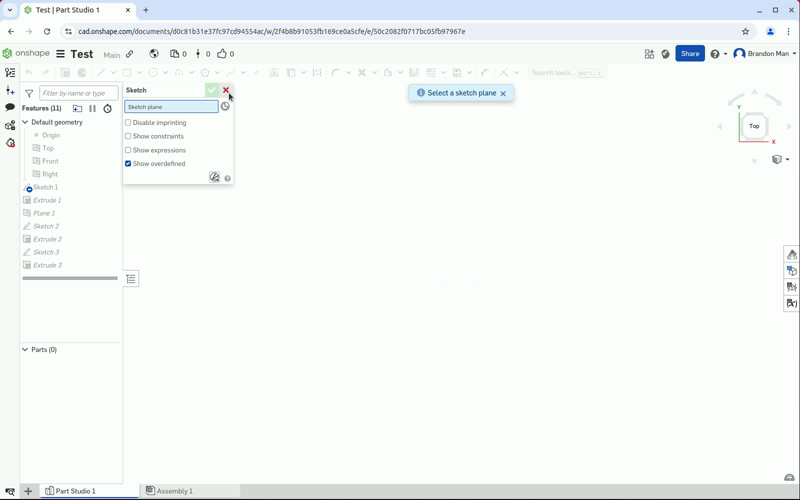
mouse_move(73, 215)
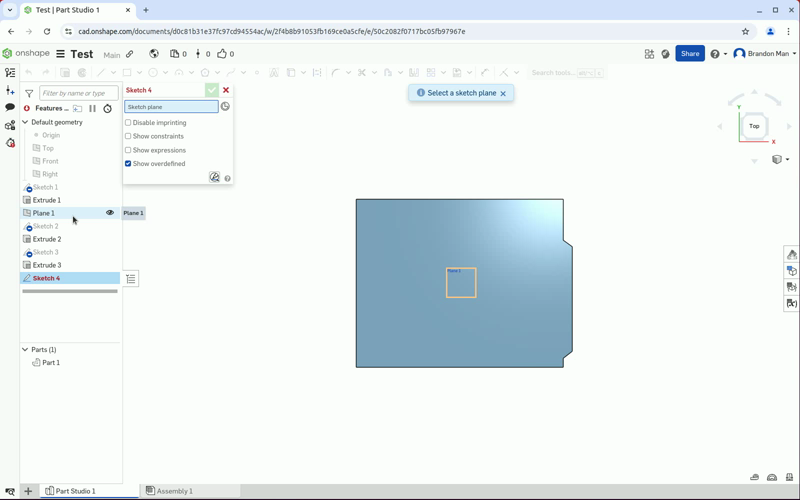
click(73, 215)
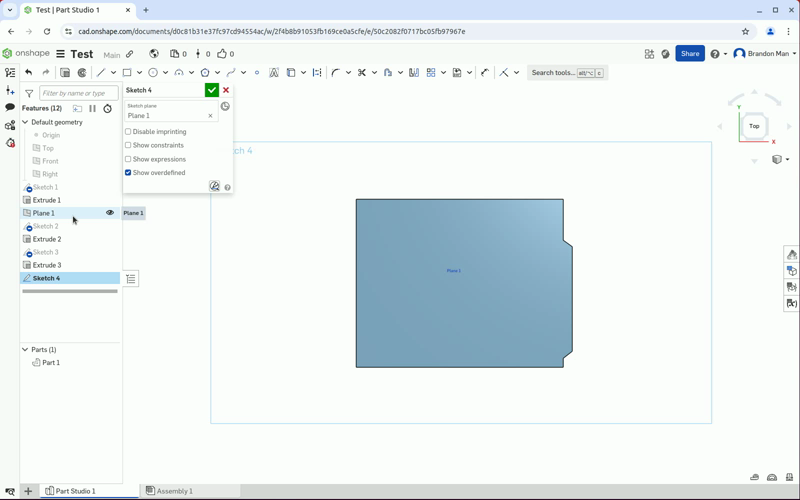
mouse_move(73, 352)
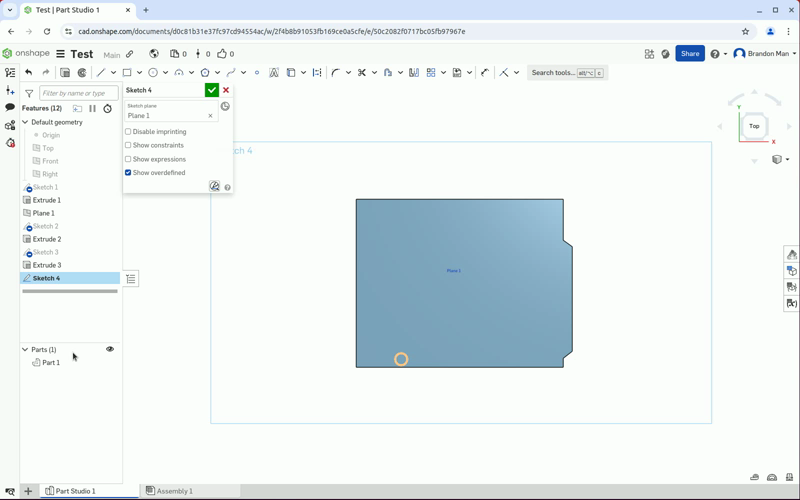
key(y)
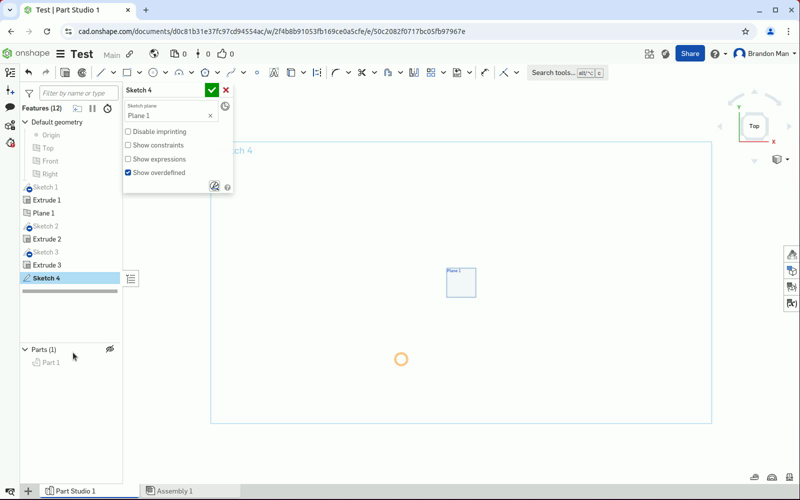
key(c)
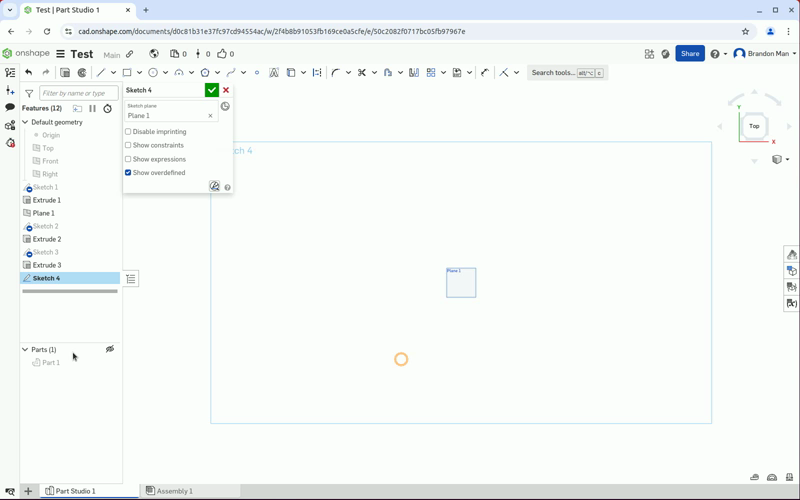
key_down(shift)
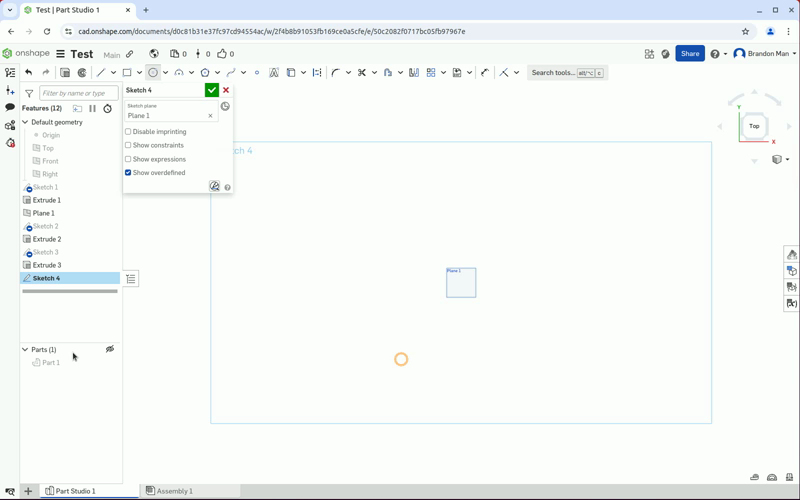
mouse_move(566, 343)
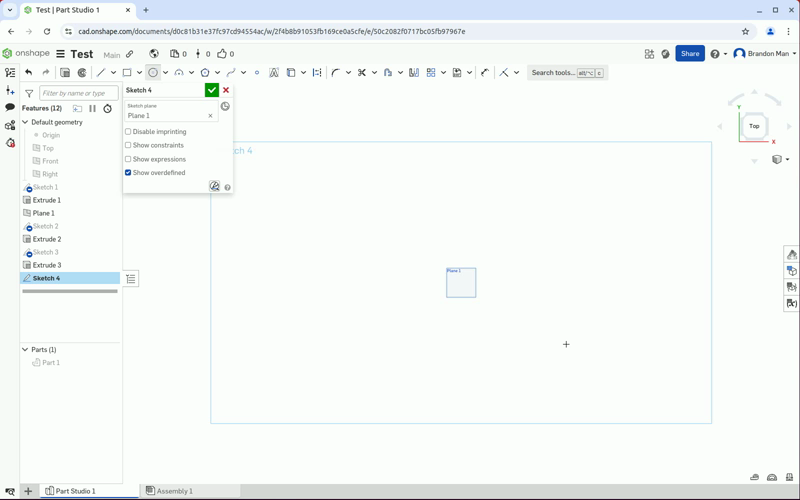
click(566, 343)
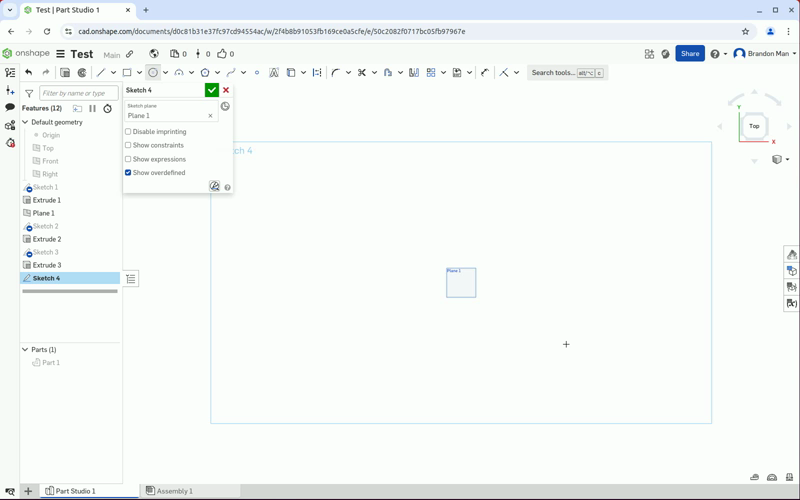
key_up(shift)
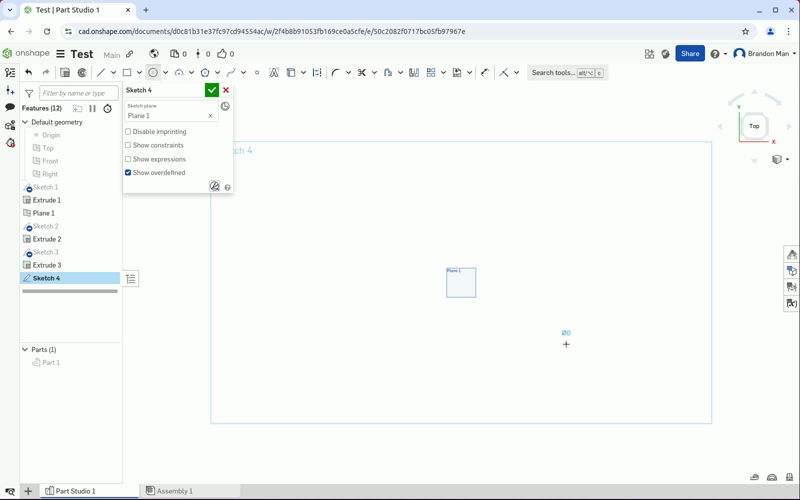
mouse_move(571, 343)
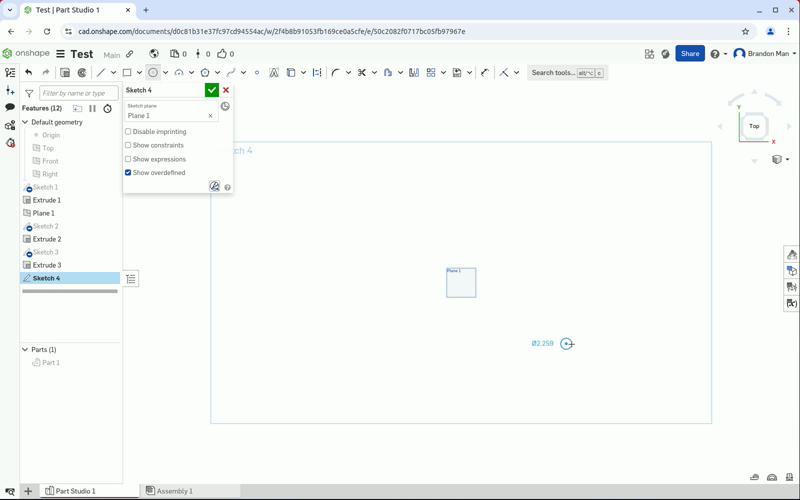
click(571, 343)
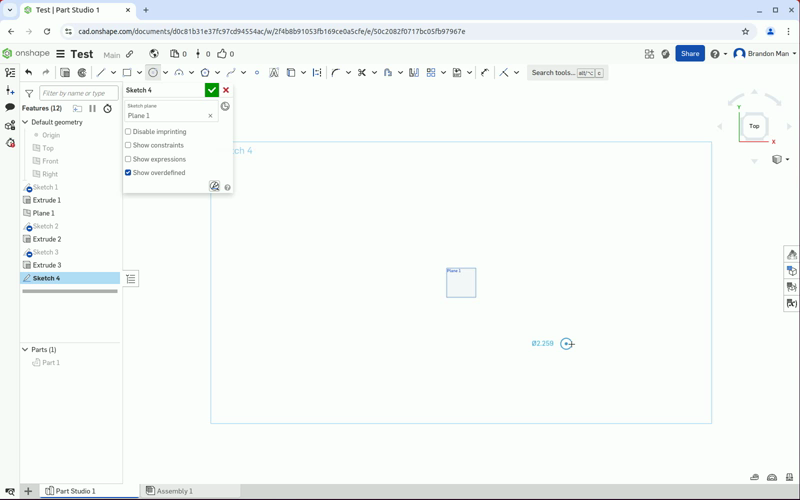
key(esc)
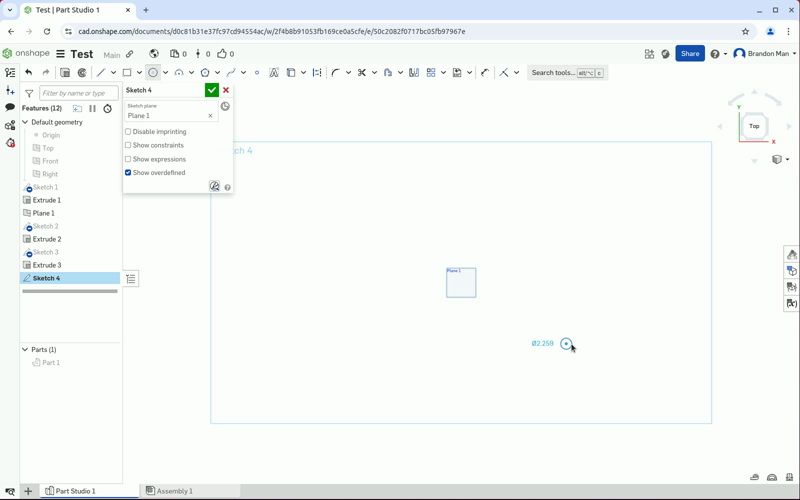
mouse_move(562, 340)
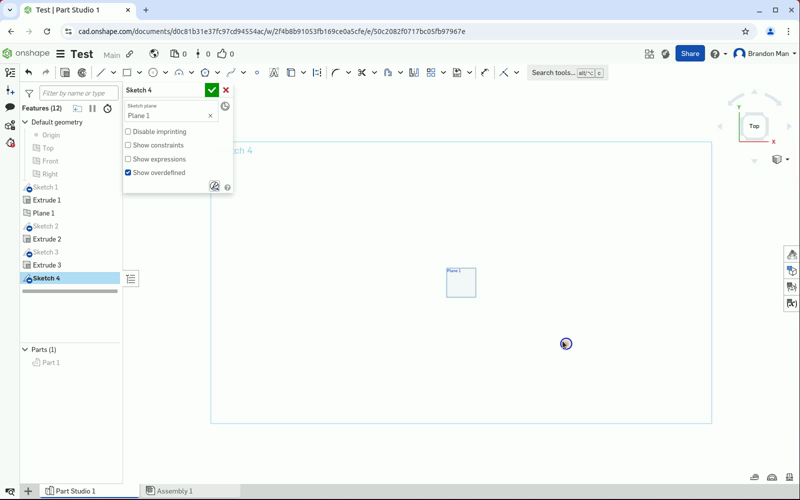
scroll(6)
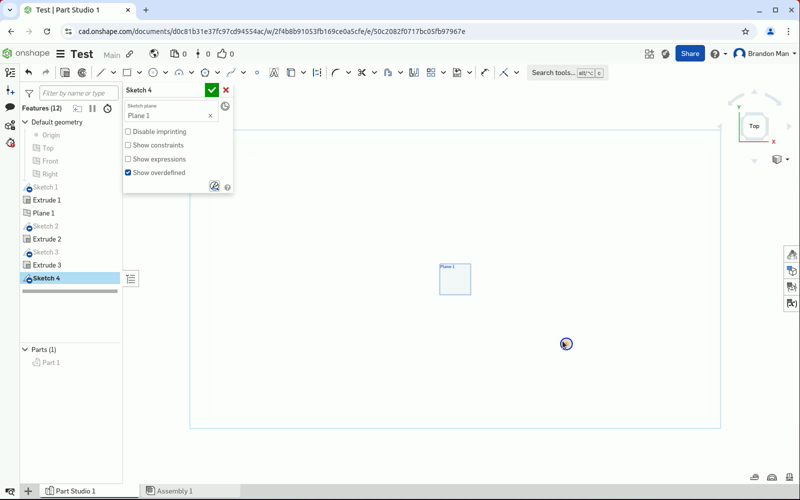
scroll(6)
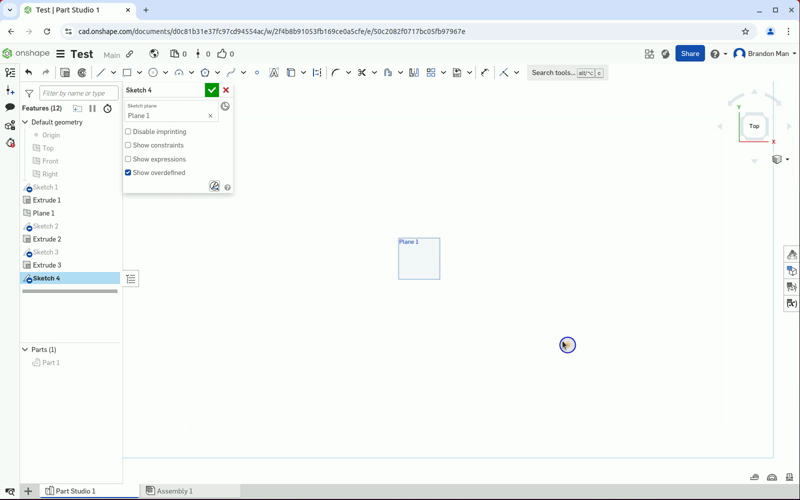
scroll(6)
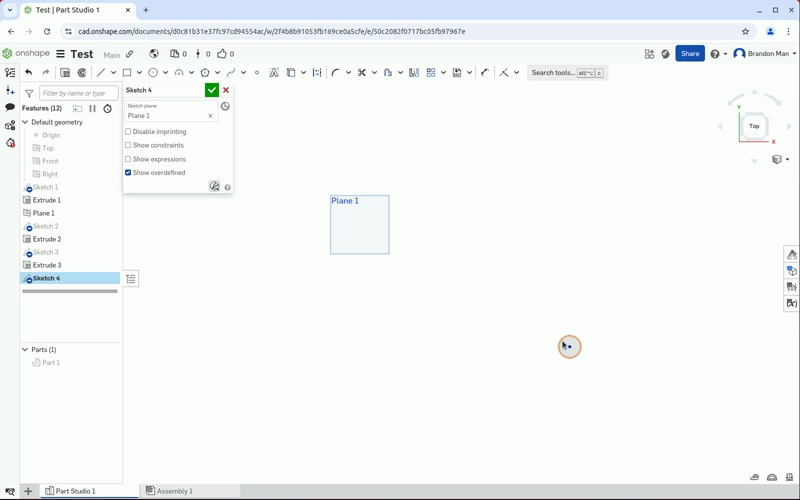
scroll(6)
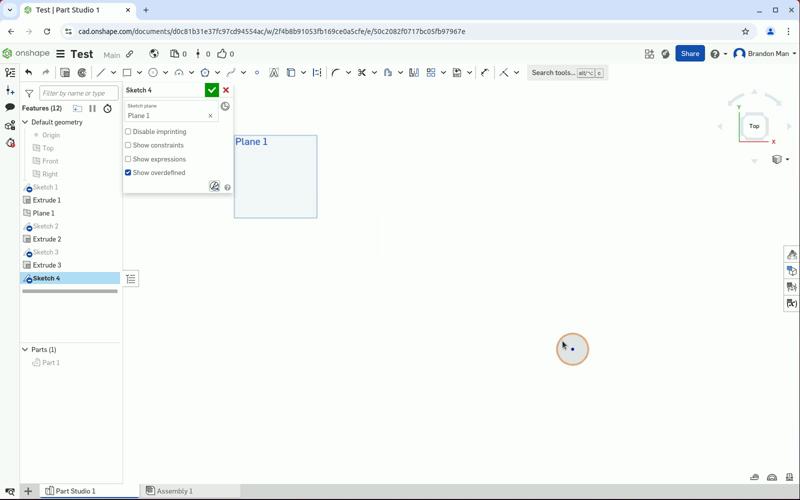
scroll(6)
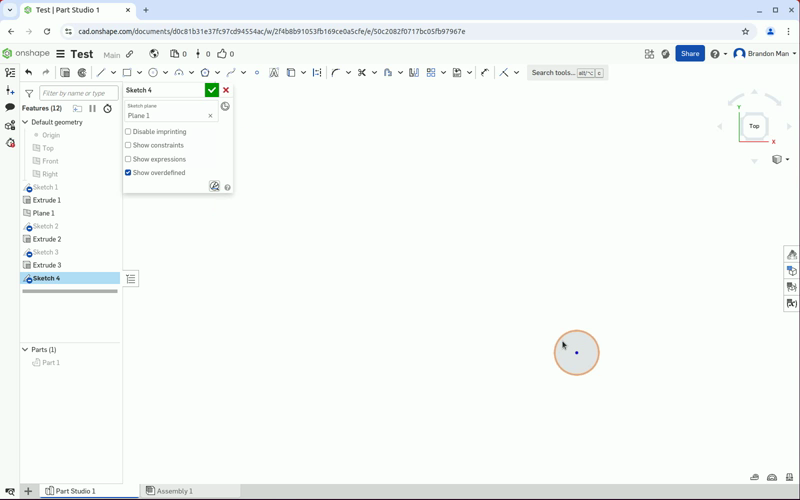
scroll(6)
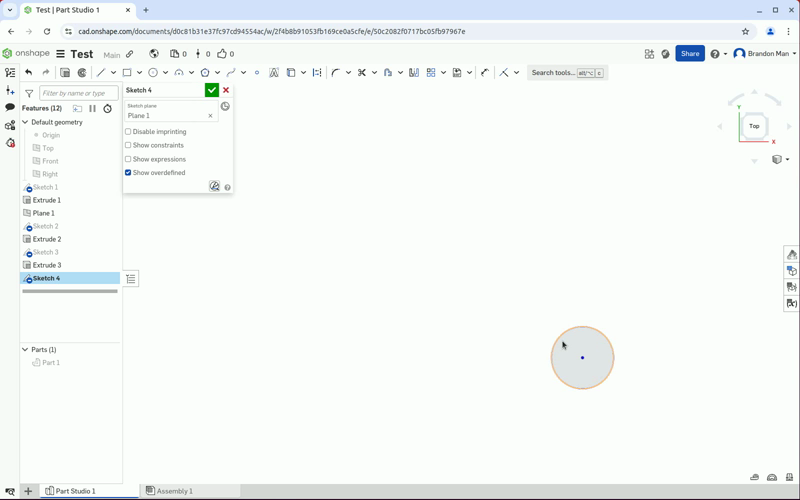
scroll(6)
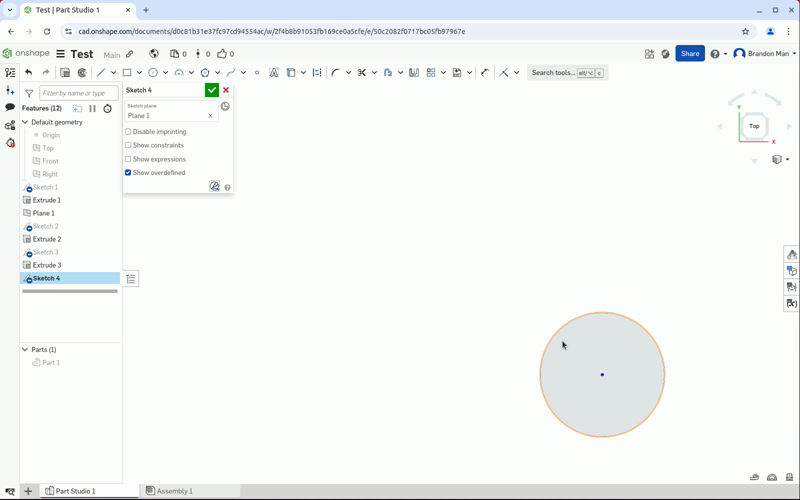
click(562, 340)
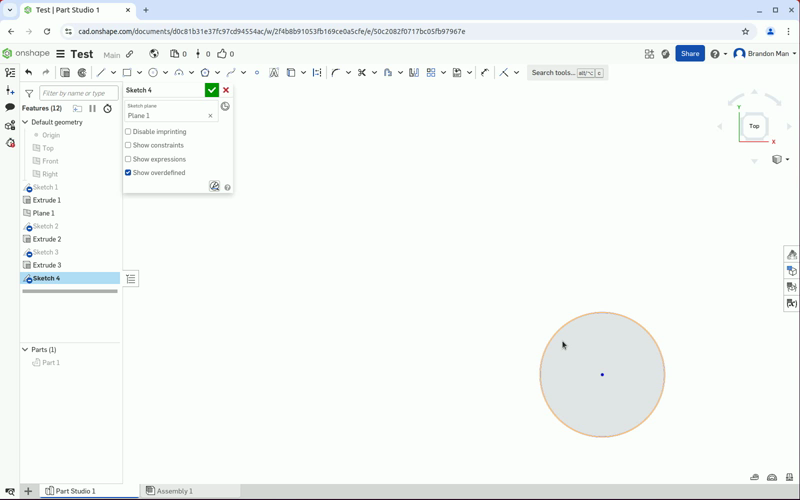
scroll(-6)
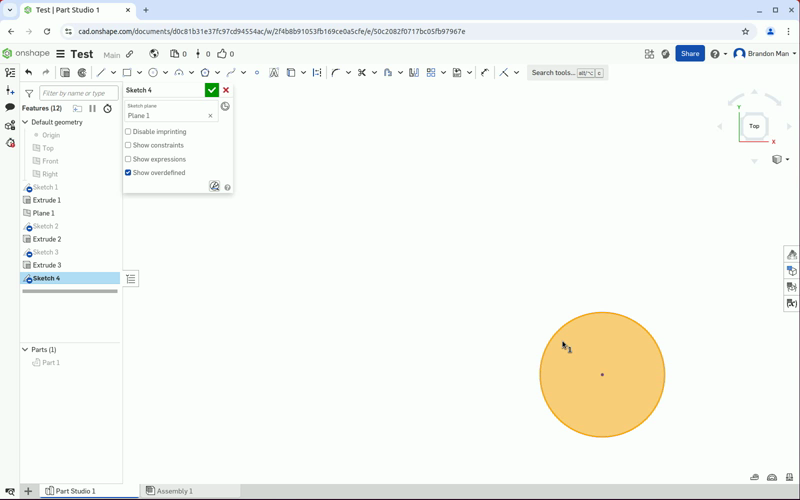
scroll(-6)
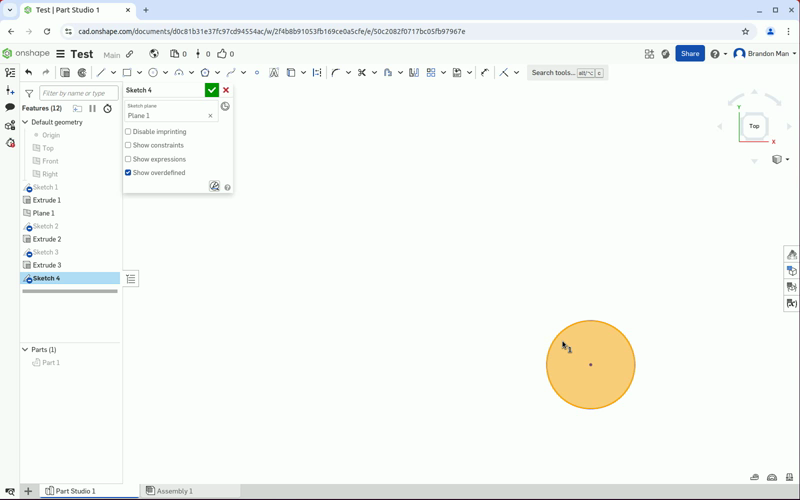
scroll(-6)
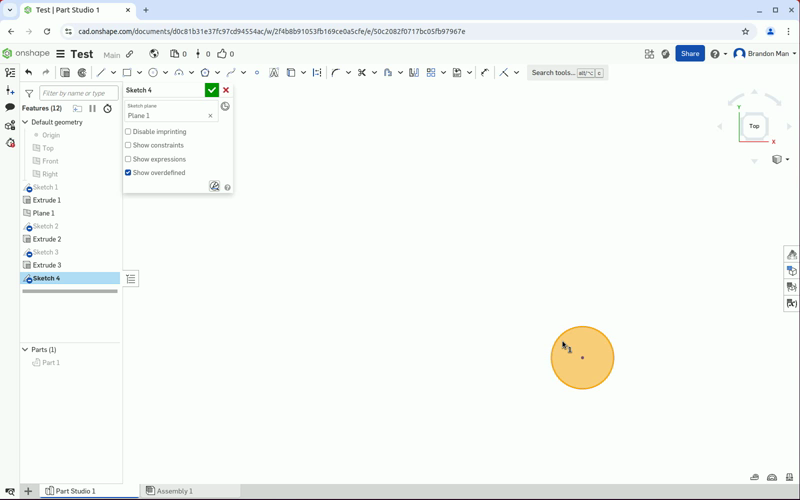
scroll(-6)
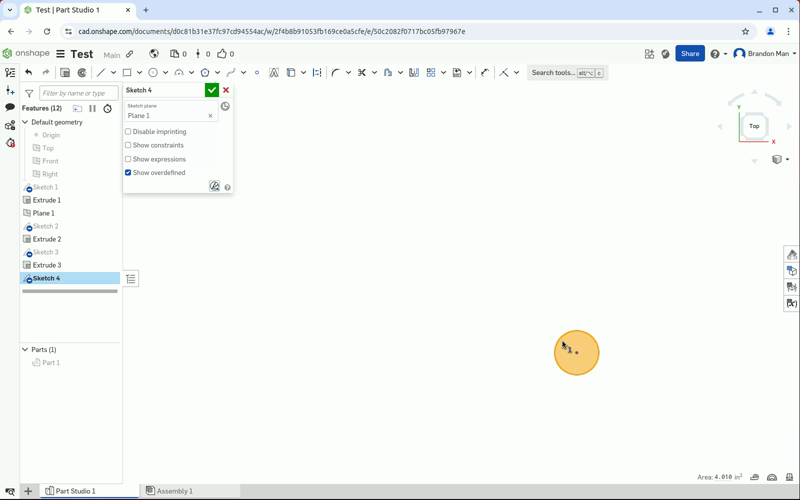
scroll(-6)
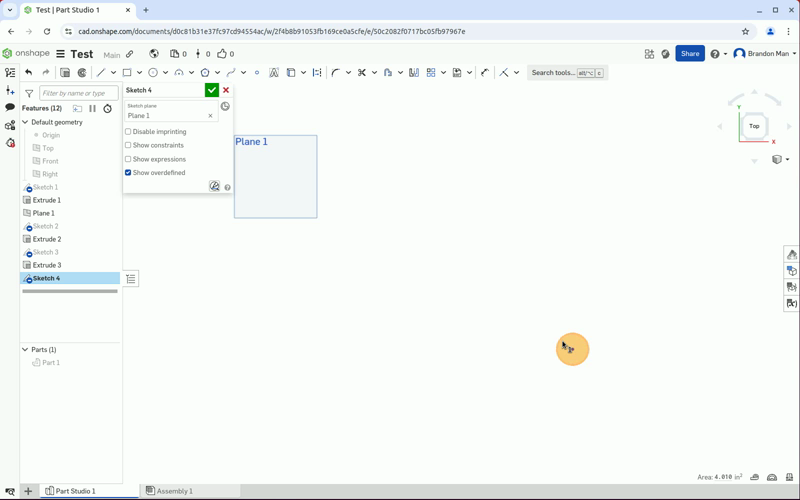
scroll(-6)
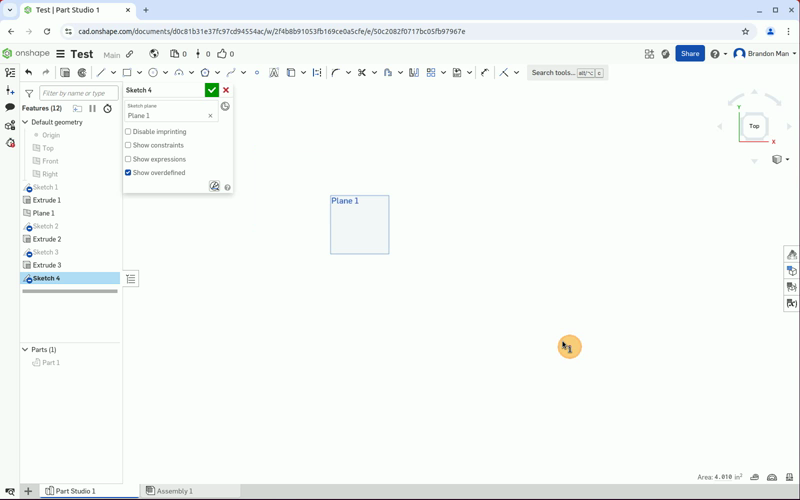
scroll(-6)
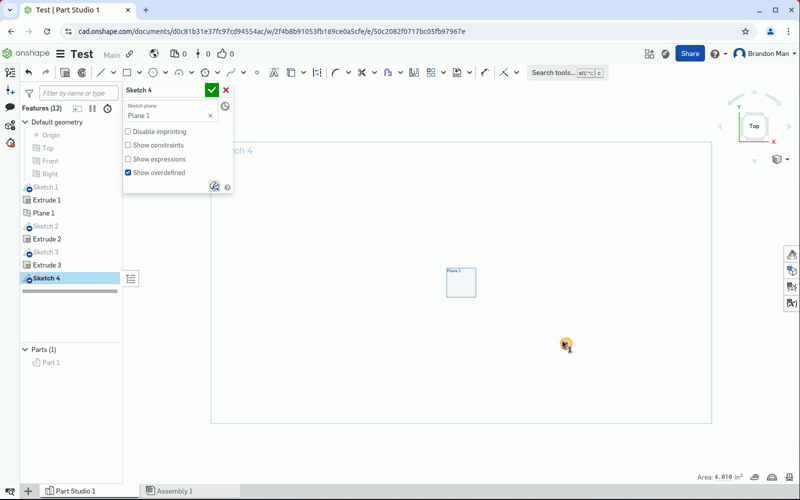
mouse_move(73, 352)
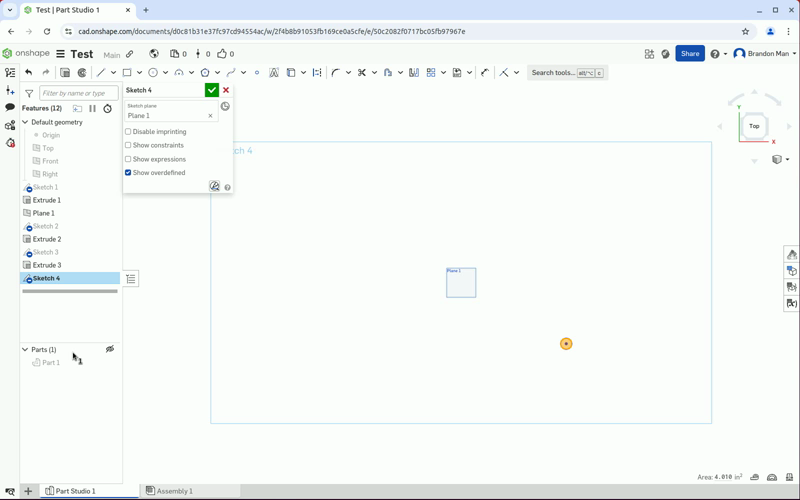
key(shift+y)
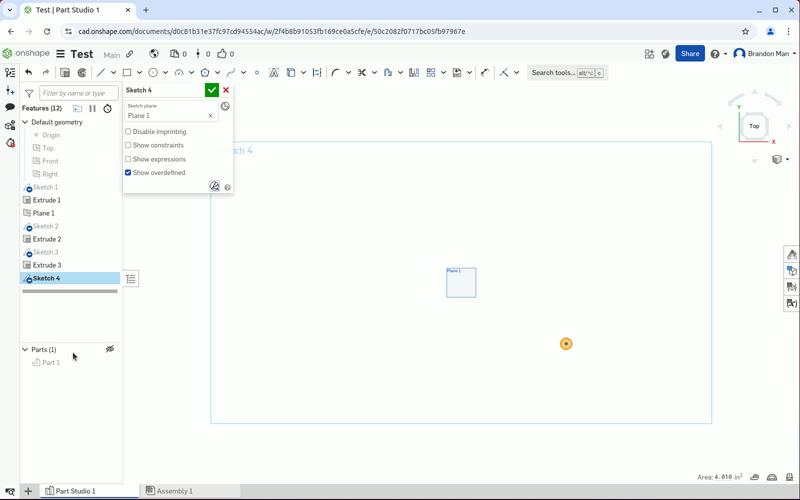
key(shift+e)
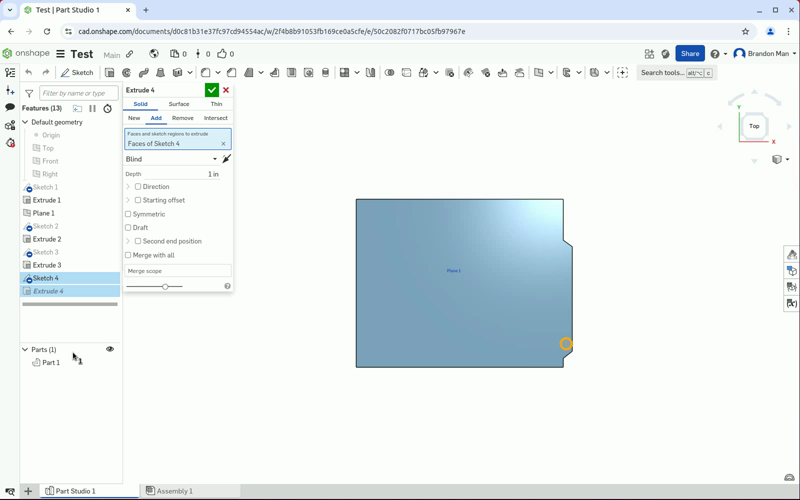
mouse_move(143, 106)
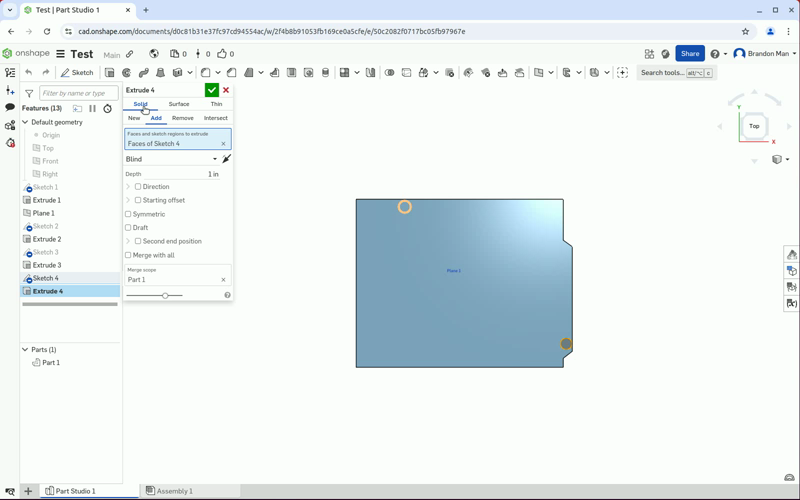
click(143, 106)
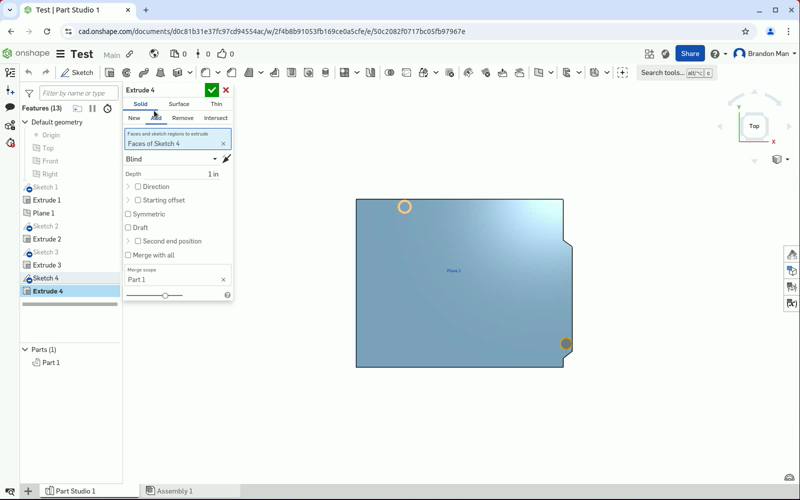
mouse_move(186, 120)
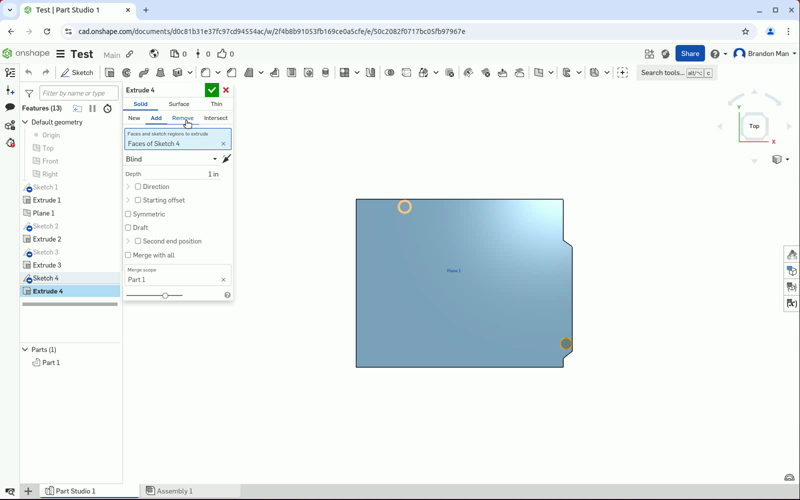
click(186, 120)
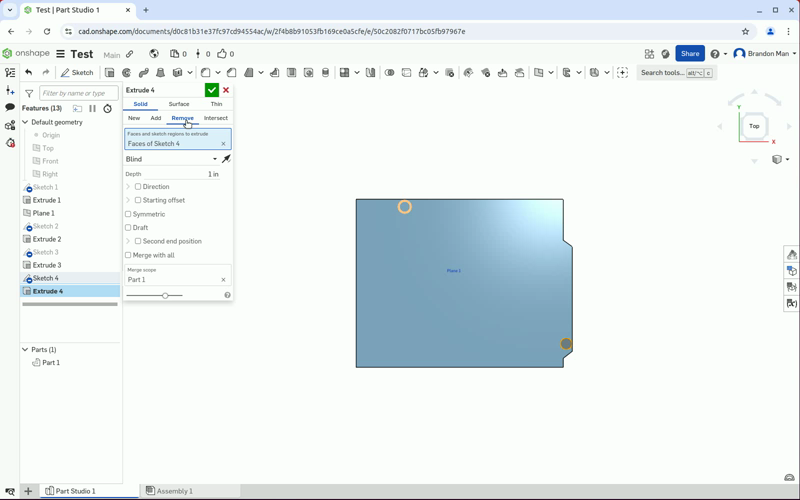
key(tab, 4)
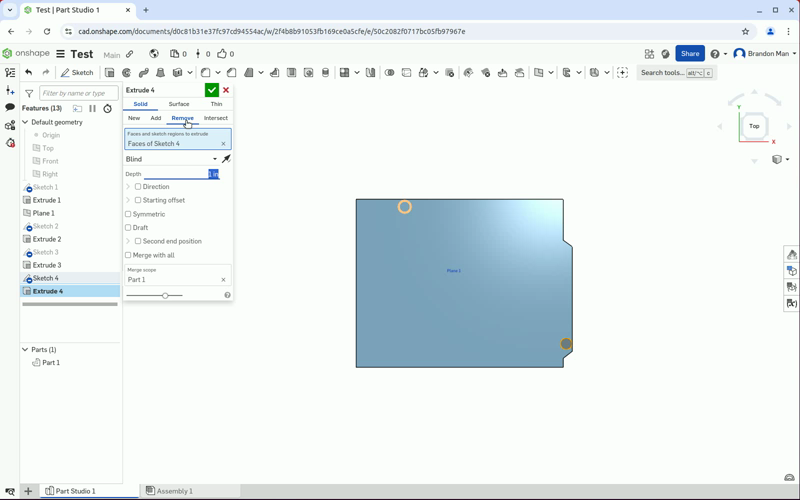
text(16.128)
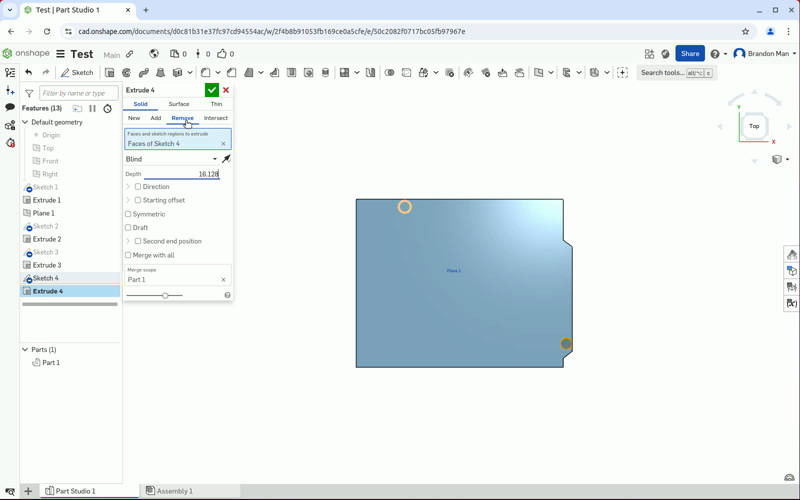
key(tab, 6)
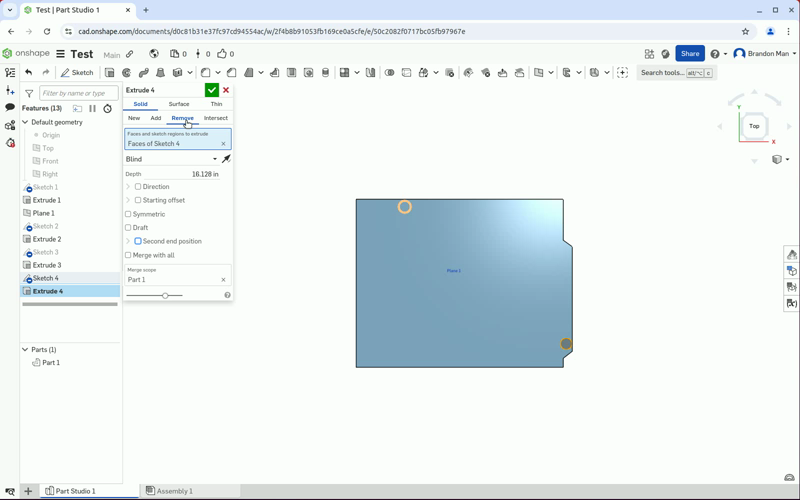
key(space)
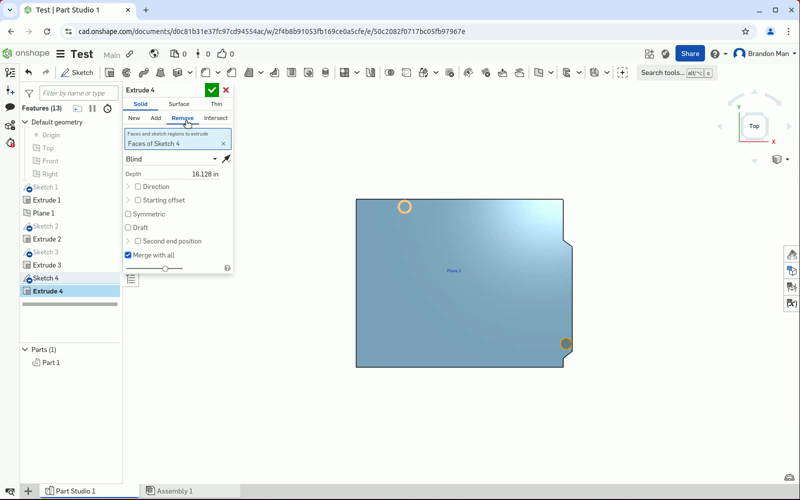
key(enter)
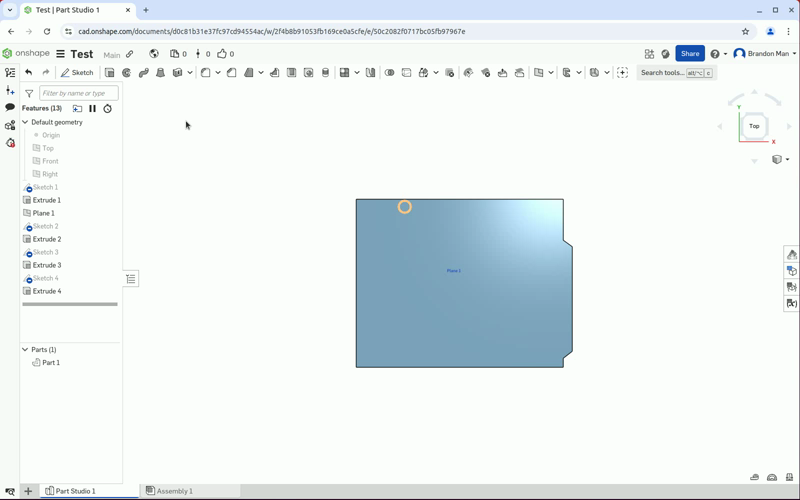
key(shift+h)
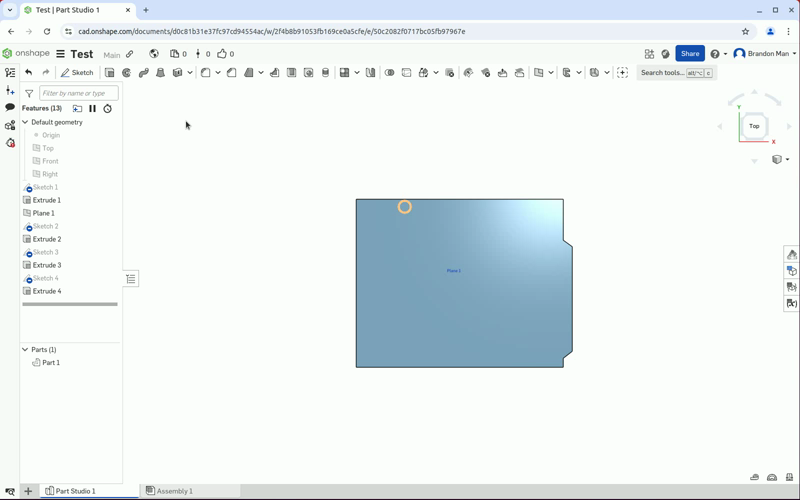
key(shift+h)
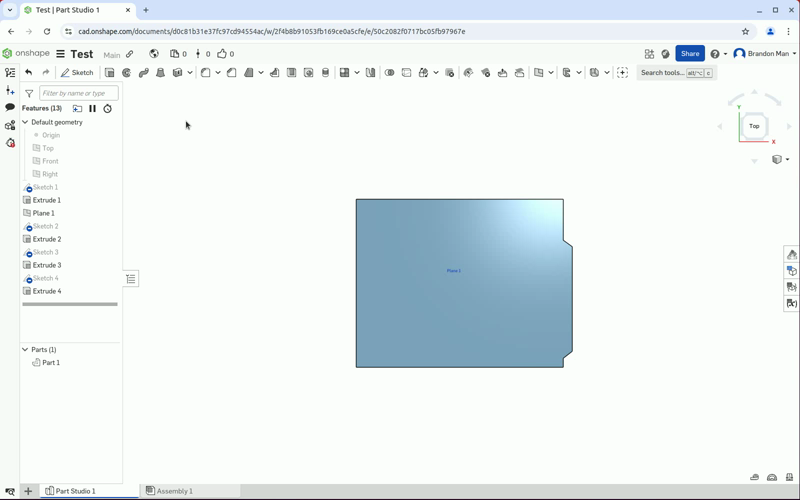
mouse_move(73, 189)
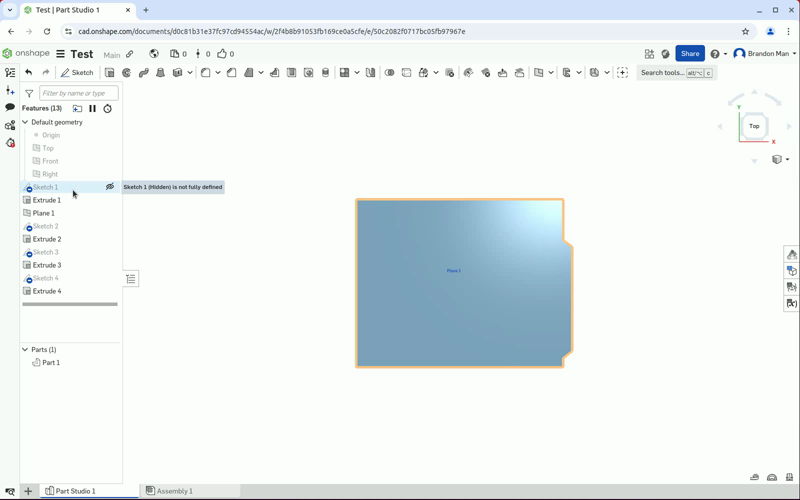
click(73, 189)
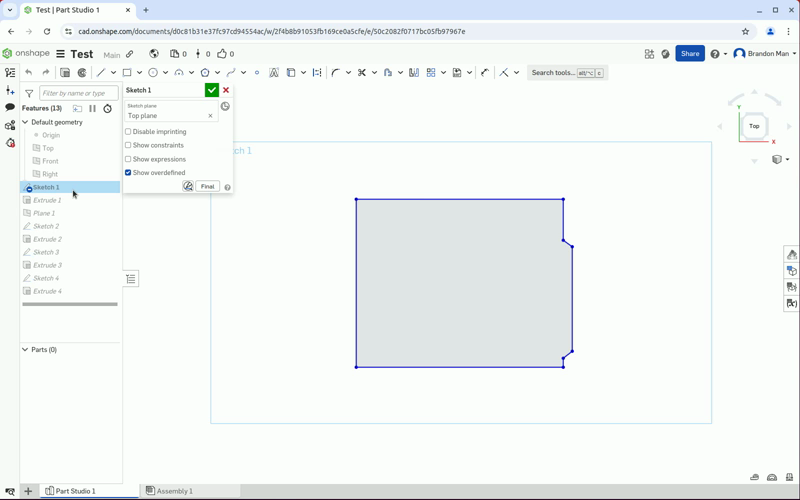
mouse_move(229, 92)
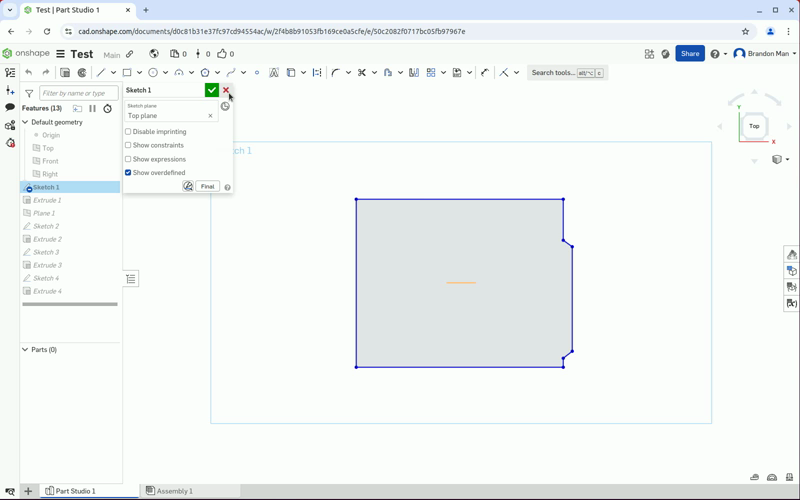
click(229, 92)
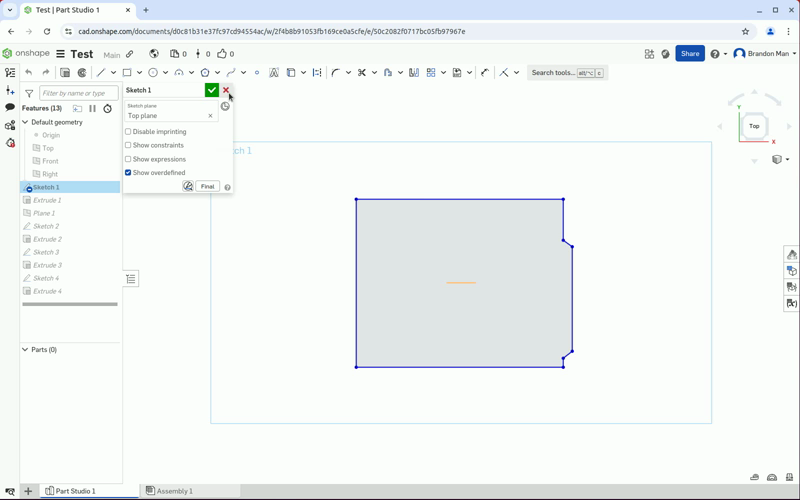
key(shift+s)
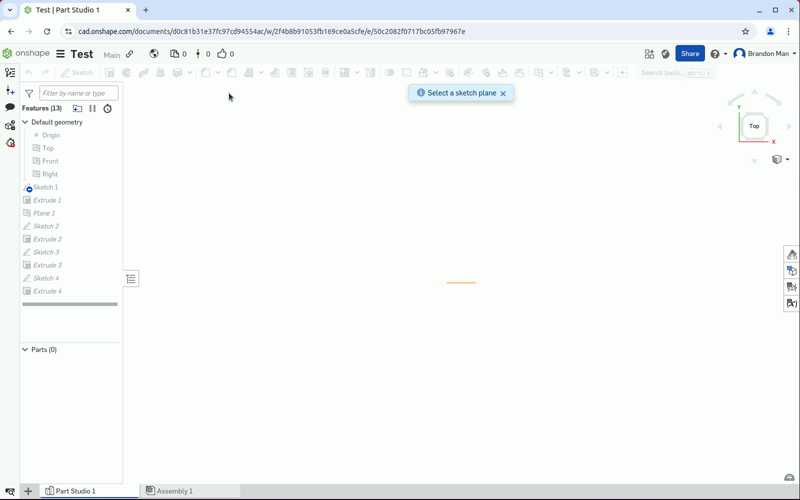
mouse_move(73, 215)
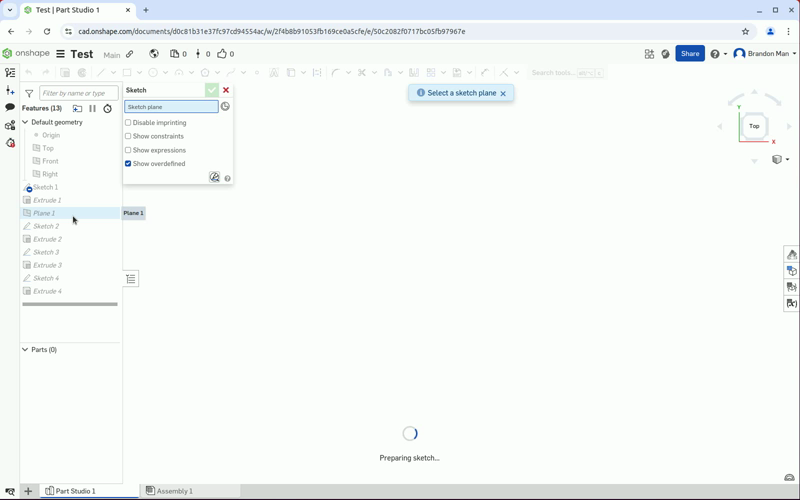
click(73, 215)
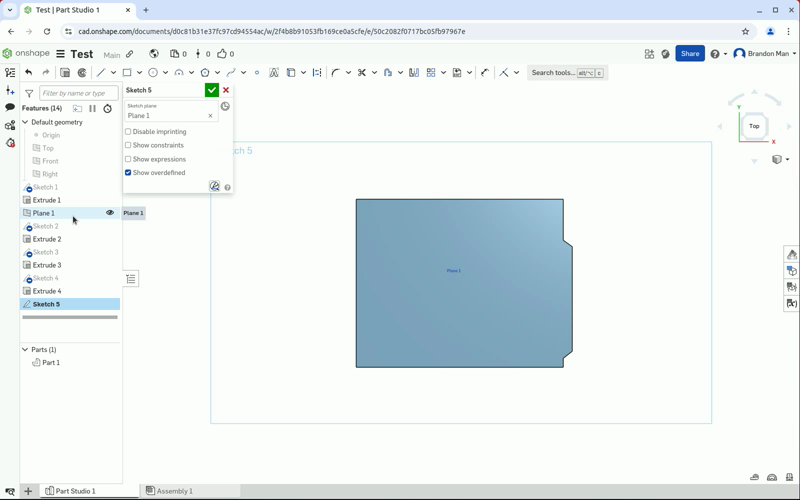
mouse_move(73, 352)
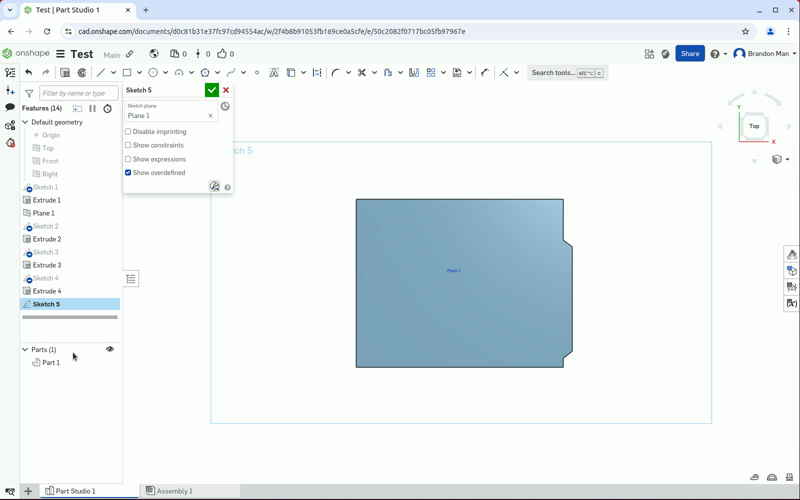
key(y)
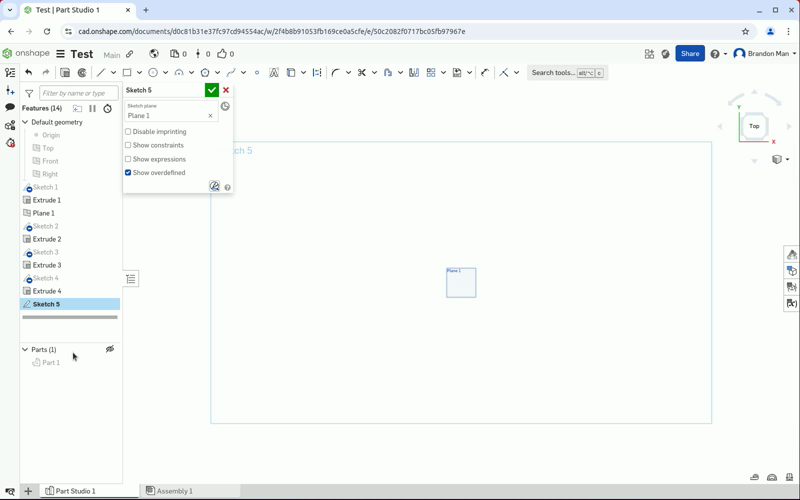
key(c)
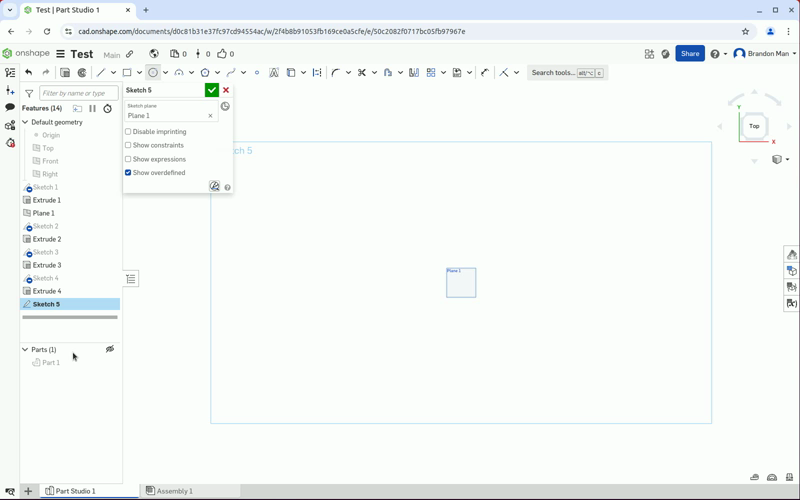
key_down(shift)
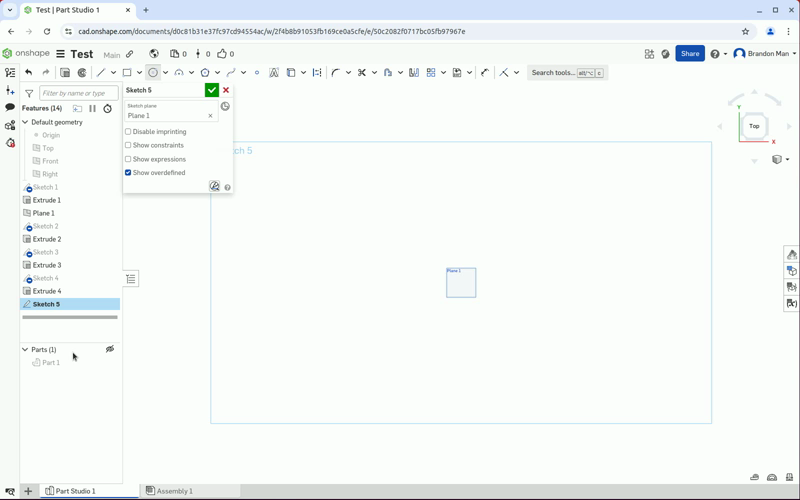
mouse_move(566, 254)
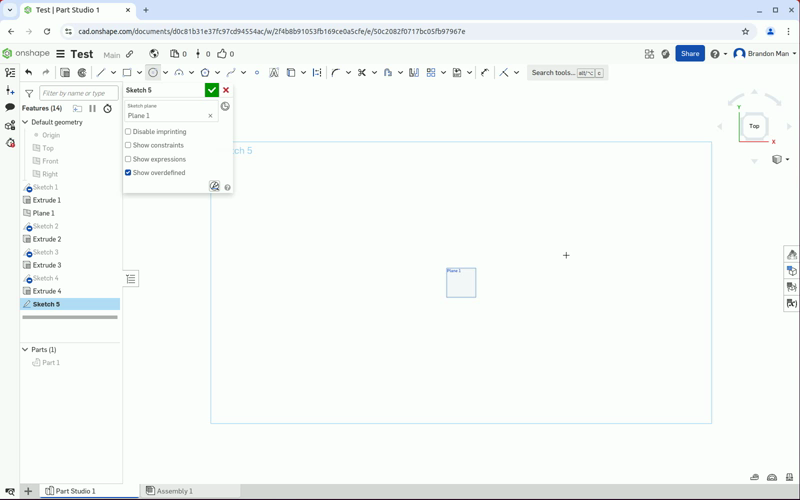
click(566, 254)
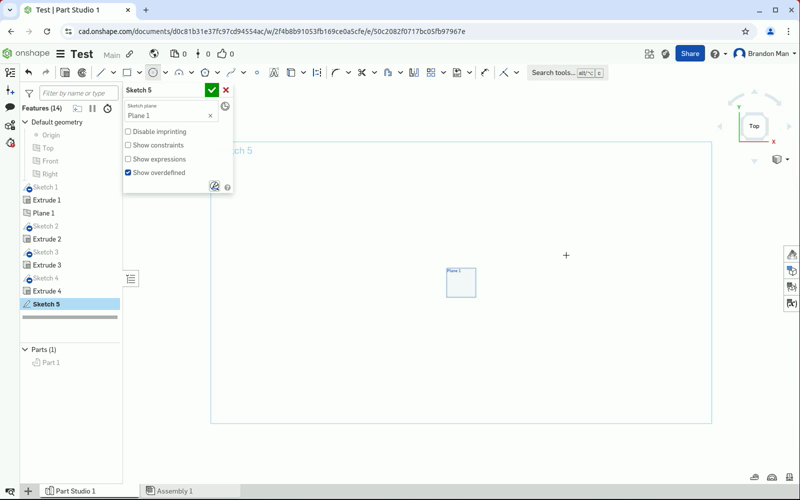
key_up(shift)
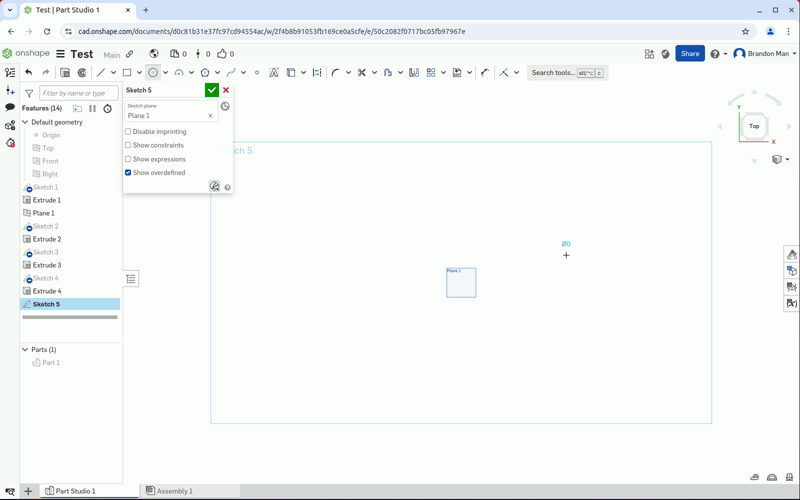
mouse_move(571, 254)
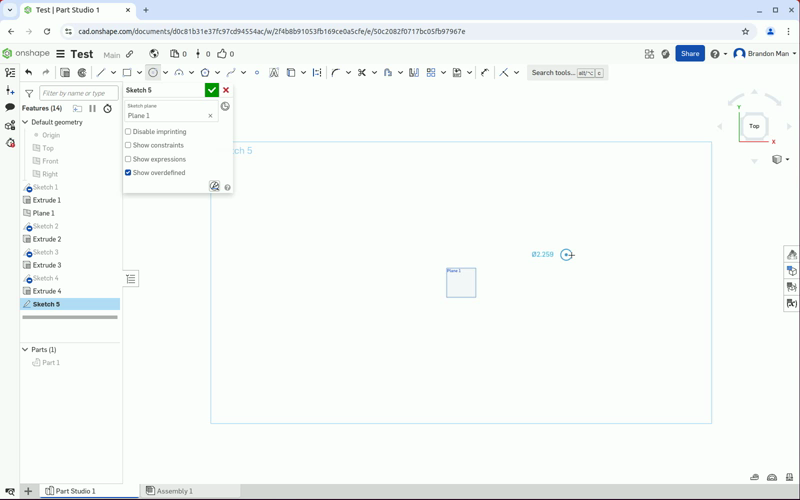
click(571, 254)
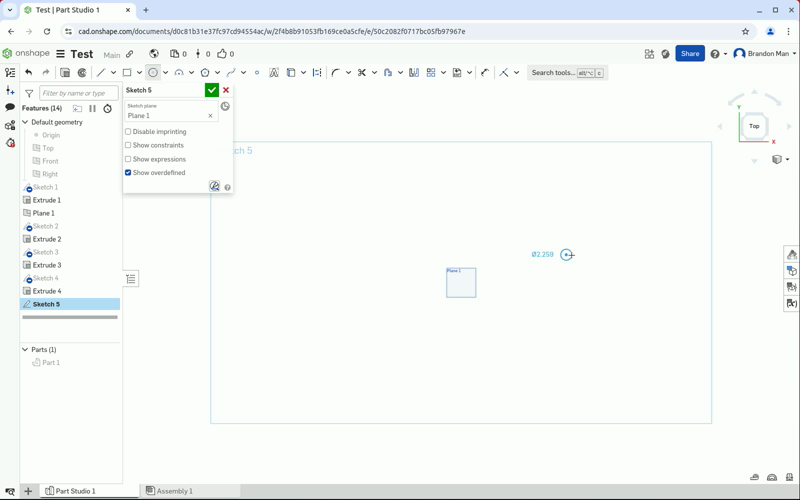
key(esc)
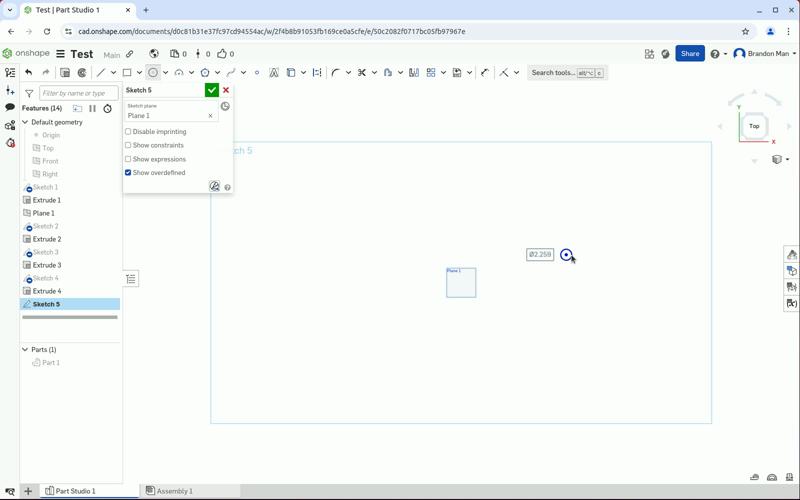
mouse_move(567, 249)
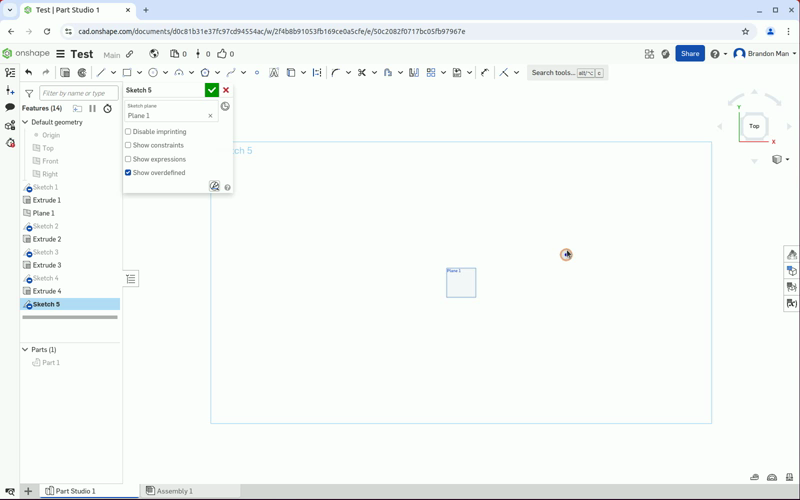
scroll(6)
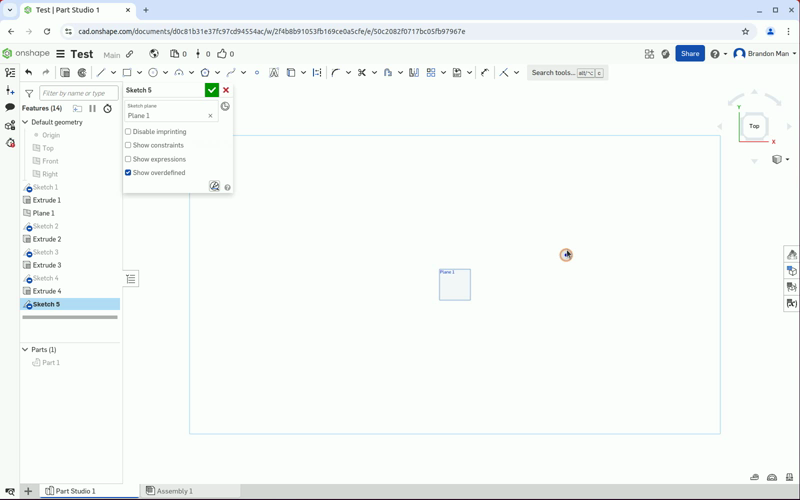
scroll(6)
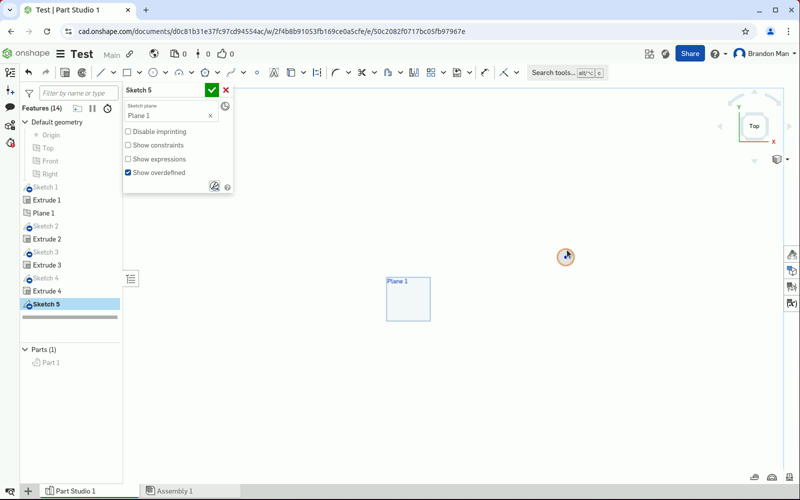
scroll(6)
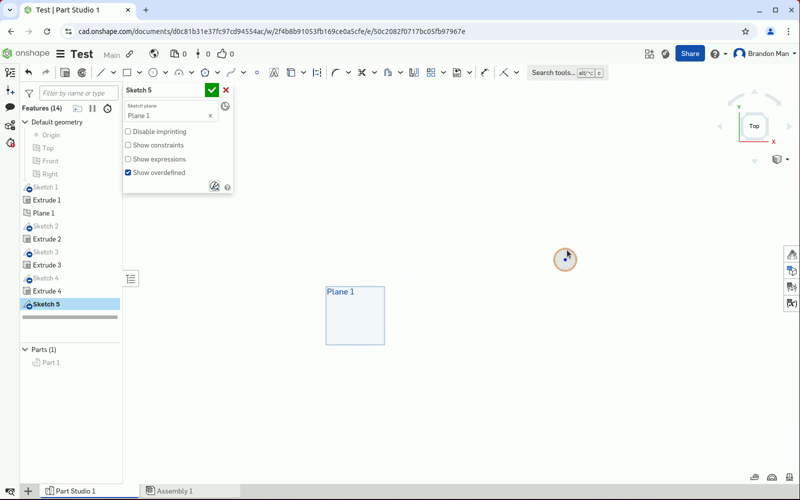
scroll(6)
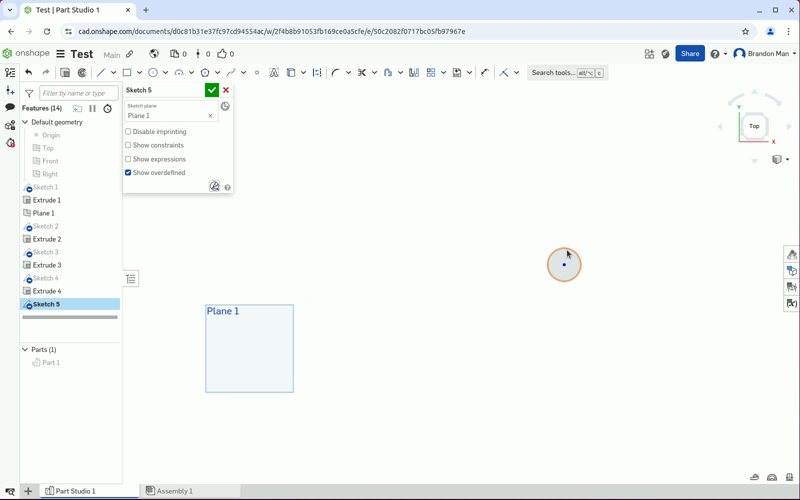
scroll(6)
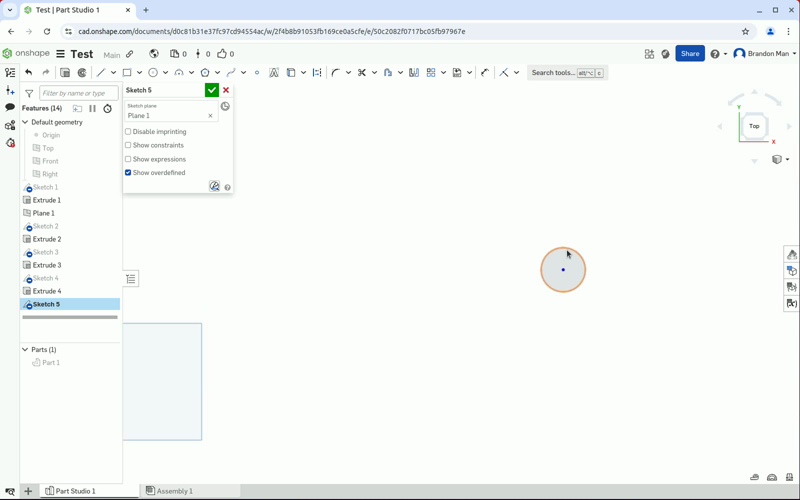
scroll(6)
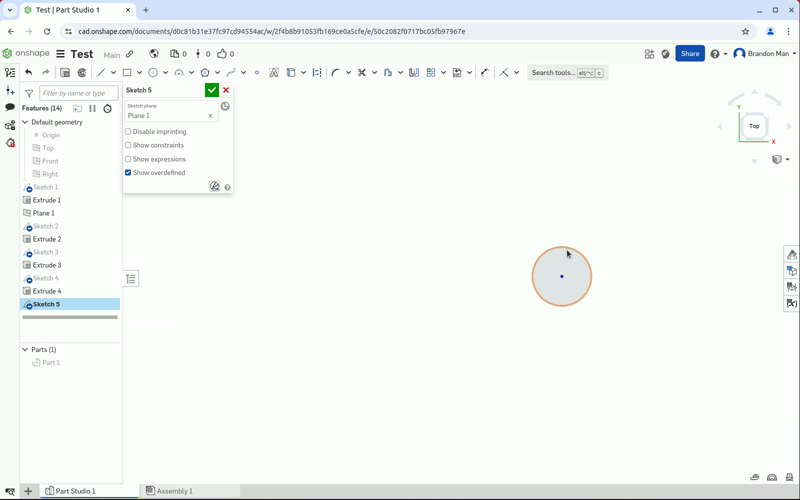
scroll(6)
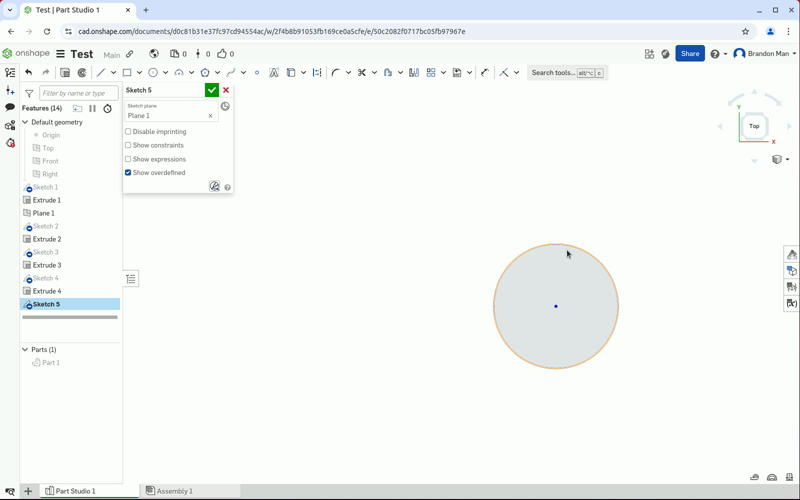
click(567, 249)
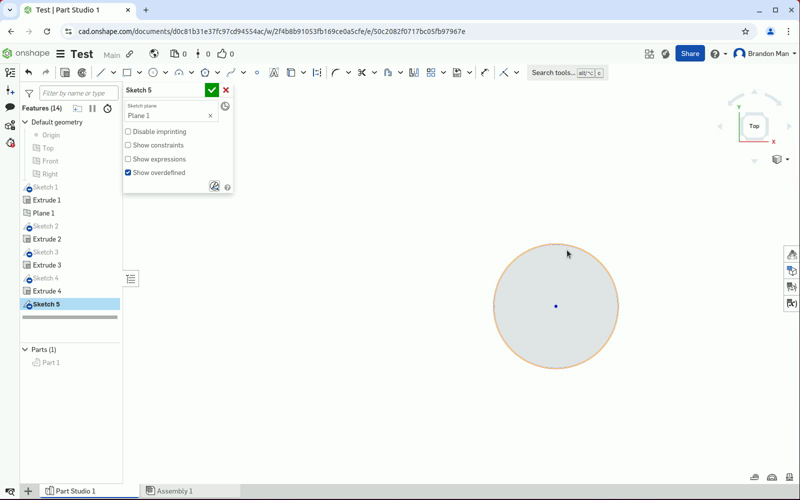
scroll(-6)
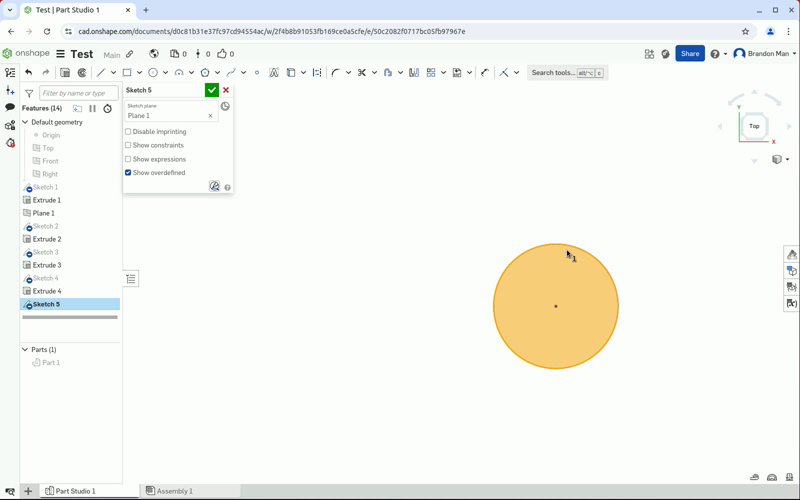
scroll(-6)
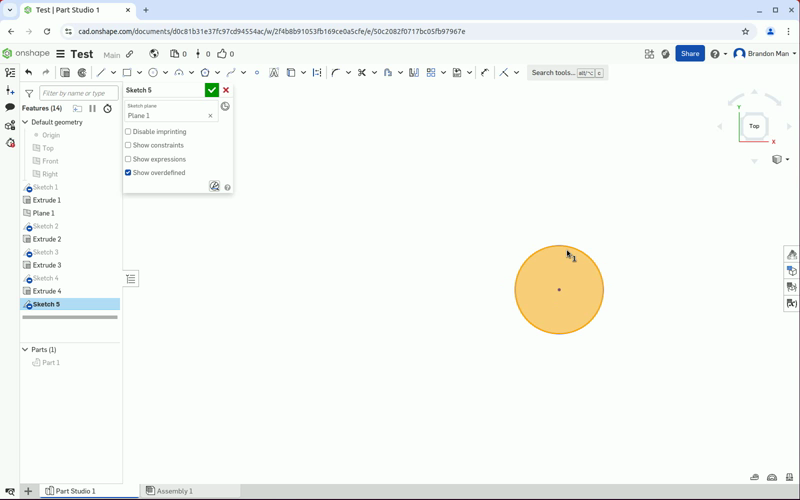
scroll(-6)
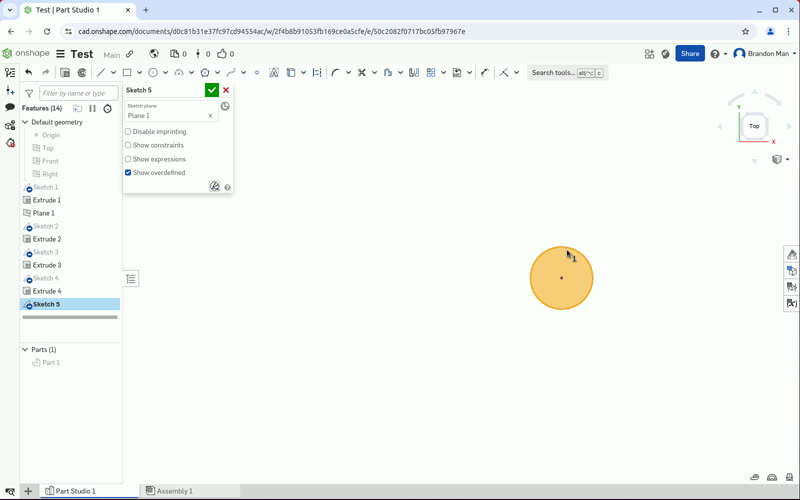
scroll(-6)
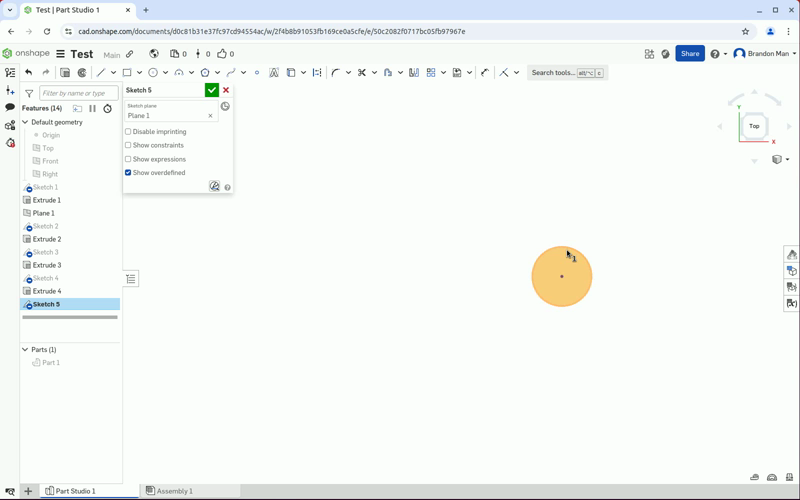
scroll(-6)
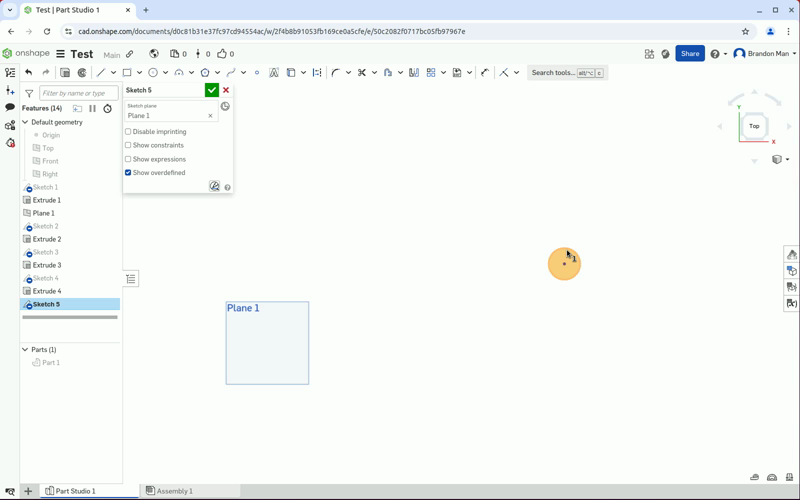
scroll(-6)
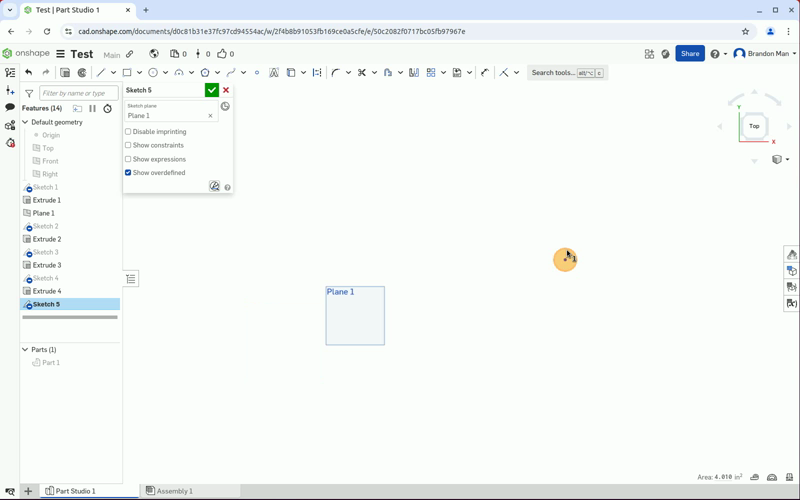
scroll(-6)
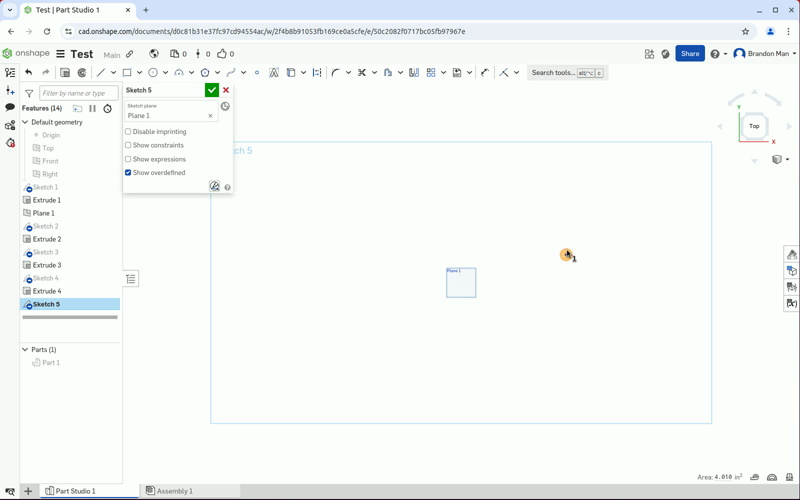
mouse_move(73, 352)
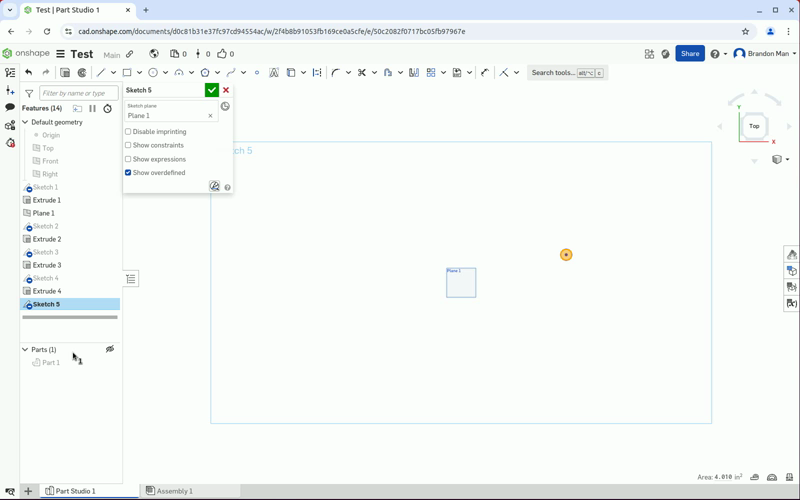
key(shift+y)
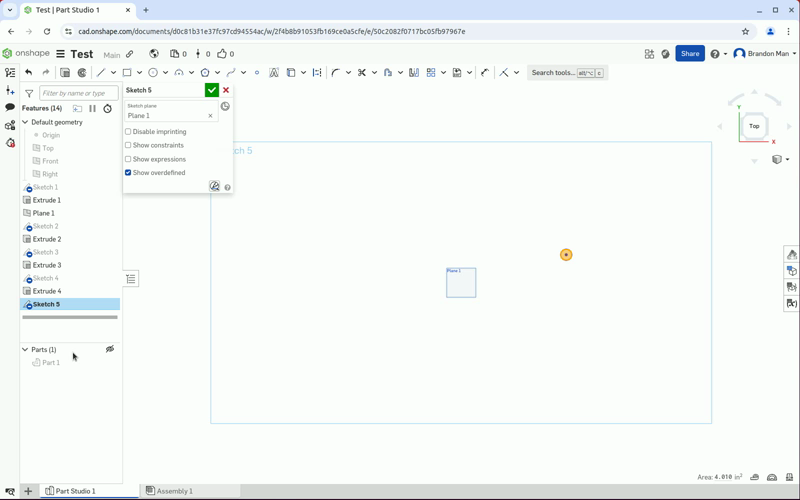
key(shift+e)
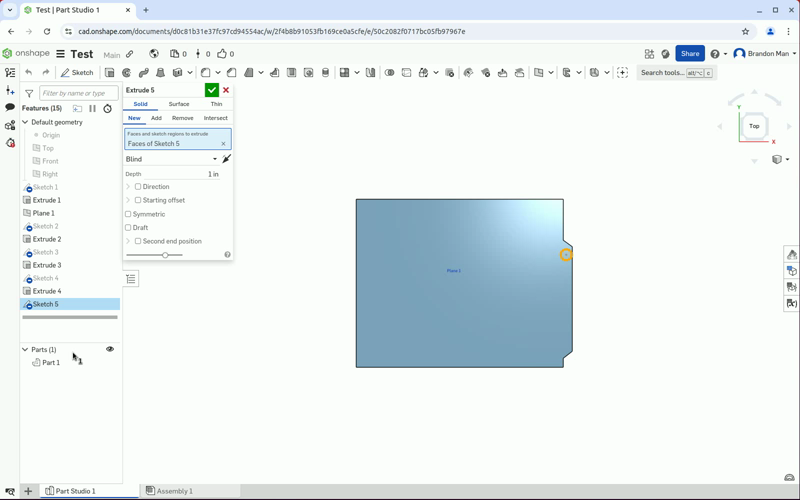
mouse_move(143, 106)
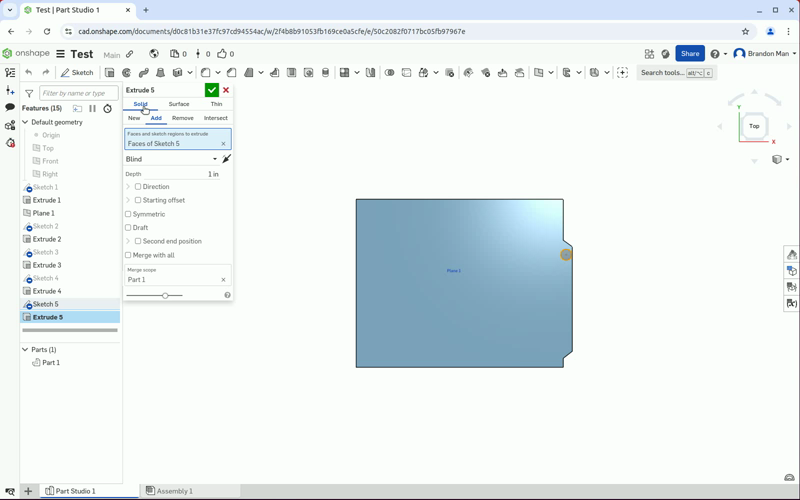
click(143, 106)
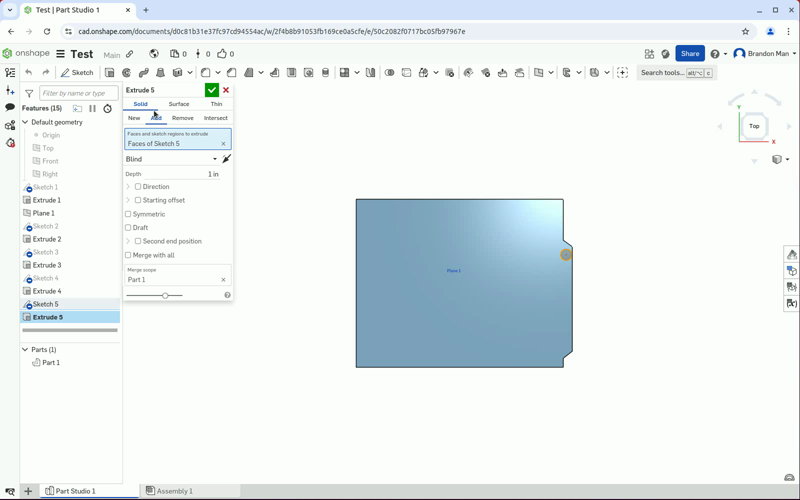
mouse_move(186, 120)
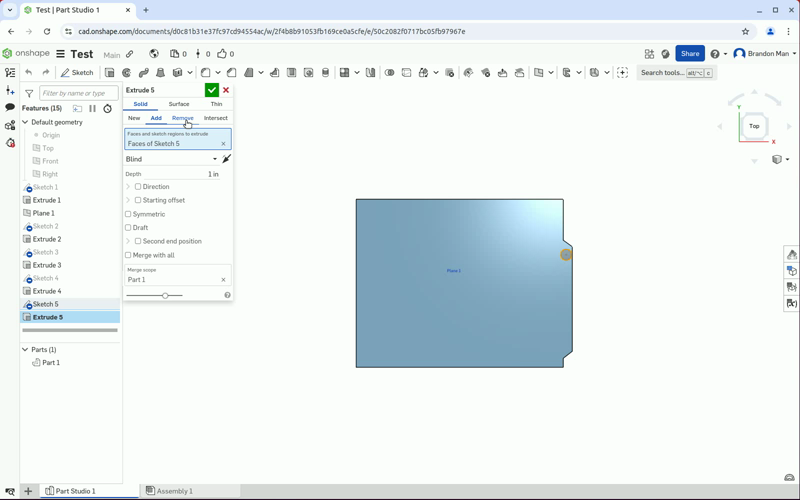
click(186, 120)
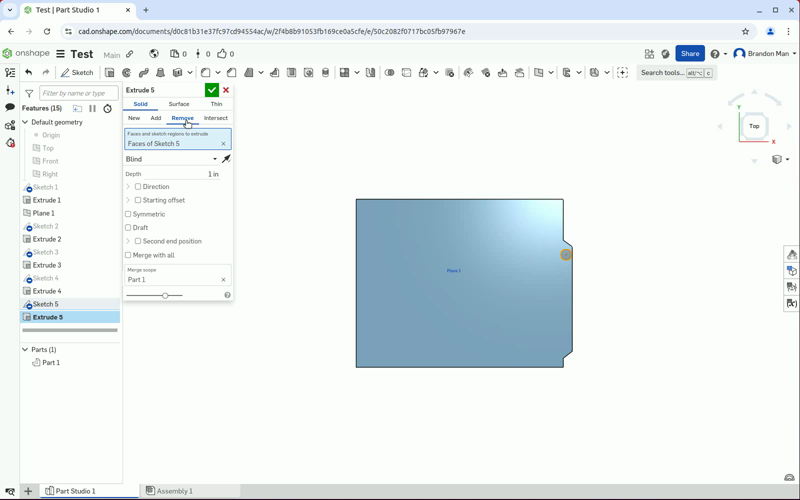
key(tab, 4)
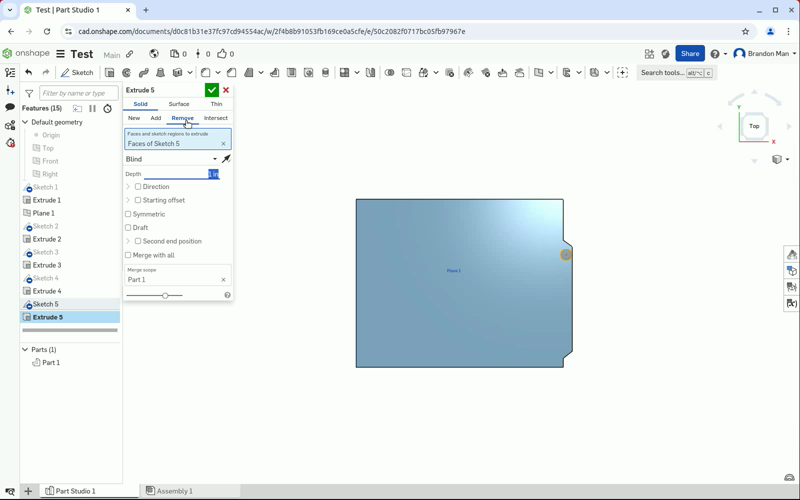
text(16.128)
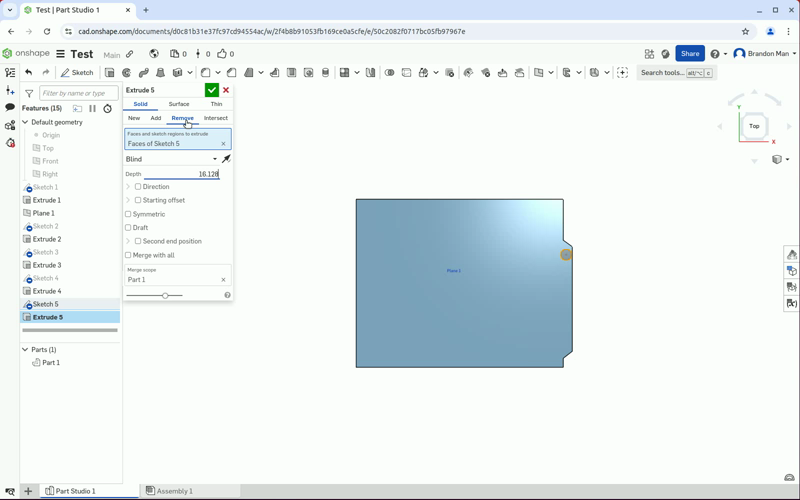
key(tab, 6)
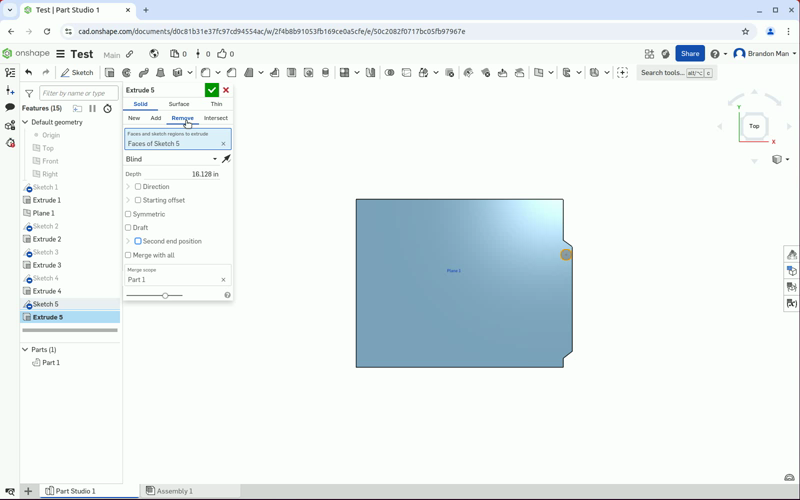
key(space)
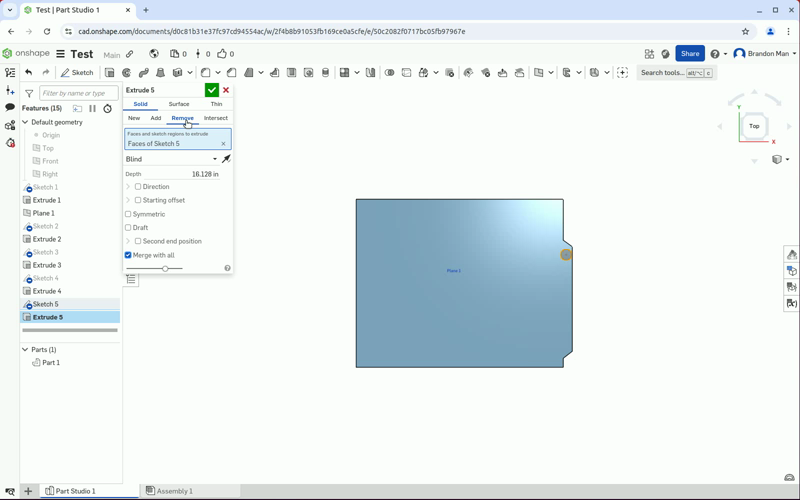
key(enter)
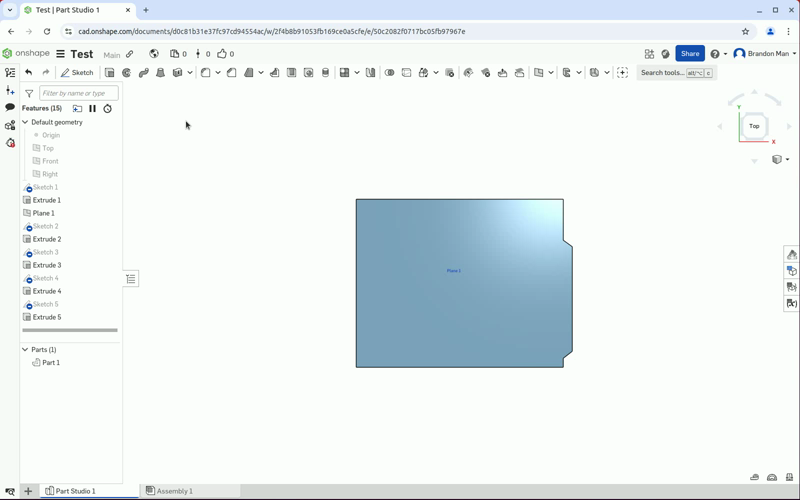
key(shift+h)
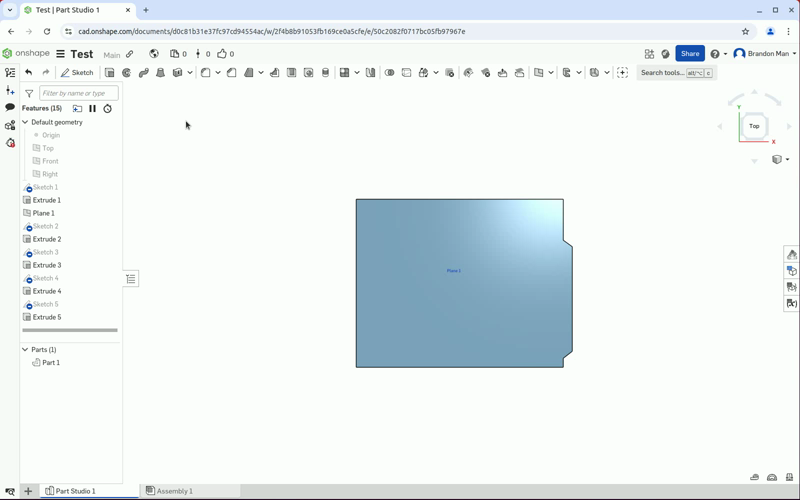
key(shift+h)
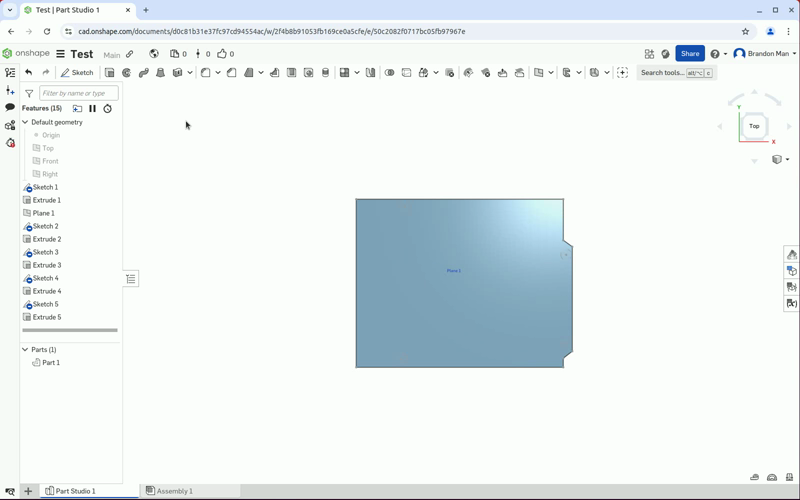
key(shift+7)
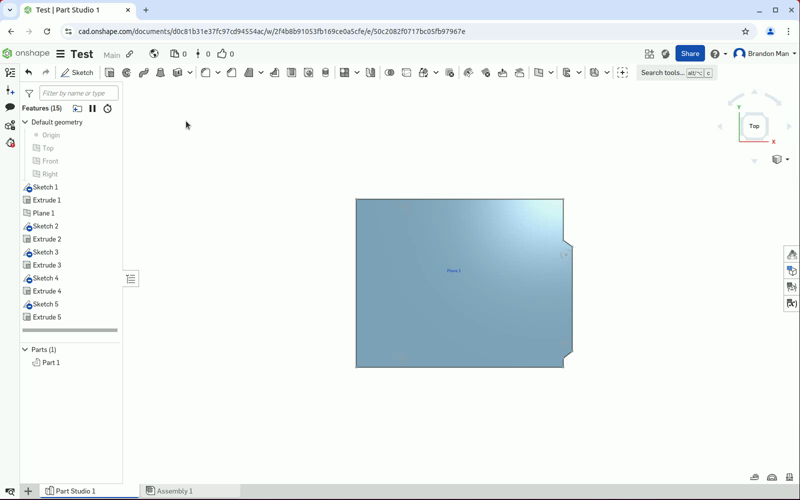
key(up, 3)
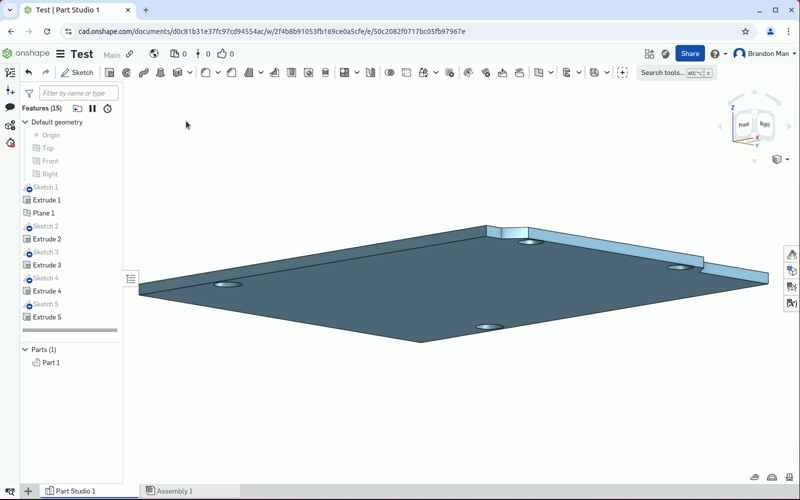
key(left, 3)
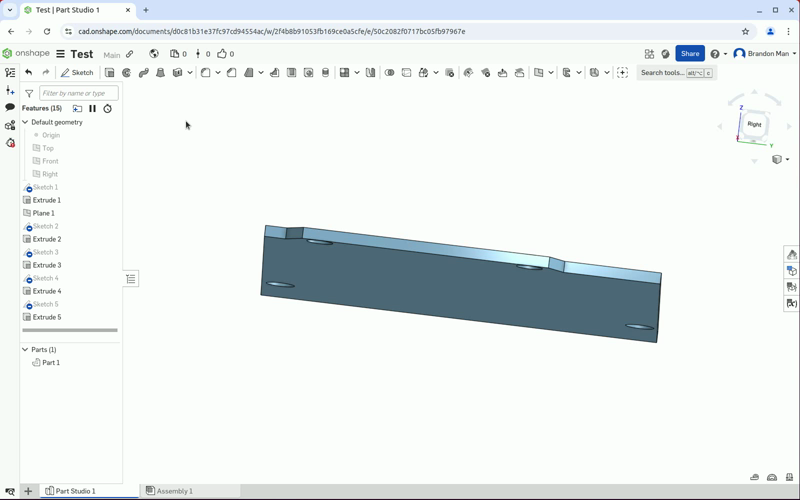
key(right, 3)
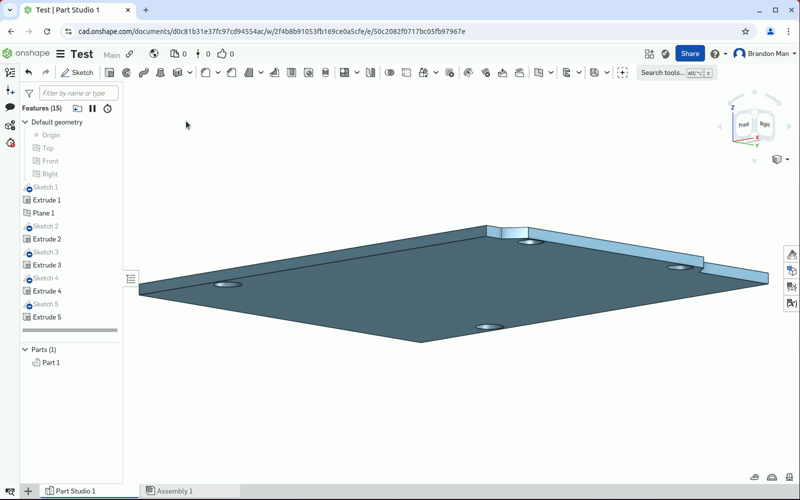
key(down, 3)
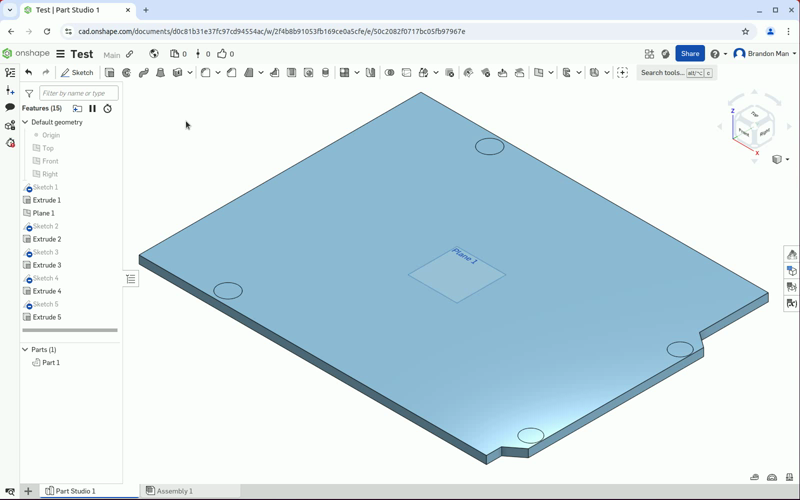
mouse_move(73, 189)
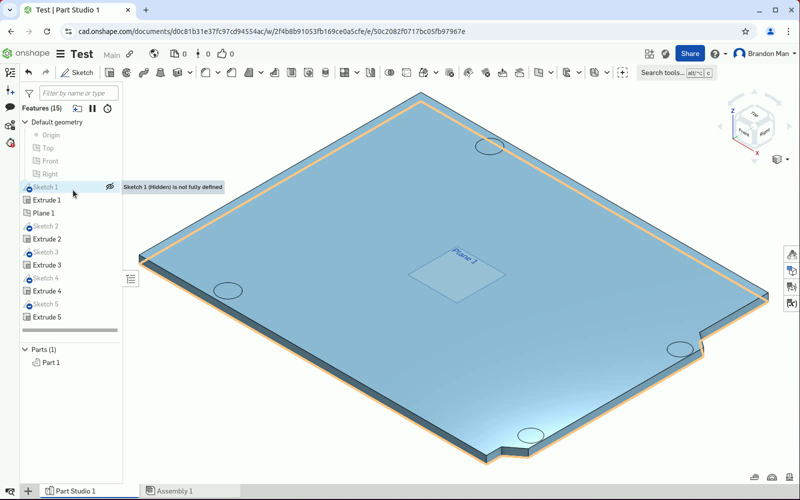
click(73, 189)